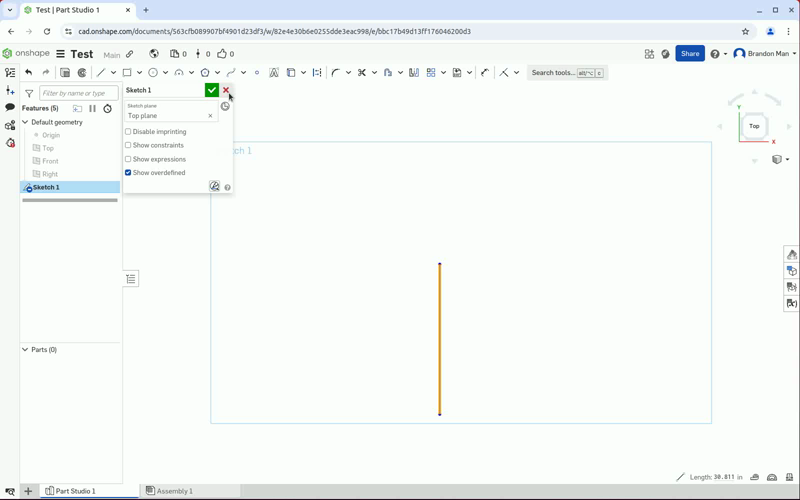
key(shift+h)
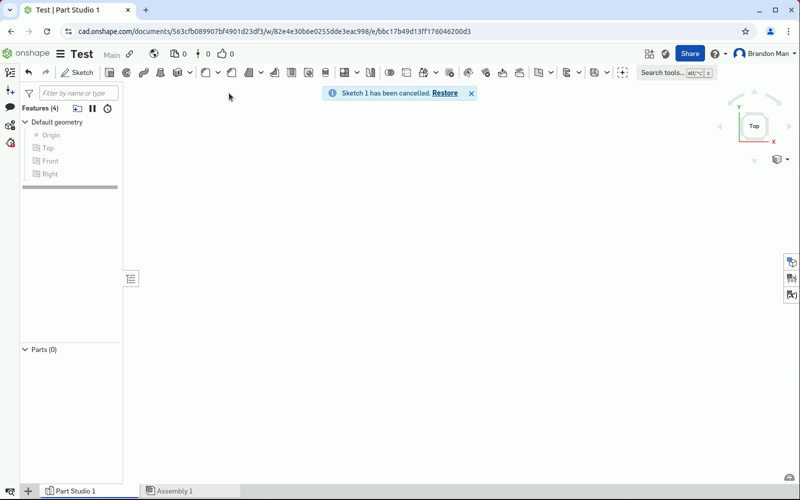
mouse_move(73, 352)
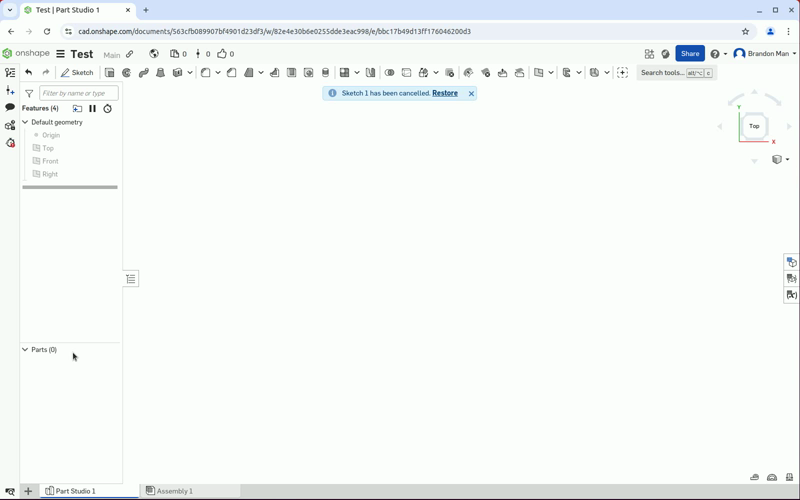
key(y)
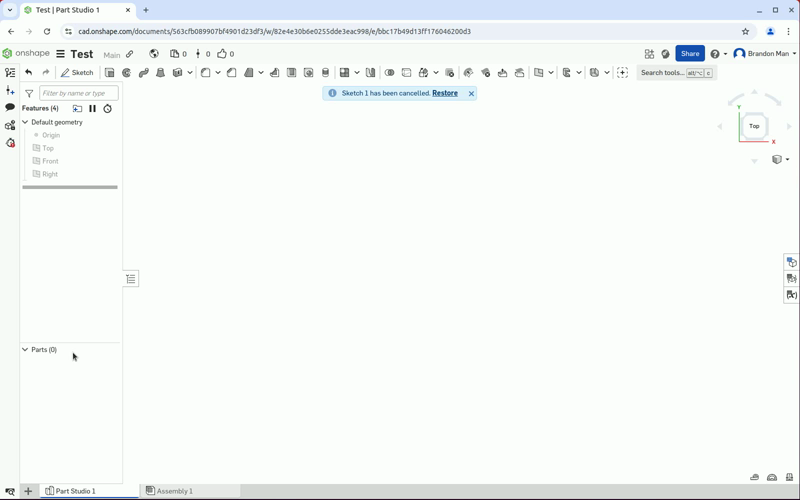
key(shift+p)
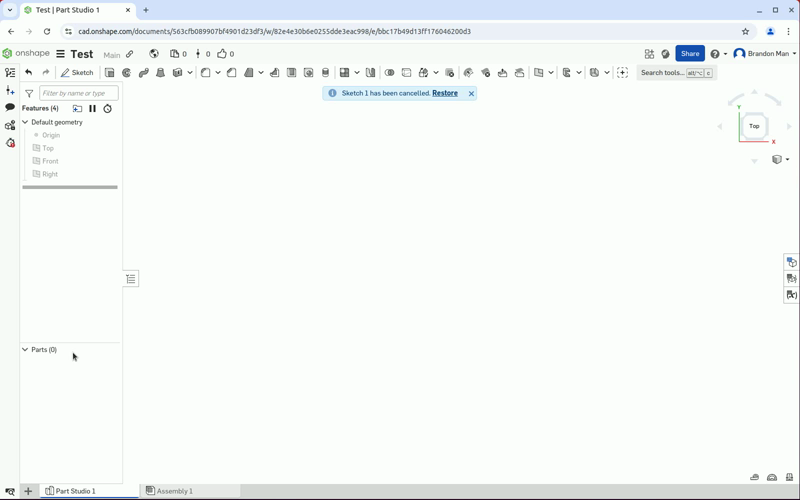
key(space)
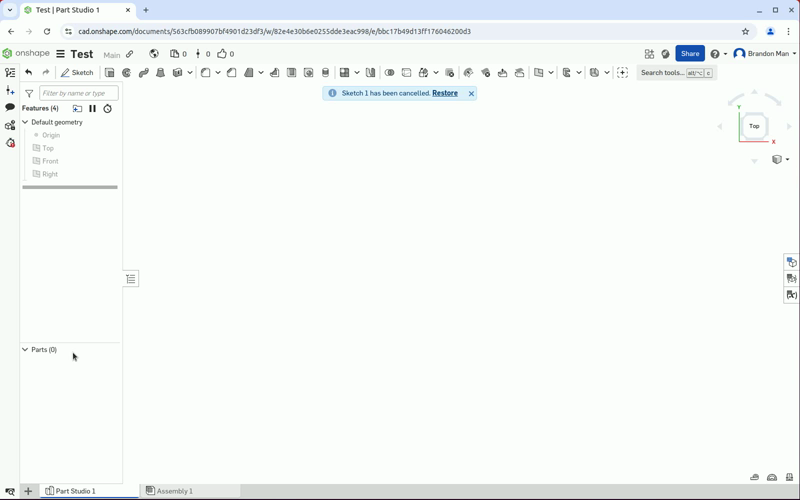
key_down(shift)
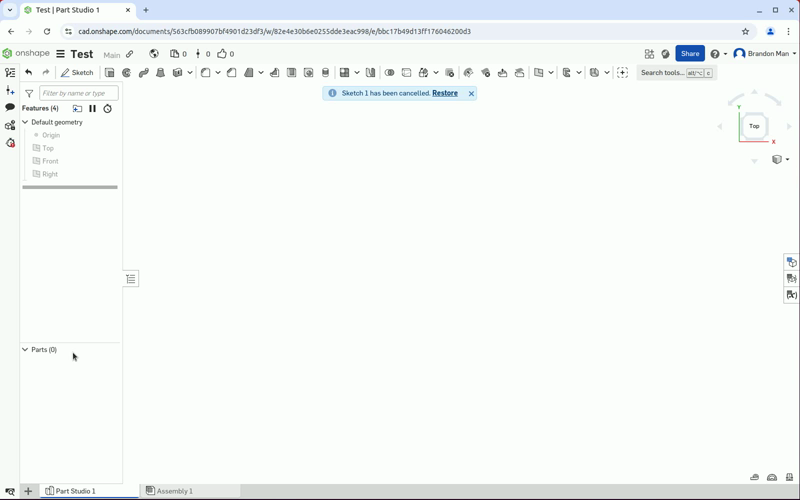
key(up)
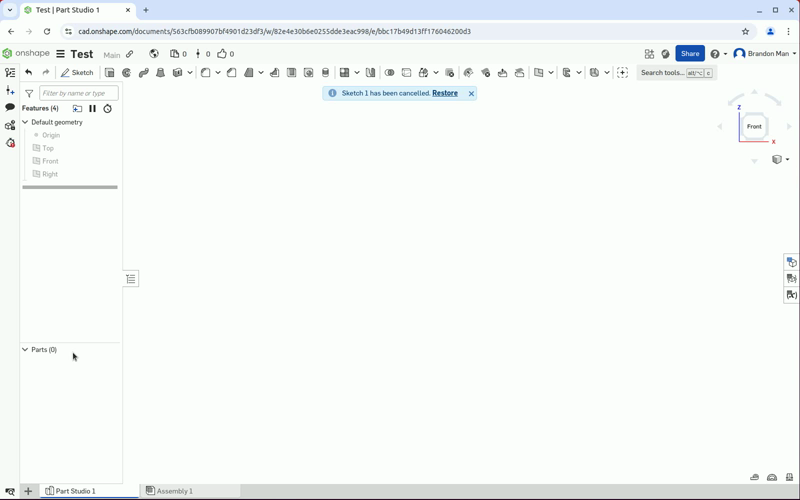
key_up(shift)
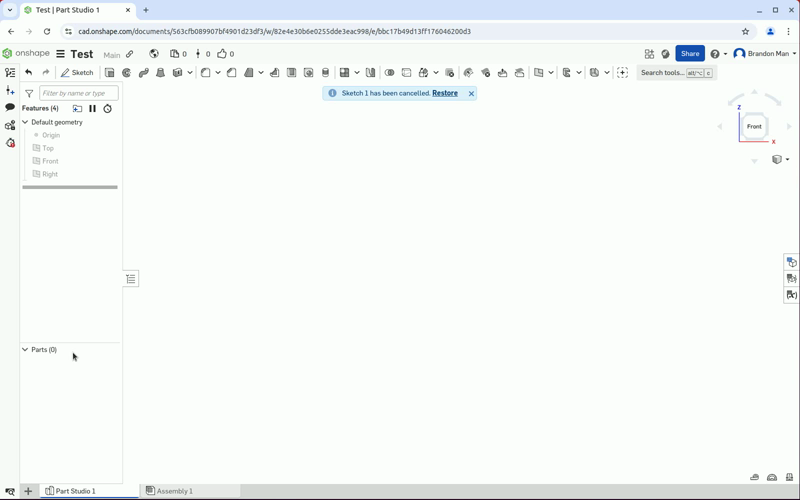
mouse_move(73, 352)
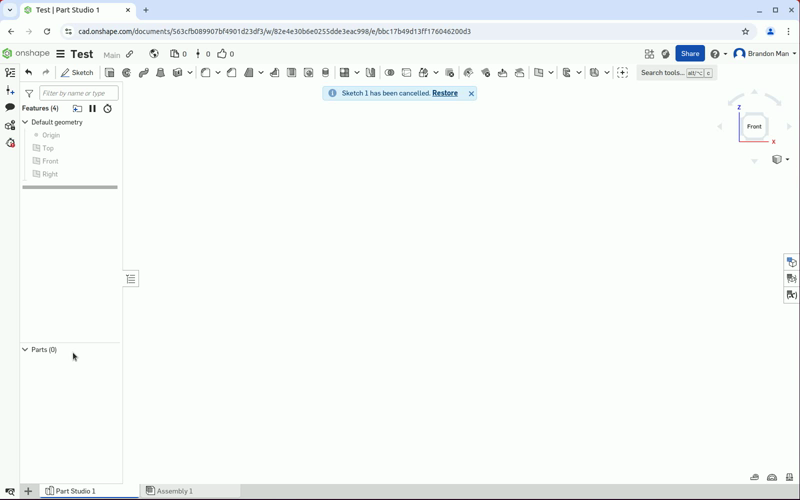
key(shift+y)
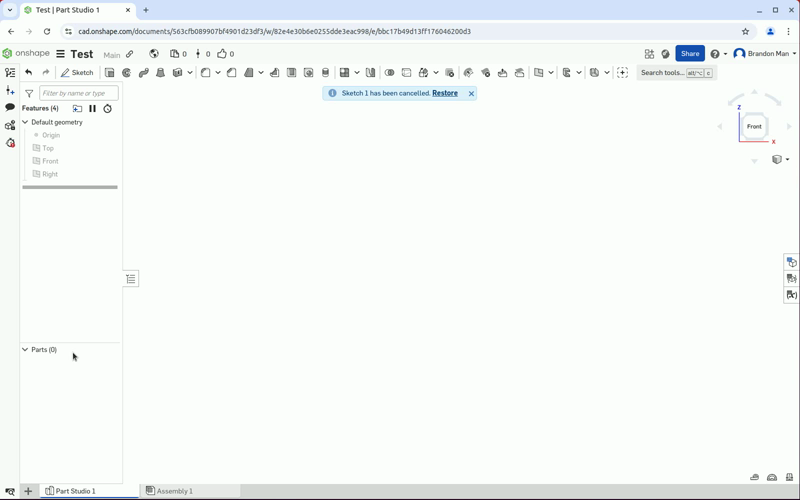
key(shift+s)
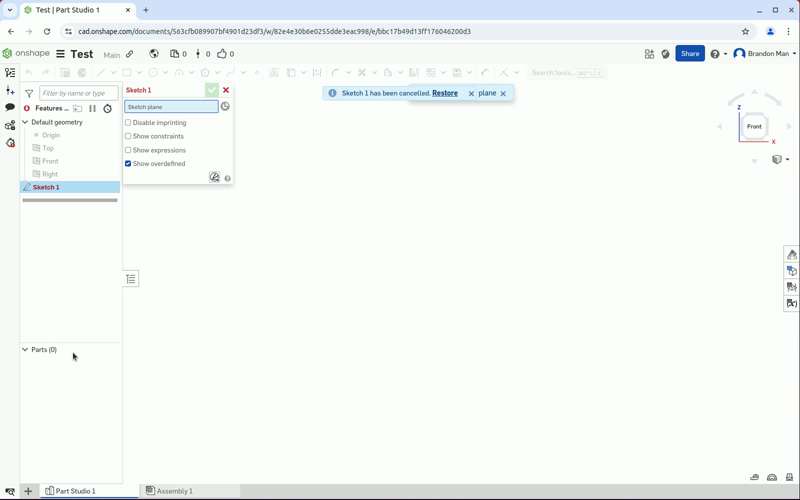
mouse_move(73, 163)
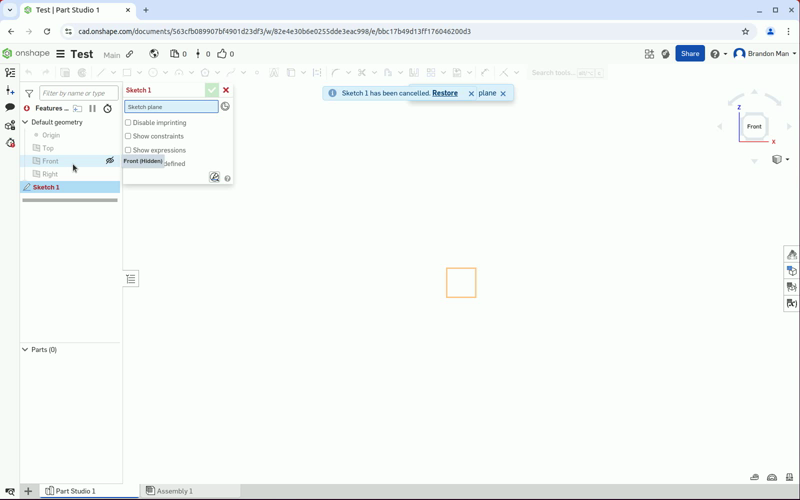
click(73, 163)
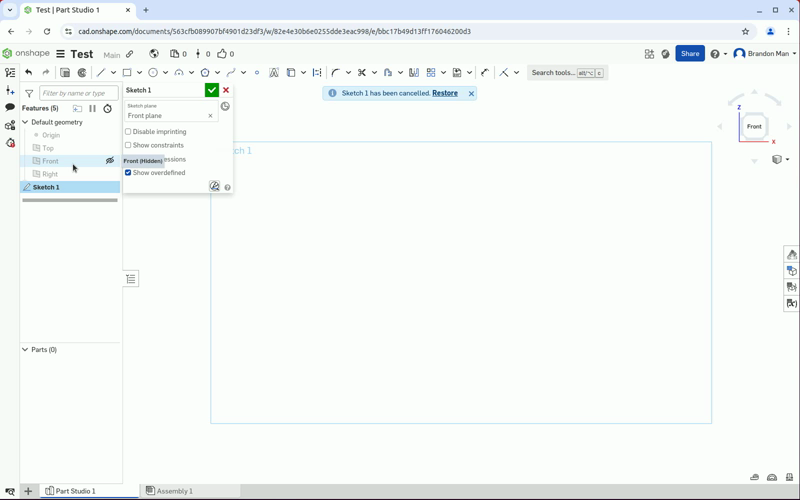
mouse_move(73, 352)
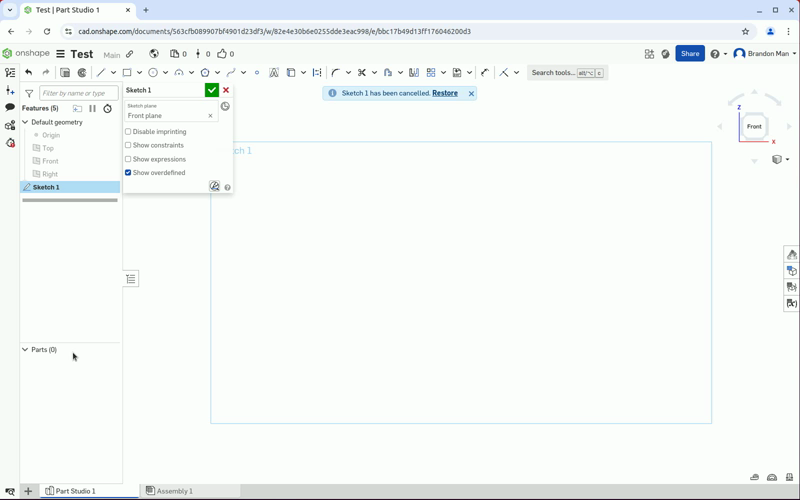
key(y)
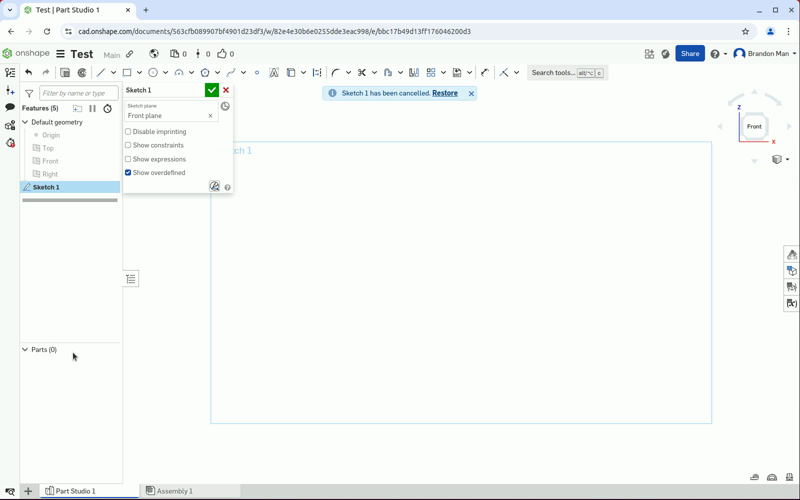
key(l)
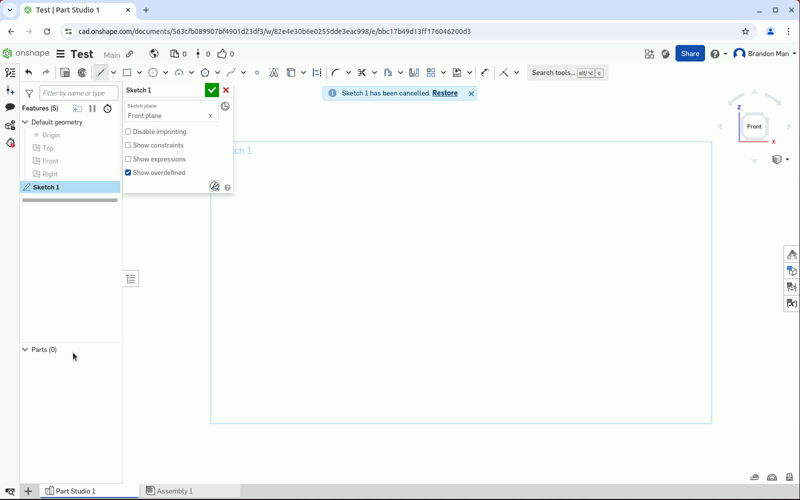
key_down(shift)
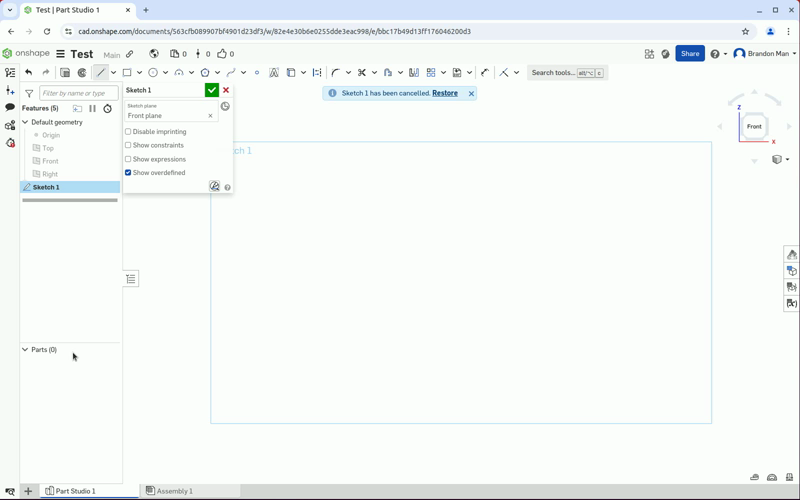
mouse_move(361, 307)
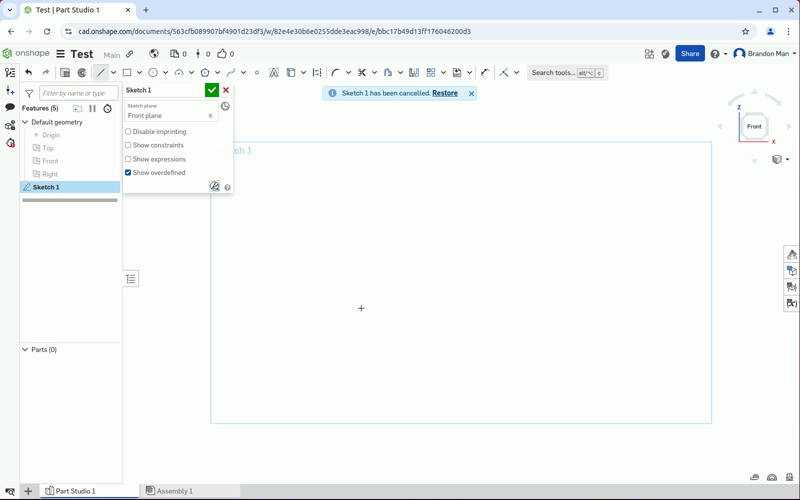
click(361, 307)
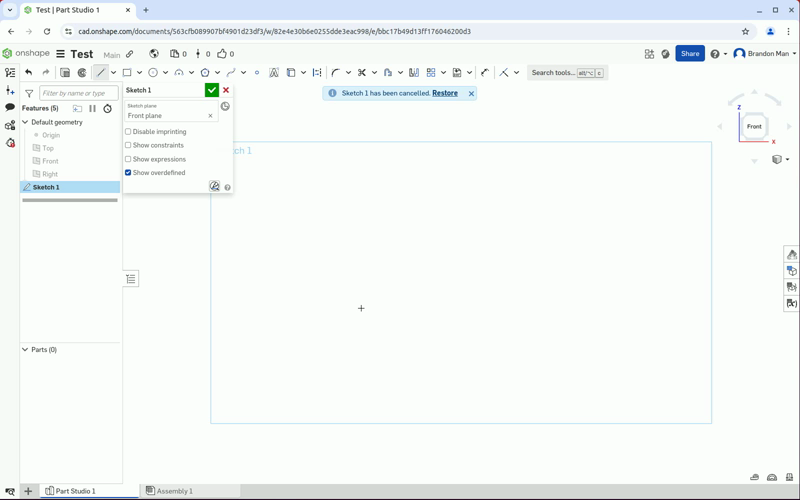
key_up(shift)
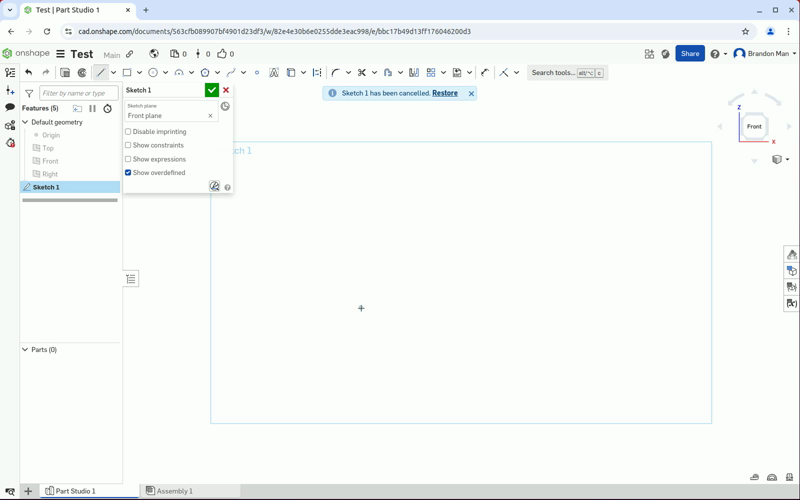
key_down(shift)
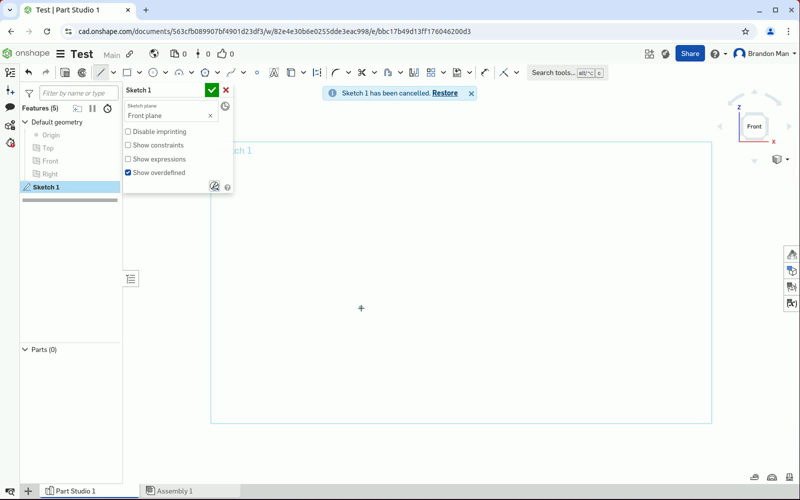
mouse_move(391, 307)
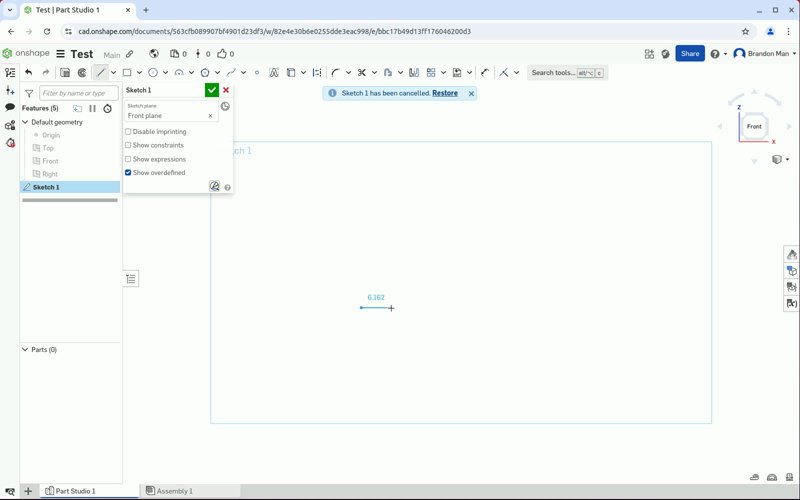
mouse_move(361, 257)
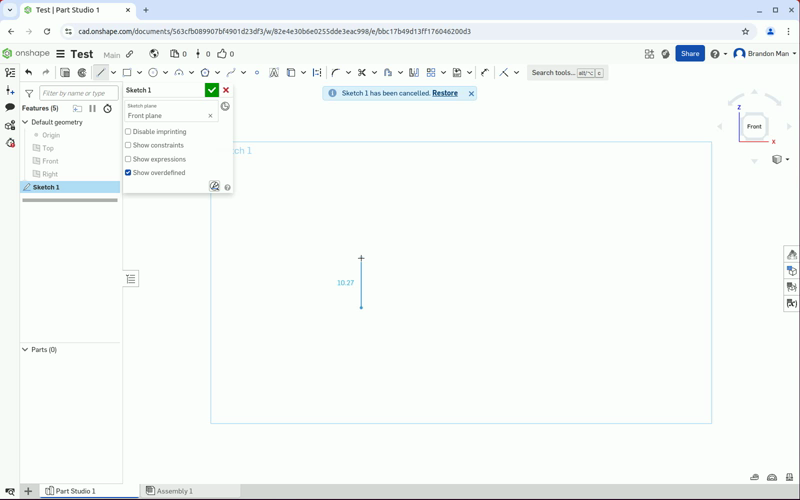
click(361, 257)
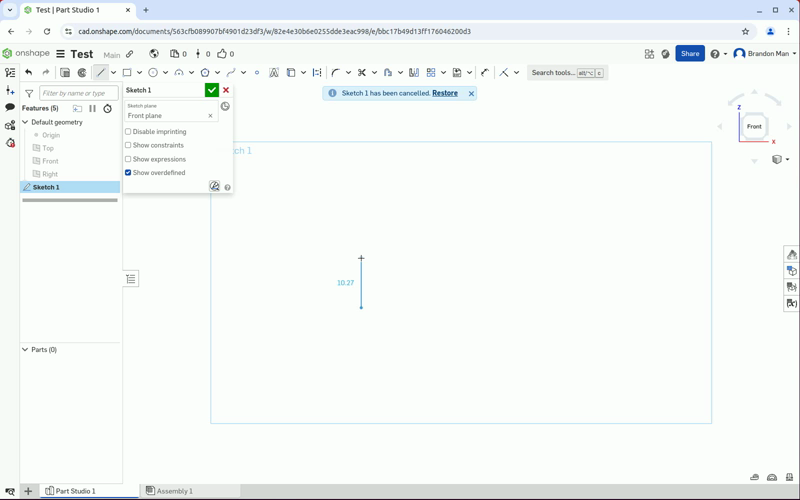
key_up(shift)
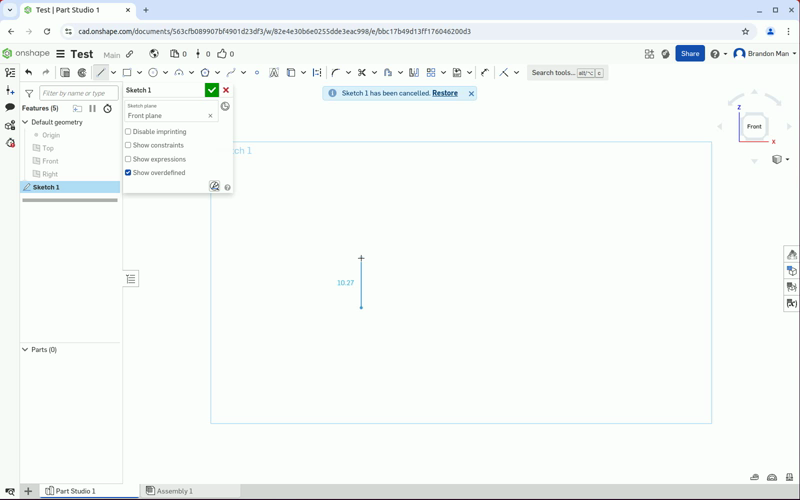
key(esc)
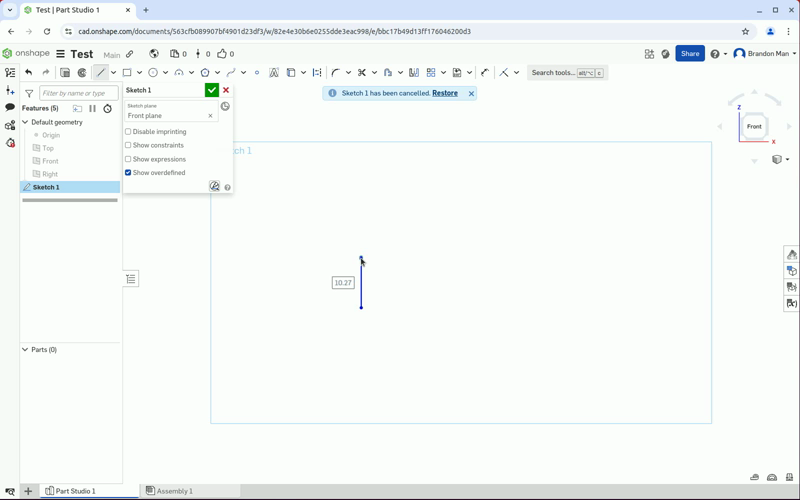
key(a)
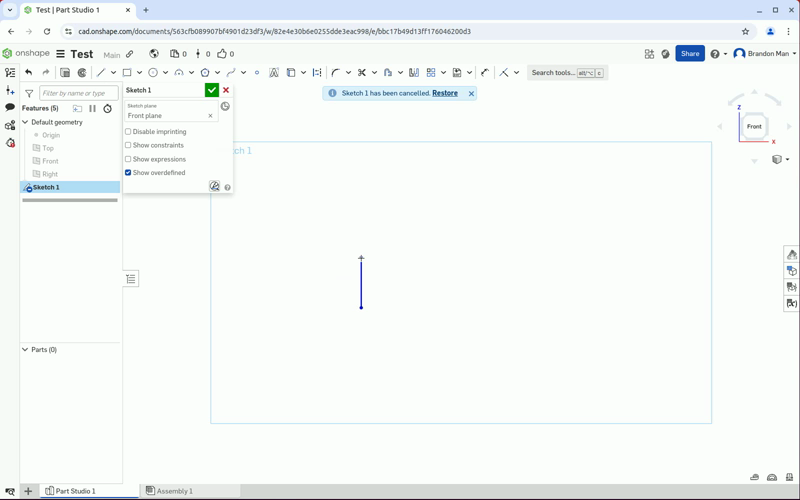
mouse_move(361, 257)
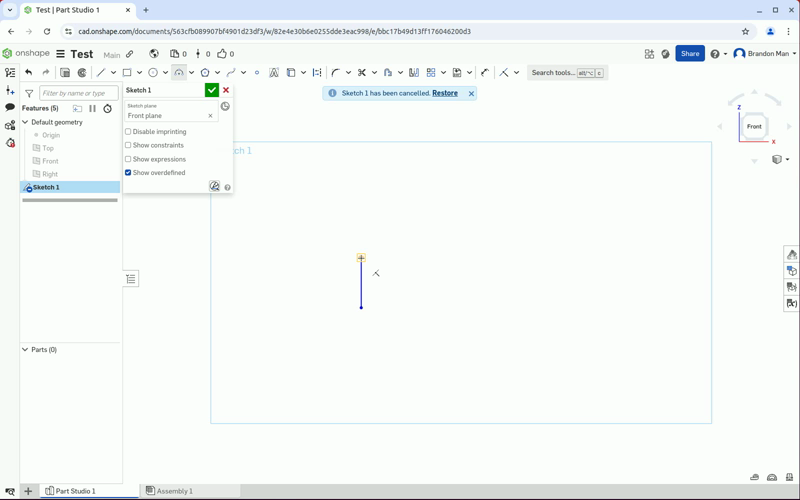
click(361, 257)
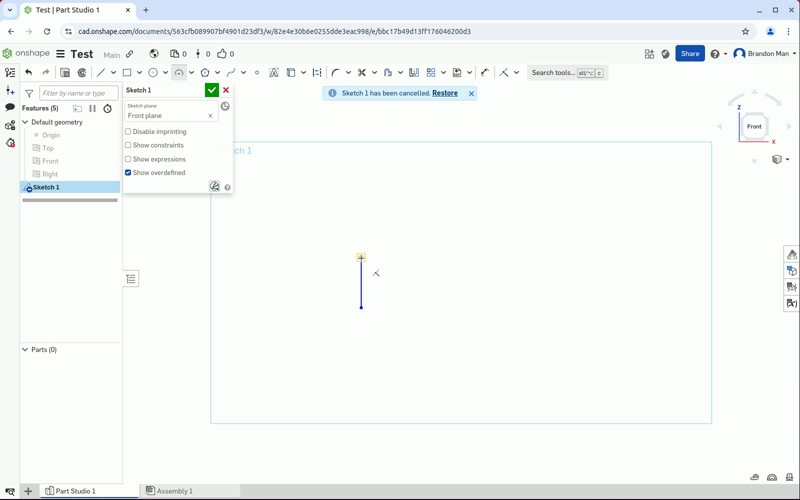
mouse_move(361, 307)
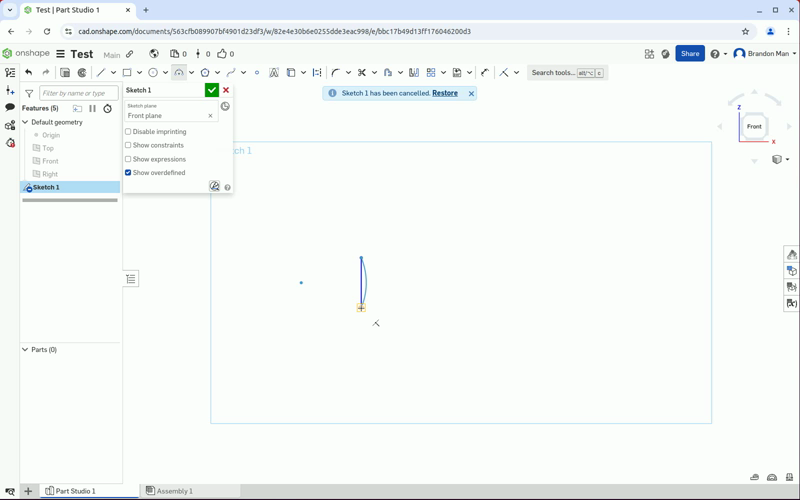
click(361, 307)
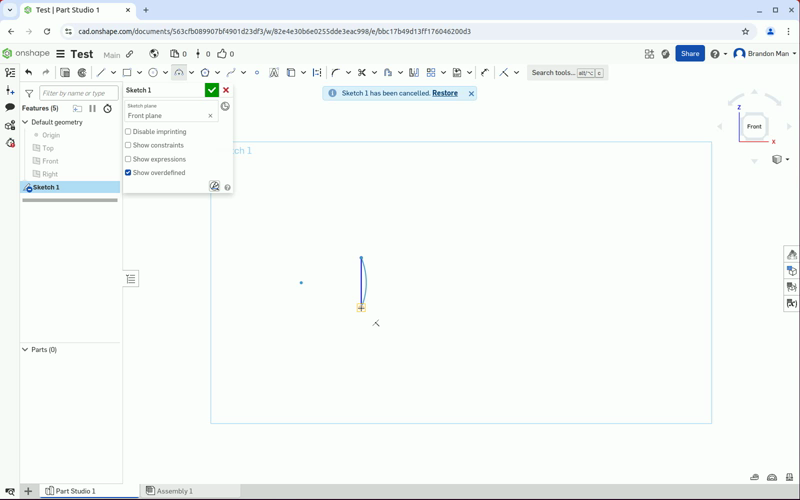
key_down(shift)
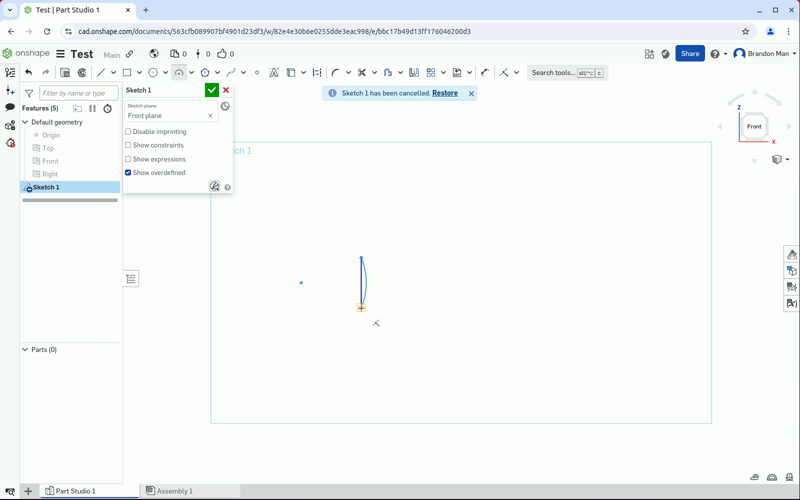
mouse_move(347, 282)
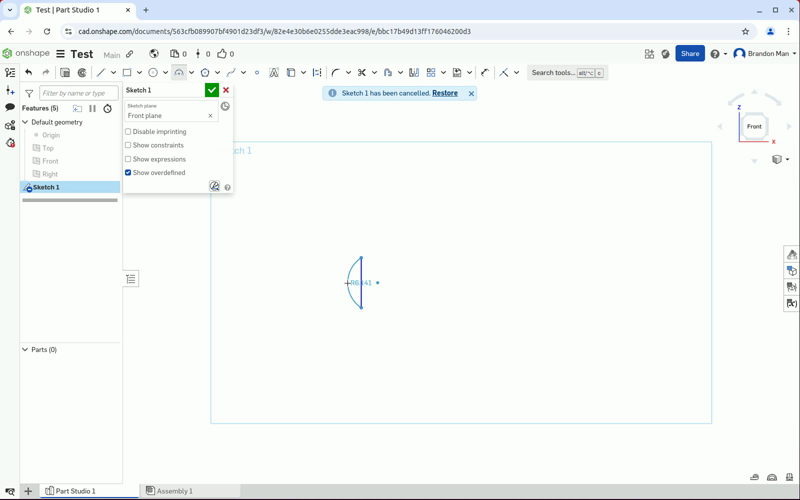
click(347, 282)
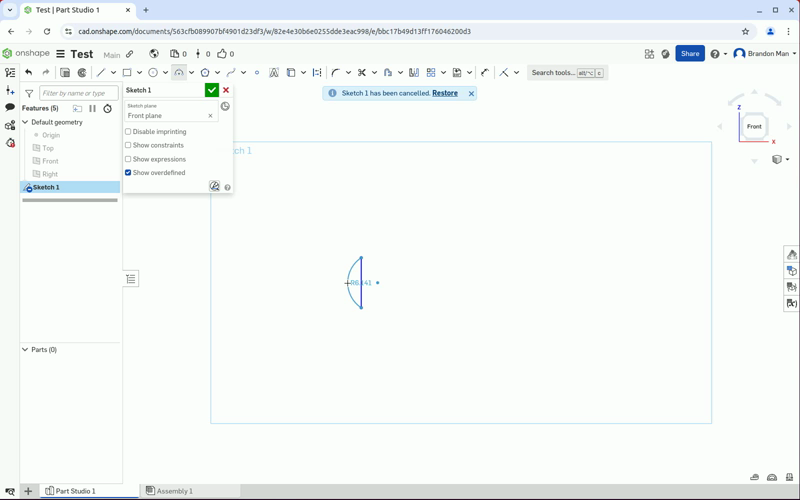
key_up(shift)
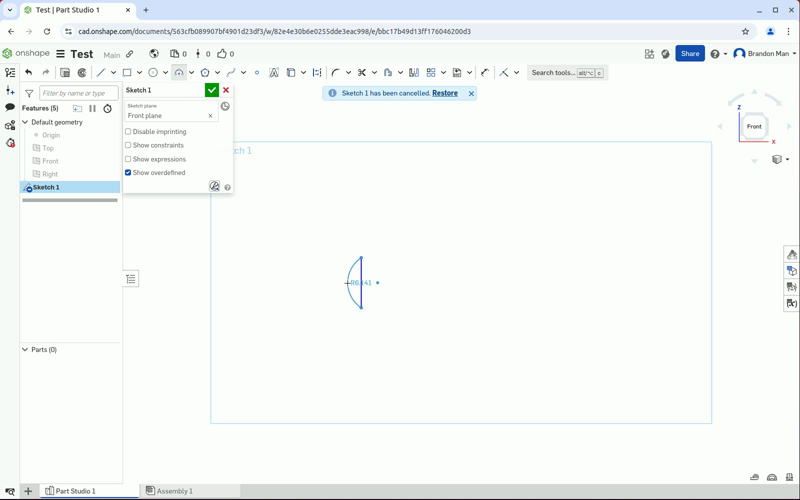
key(esc)
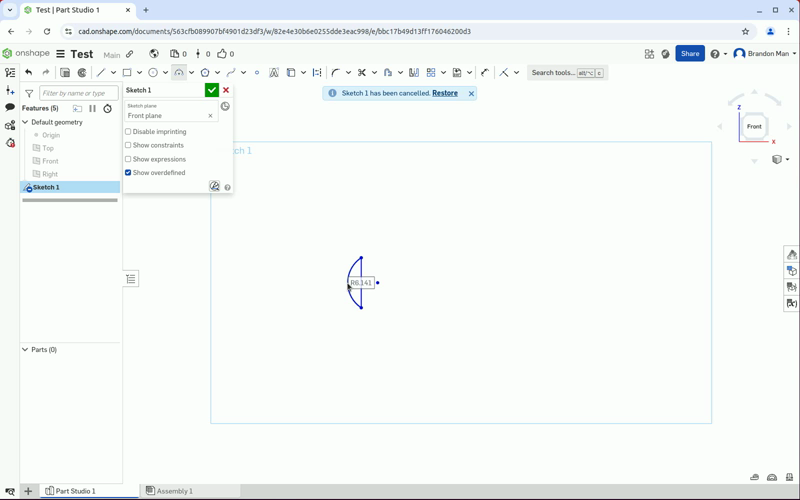
mouse_move(358, 283)
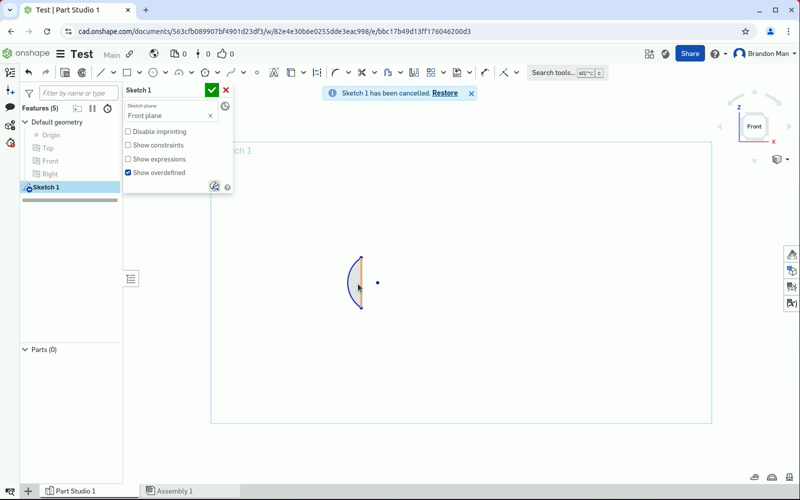
scroll(6)
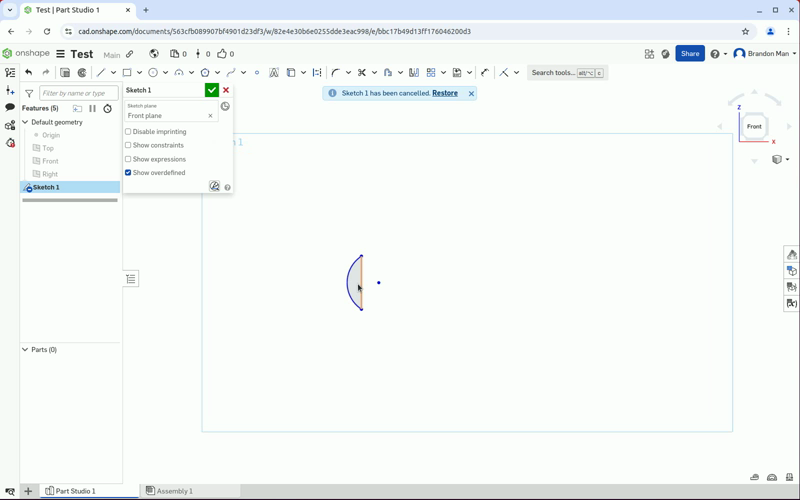
scroll(6)
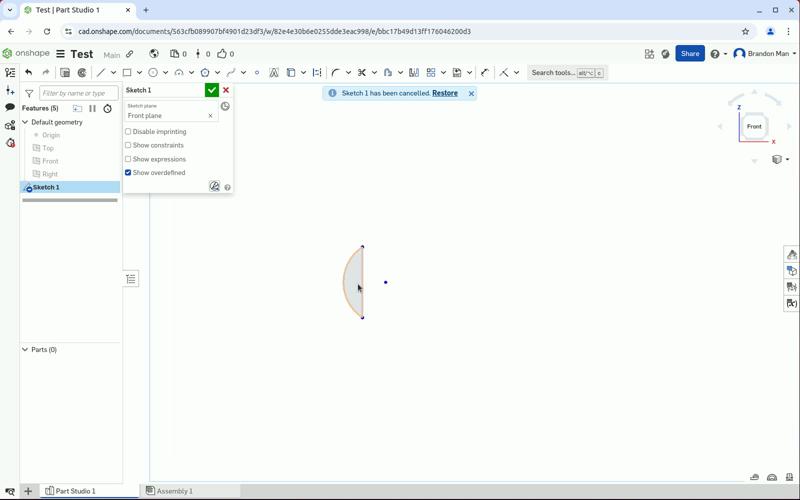
scroll(6)
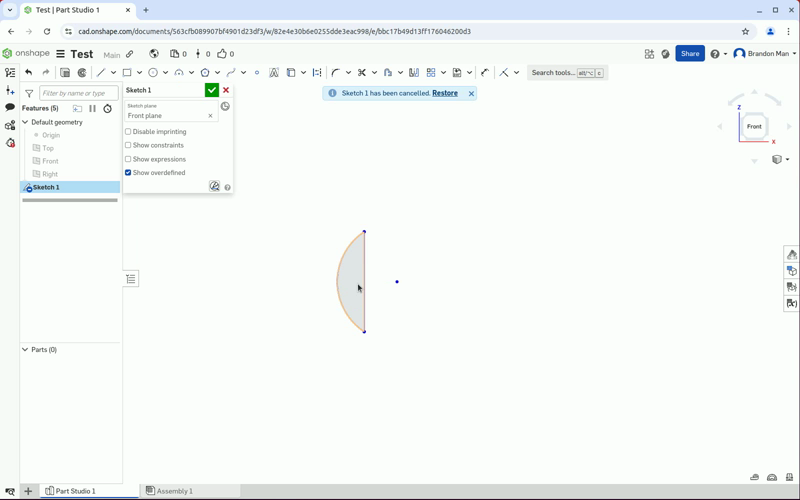
scroll(6)
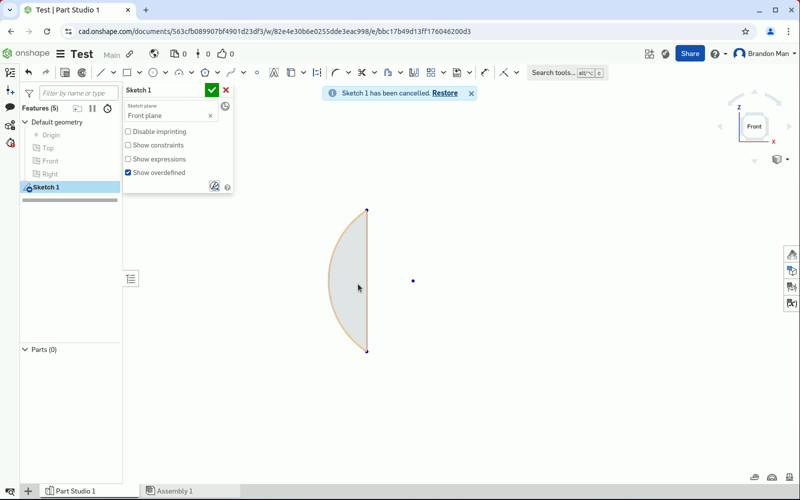
scroll(6)
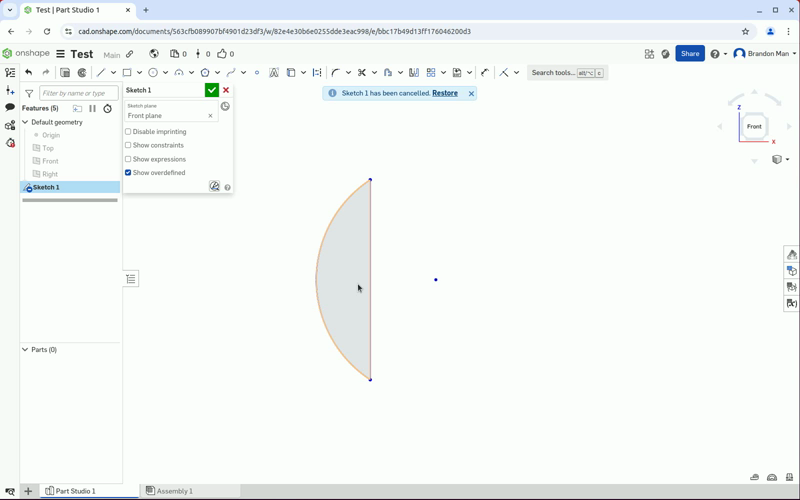
scroll(6)
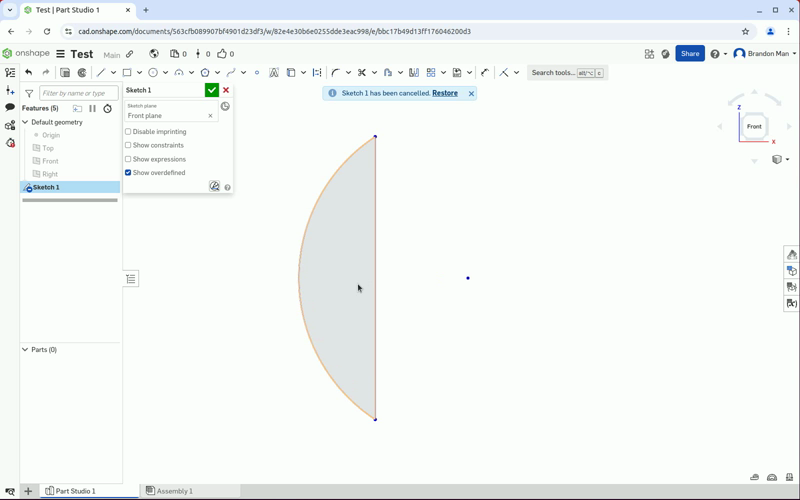
scroll(6)
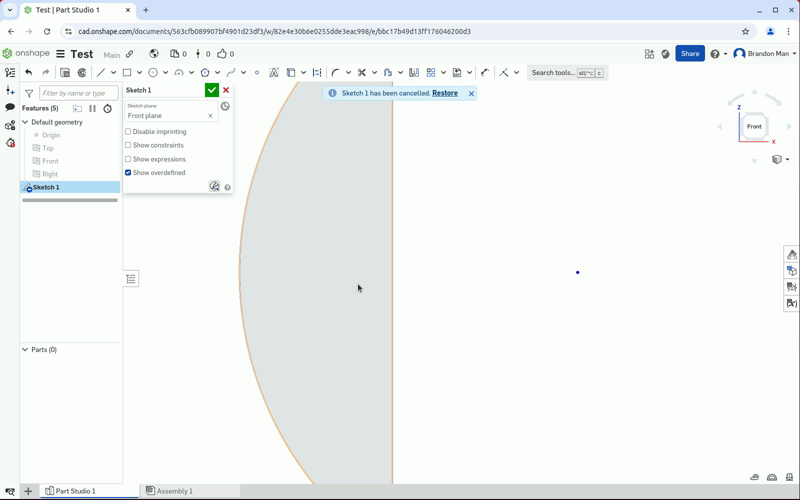
click(358, 283)
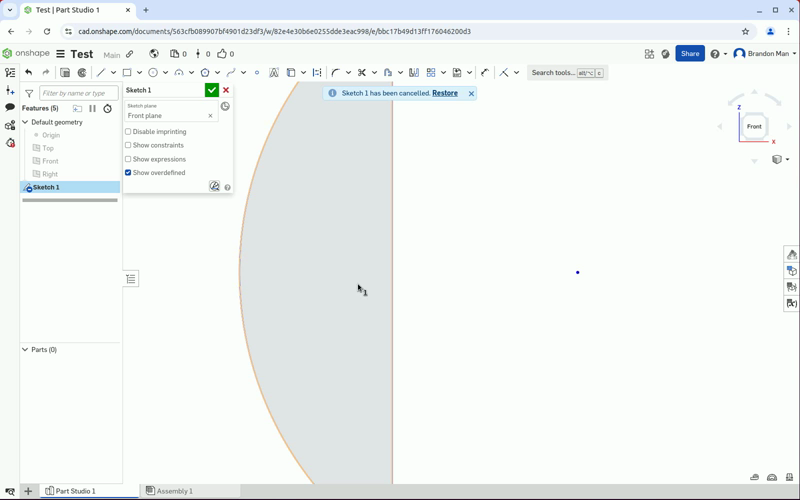
scroll(-6)
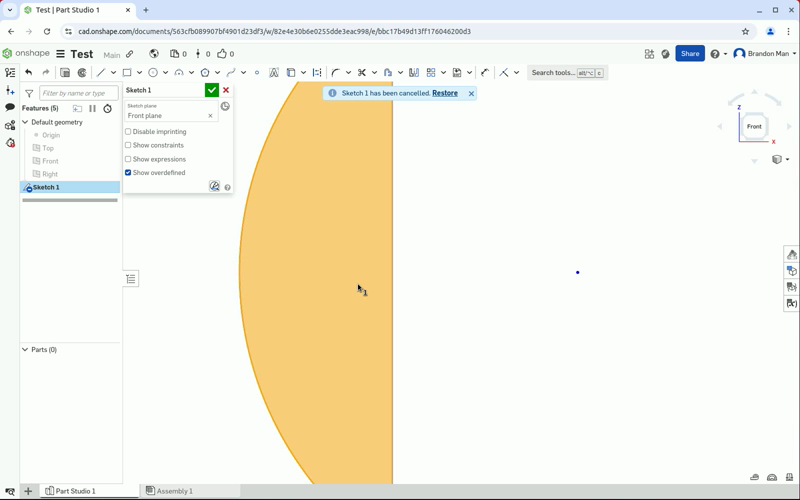
scroll(-6)
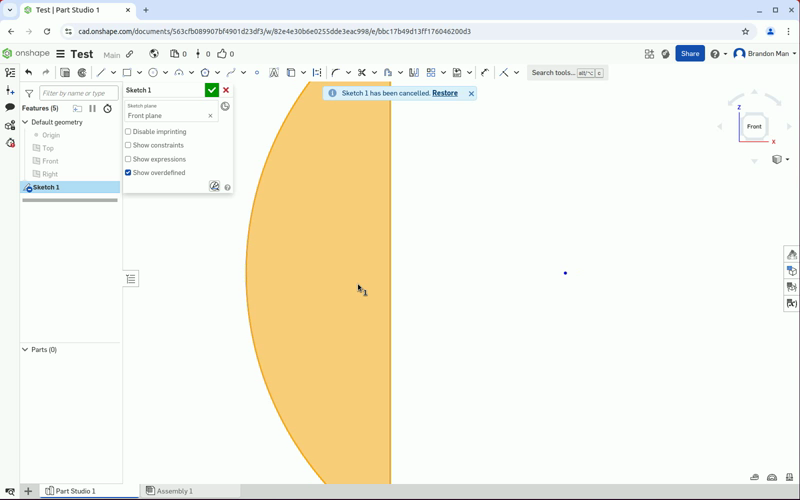
scroll(-6)
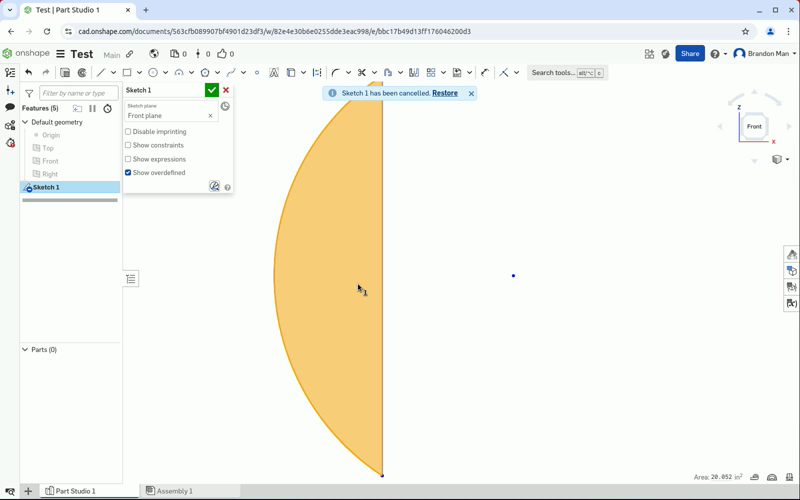
scroll(-6)
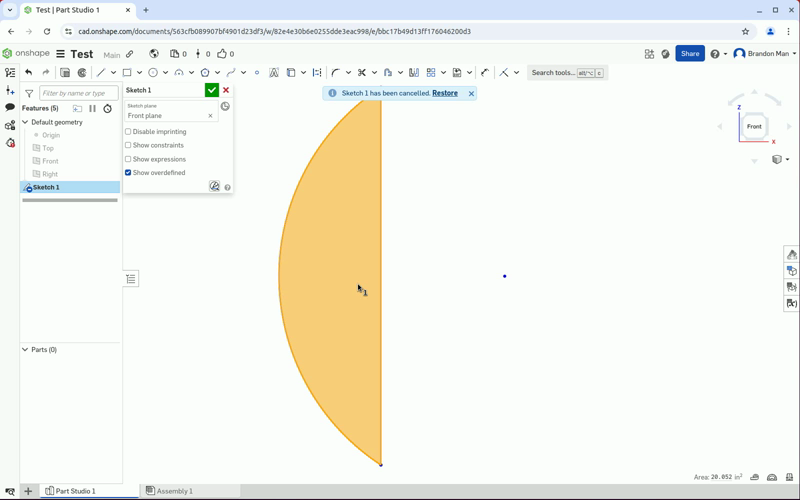
scroll(-6)
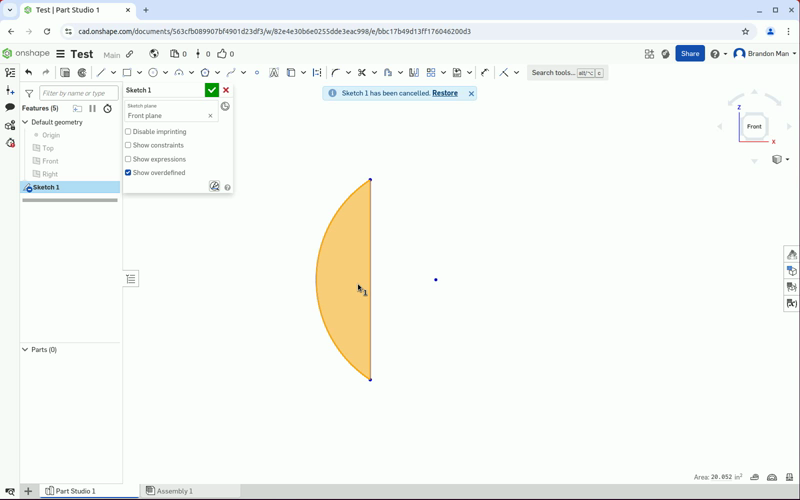
scroll(-6)
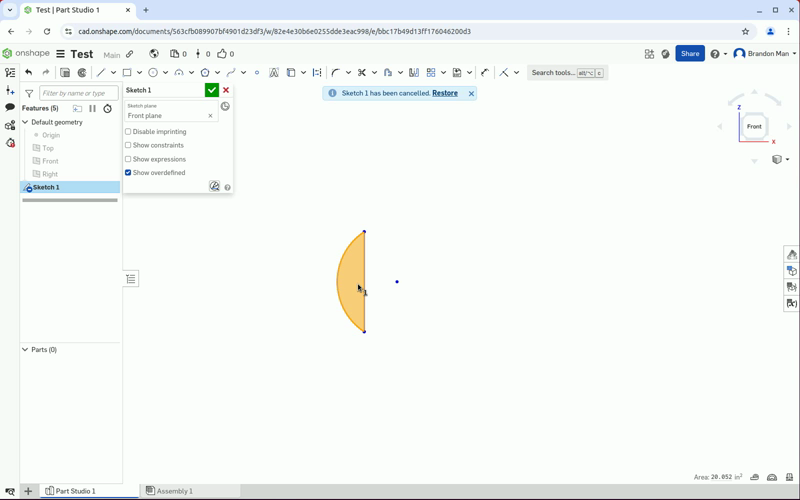
scroll(-6)
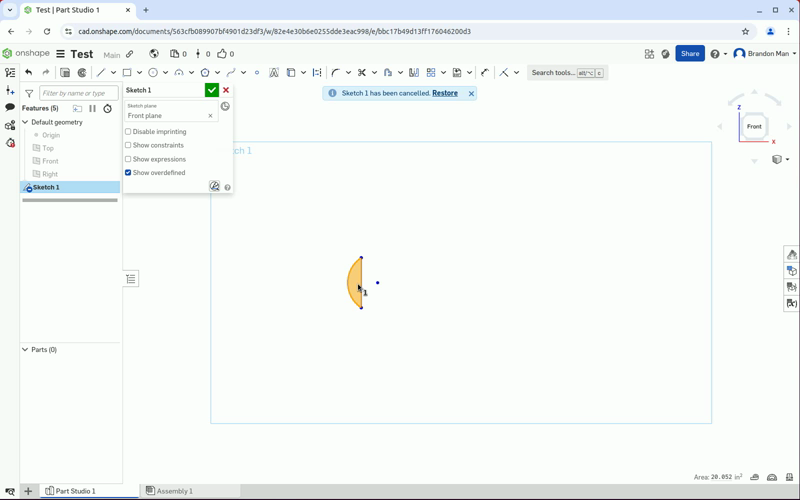
mouse_move(73, 352)
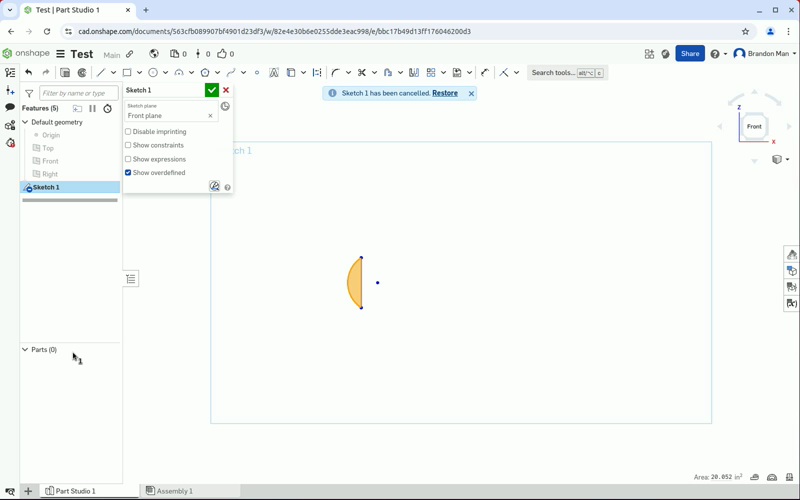
key(shift+y)
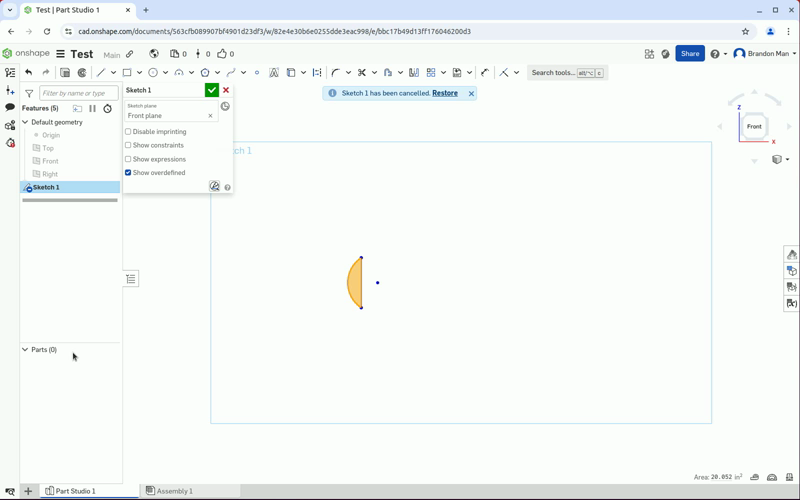
key(shift+e)
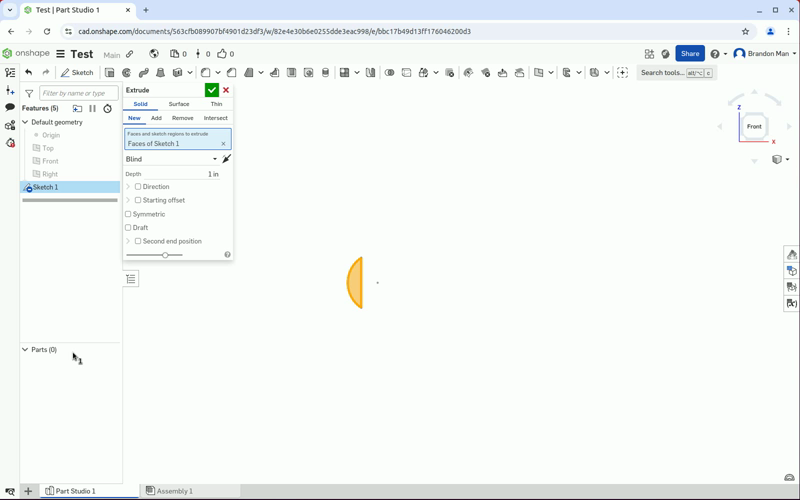
mouse_move(143, 106)
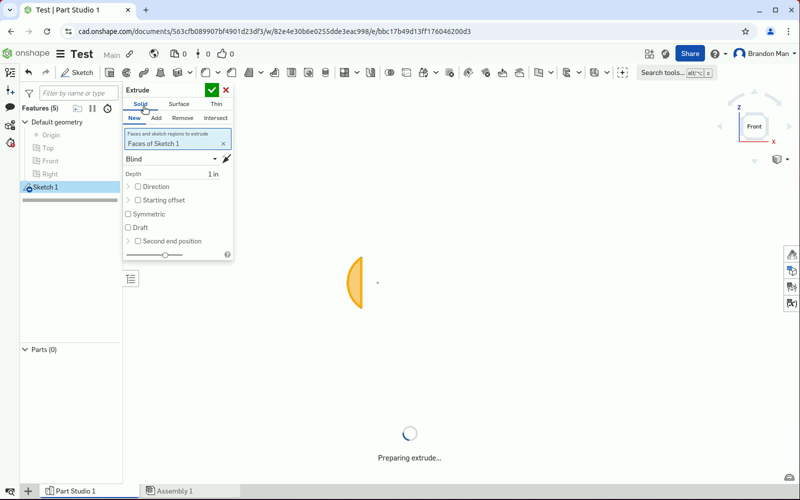
click(143, 106)
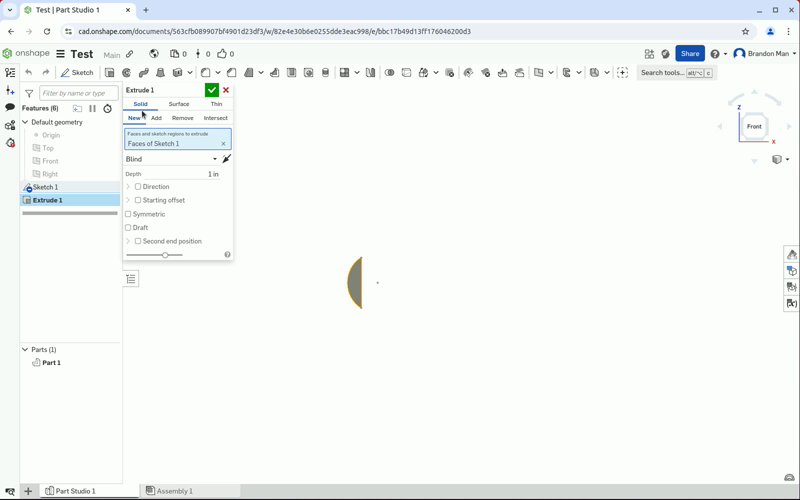
mouse_move(137, 120)
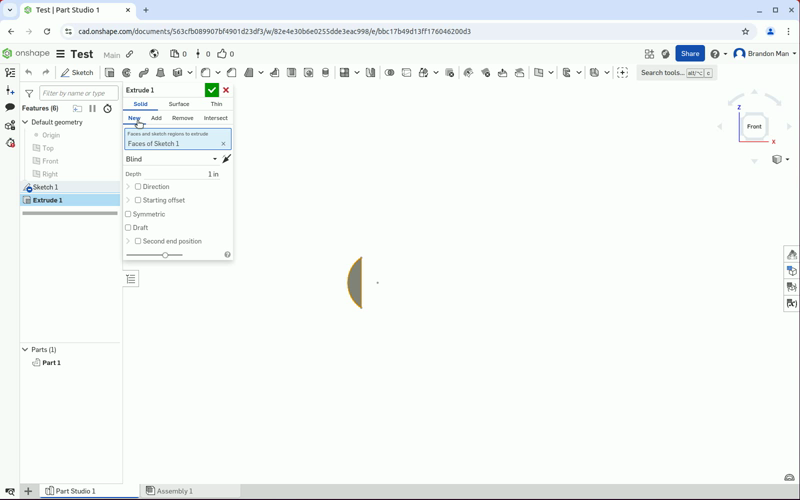
click(137, 120)
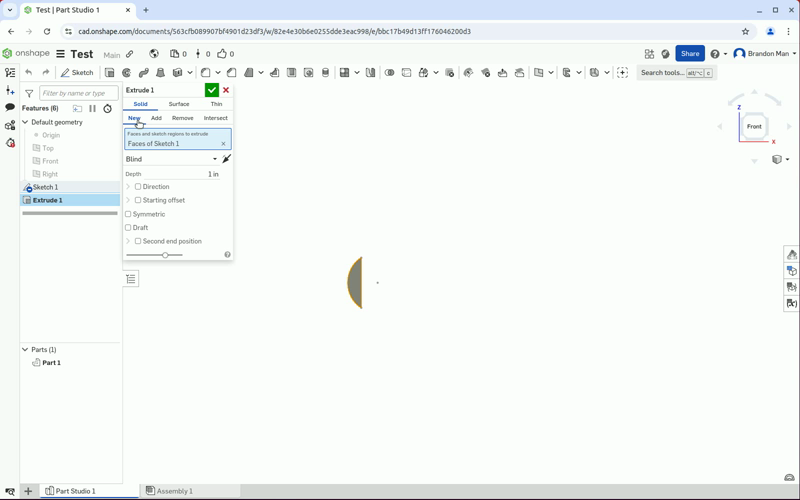
key(tab, 4)
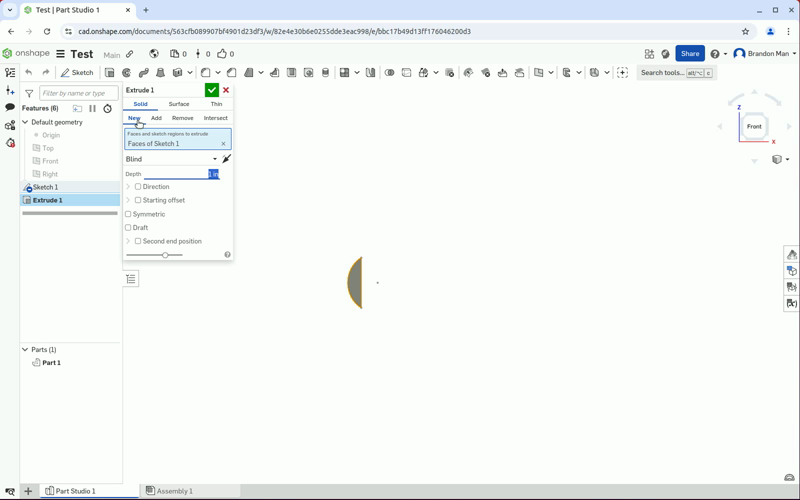
text(19.016)
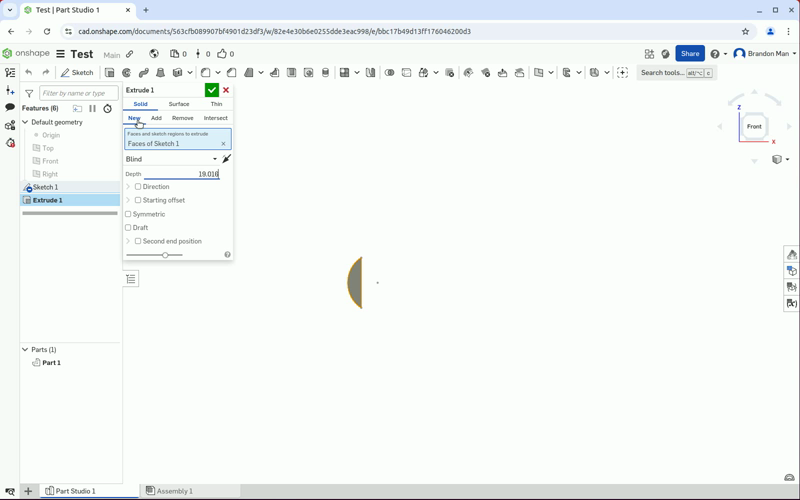
key(enter)
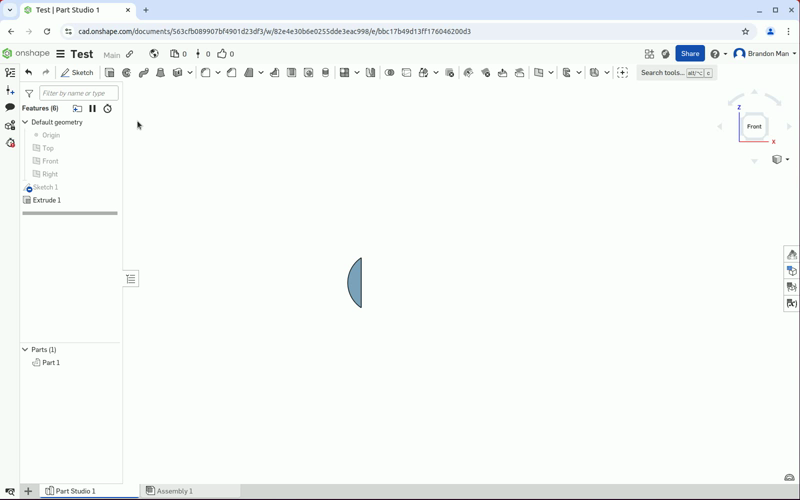
key(shift+h)
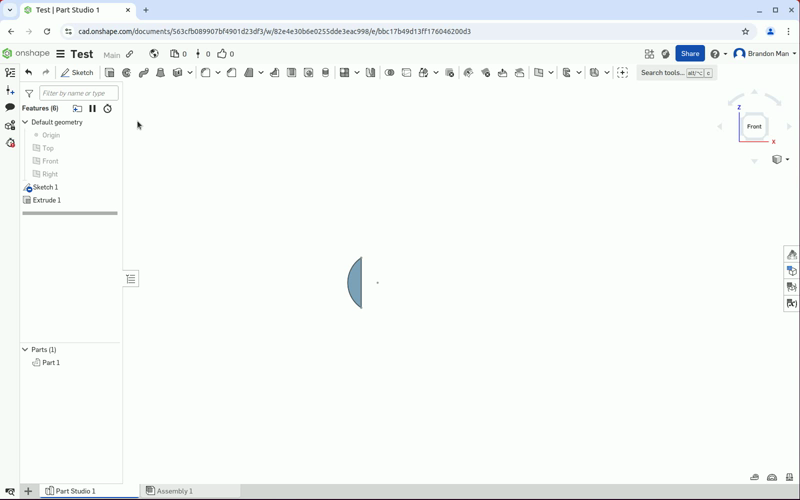
key(shift+h)
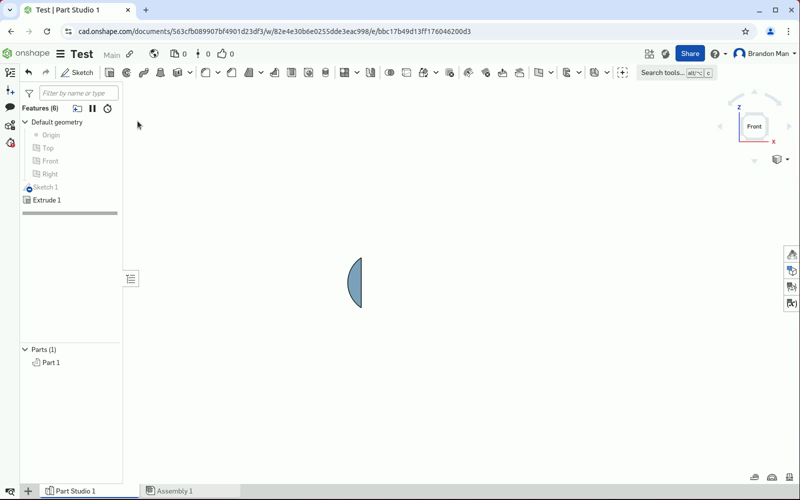
mouse_move(73, 189)
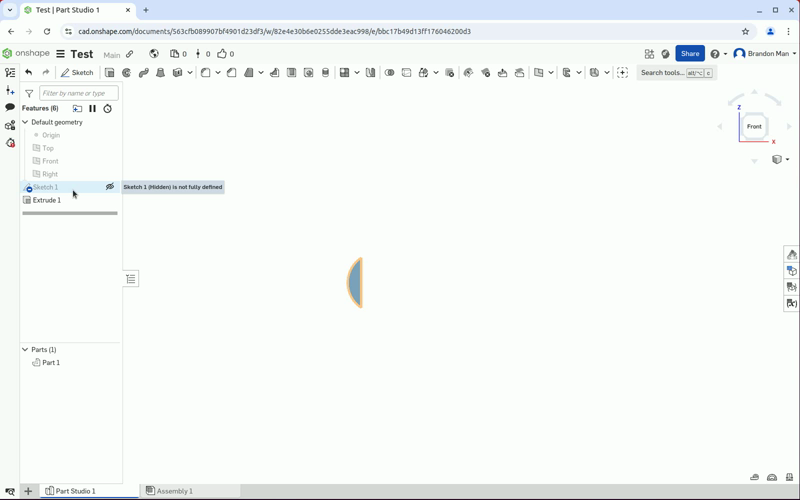
click(73, 189)
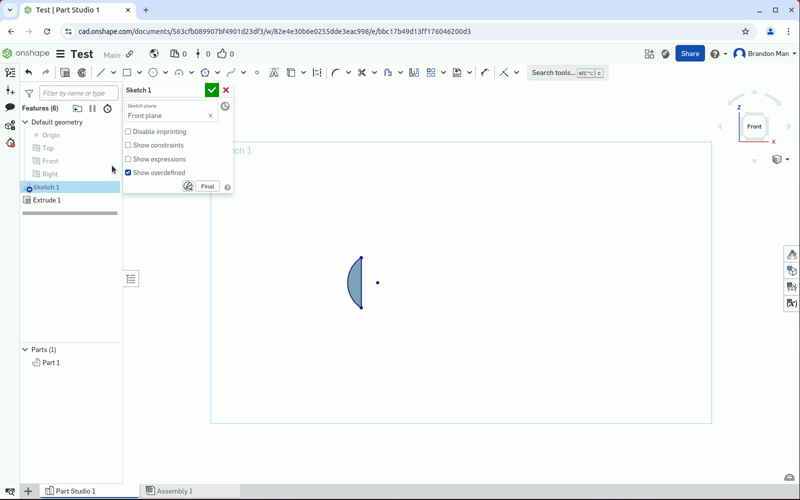
mouse_move(229, 92)
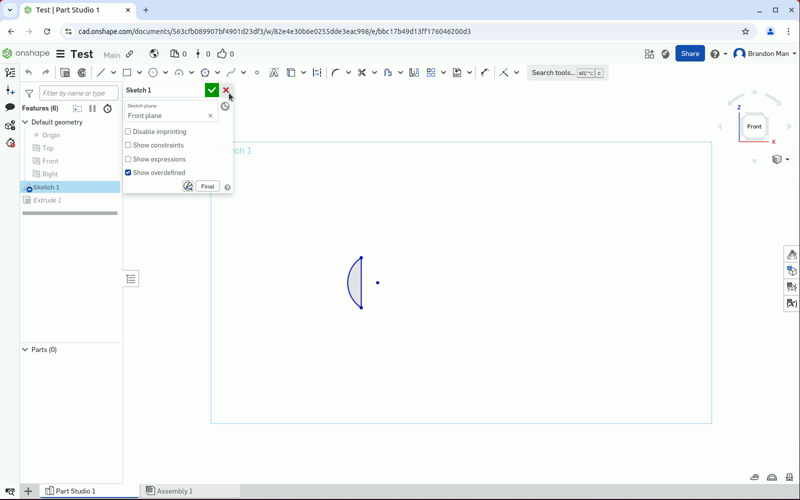
click(229, 92)
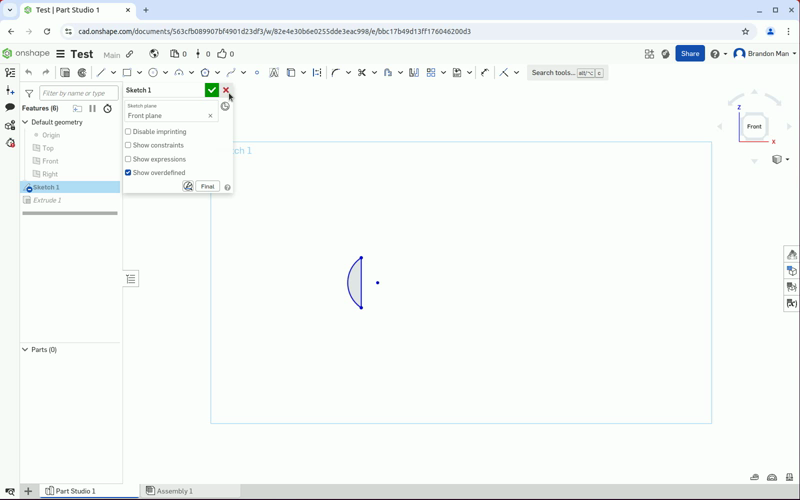
key(shift+s)
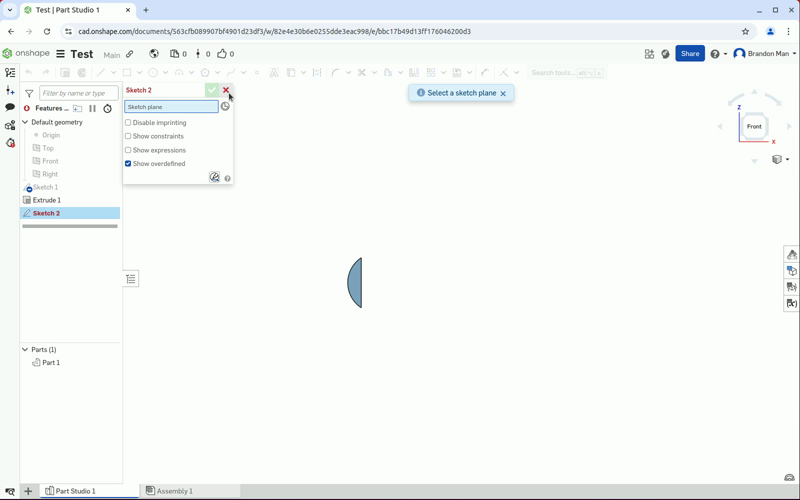
mouse_move(73, 163)
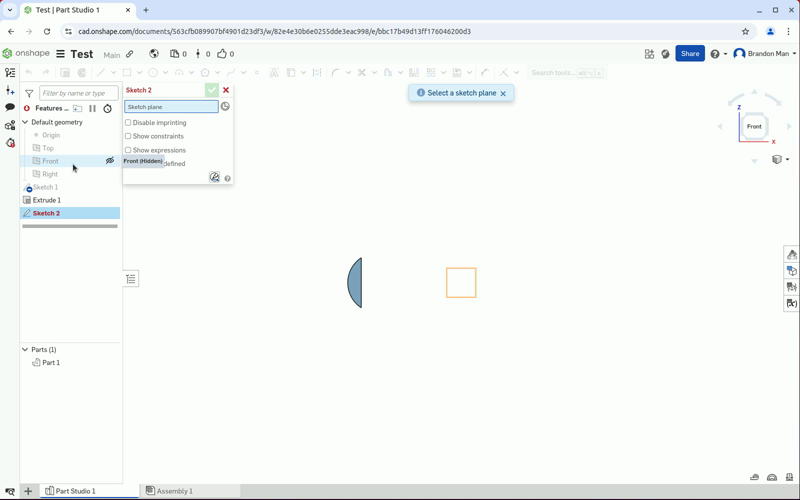
click(73, 163)
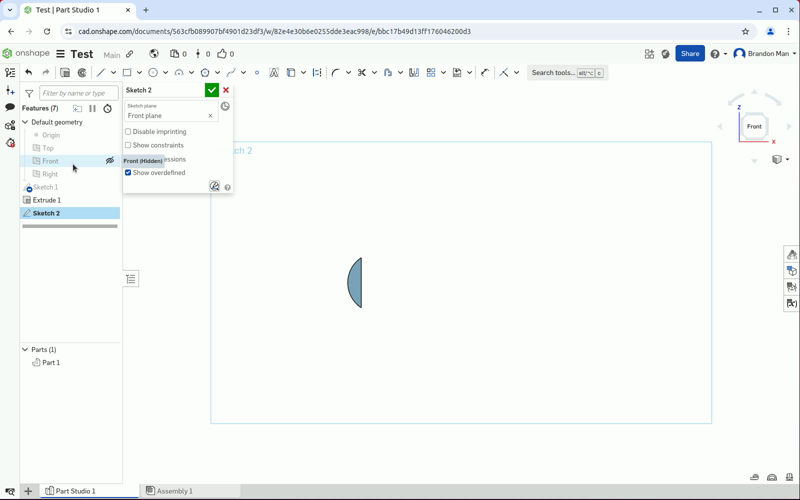
mouse_move(73, 352)
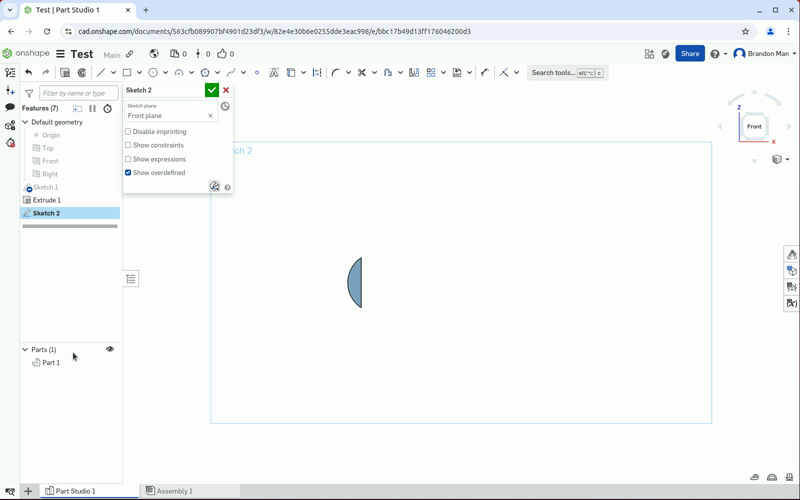
key(y)
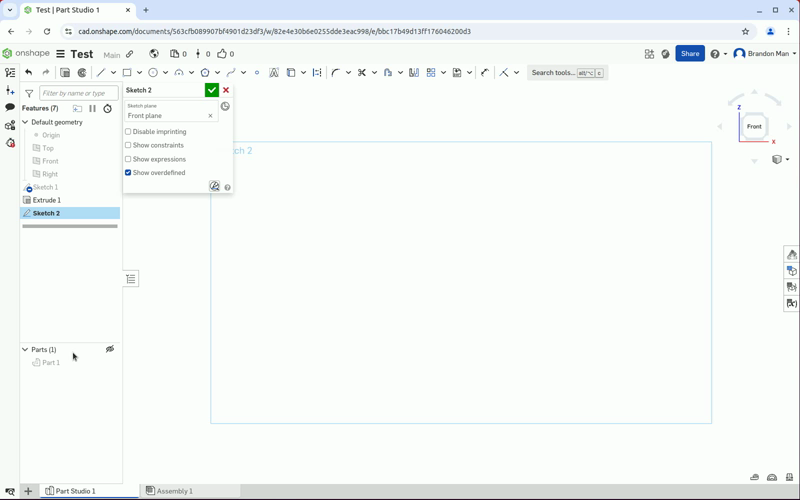
key(l)
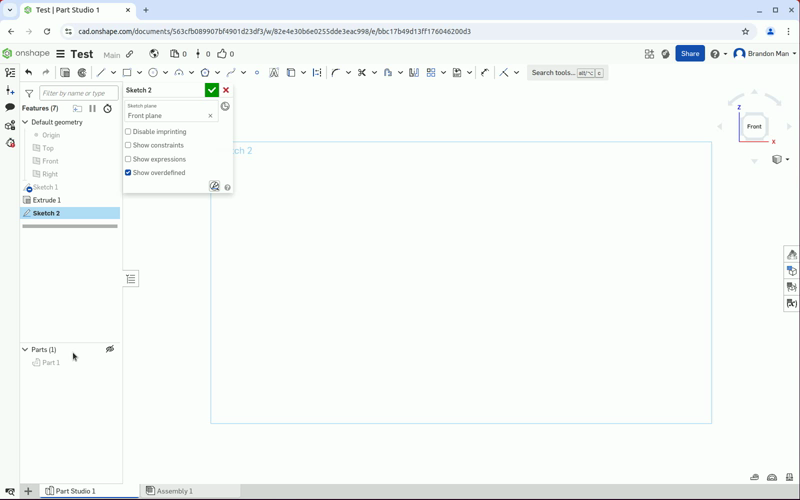
key_down(shift)
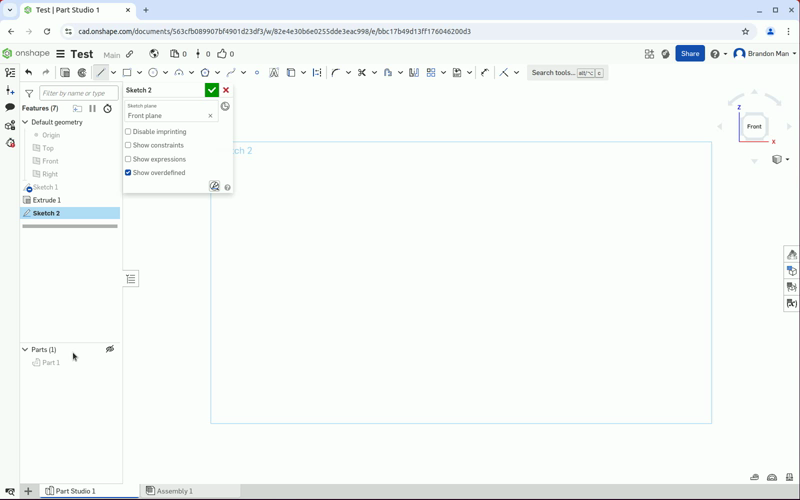
mouse_move(361, 329)
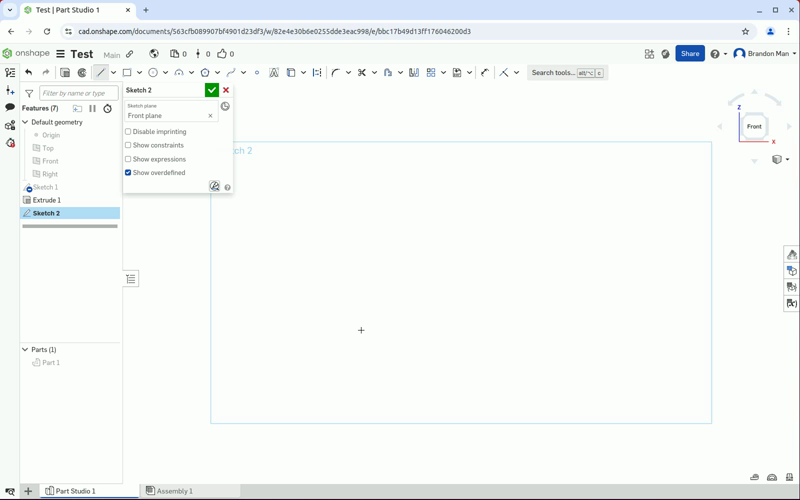
click(361, 329)
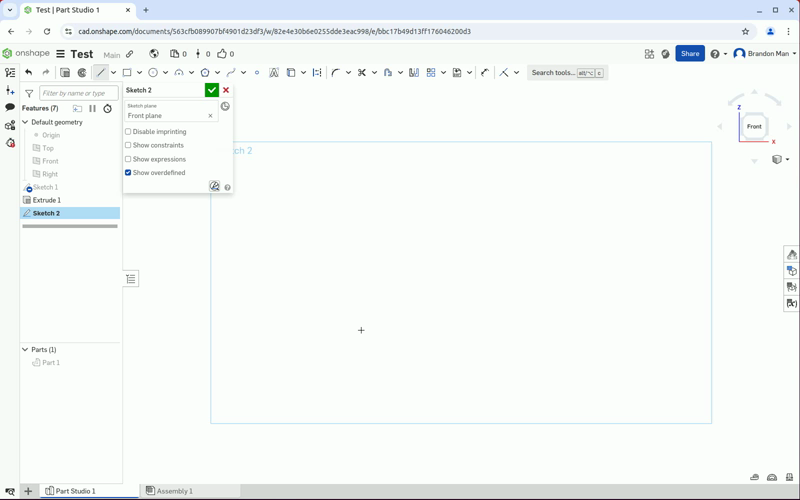
key_up(shift)
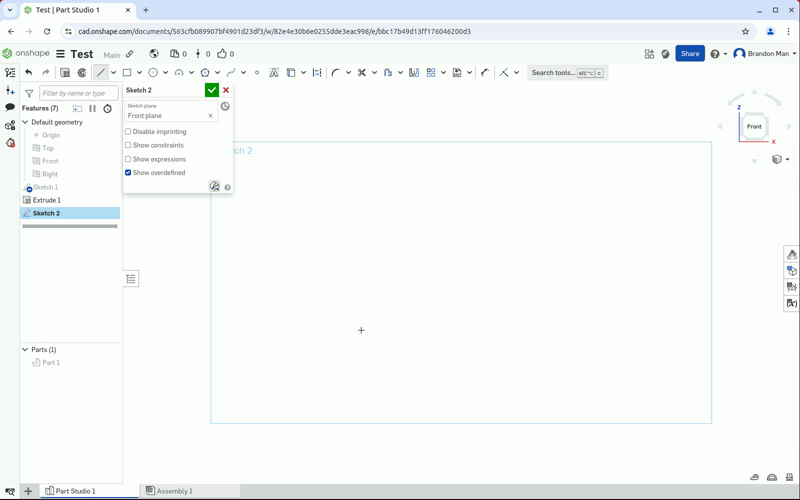
key_down(shift)
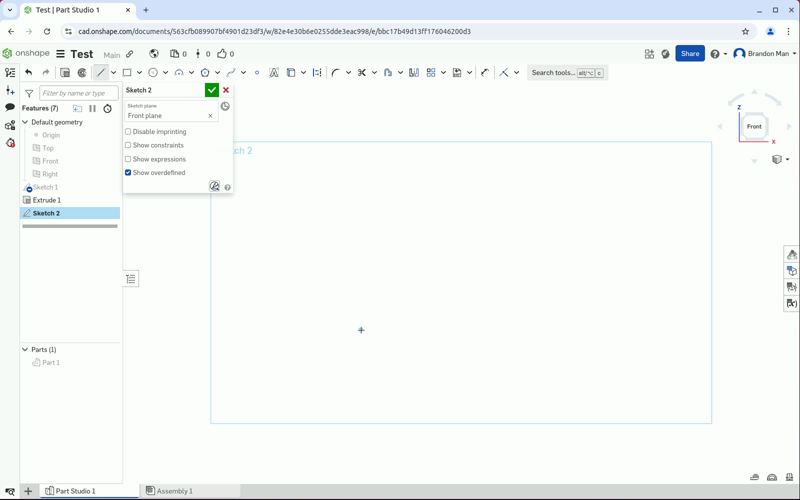
mouse_move(566, 329)
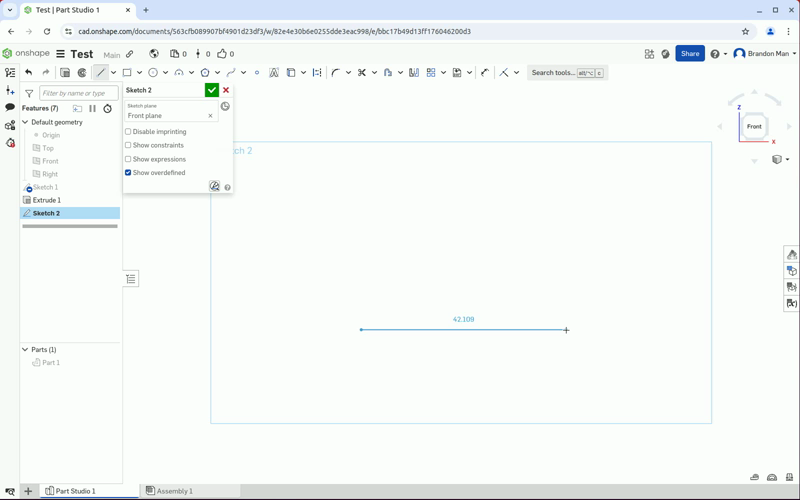
click(566, 329)
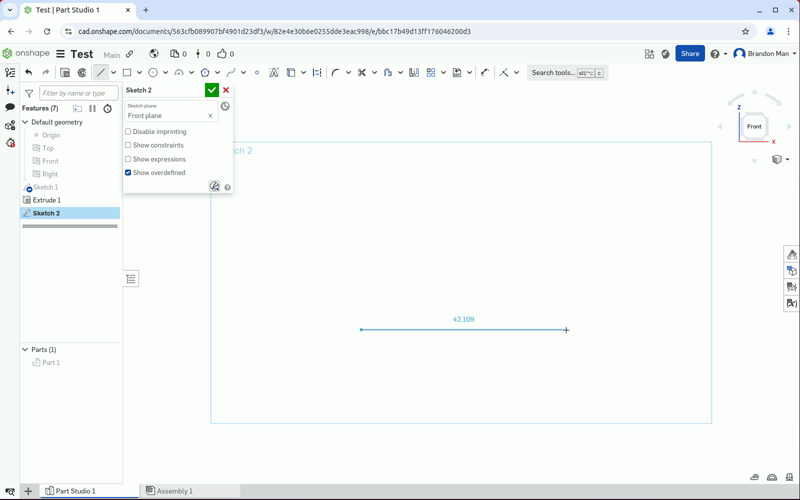
key_up(shift)
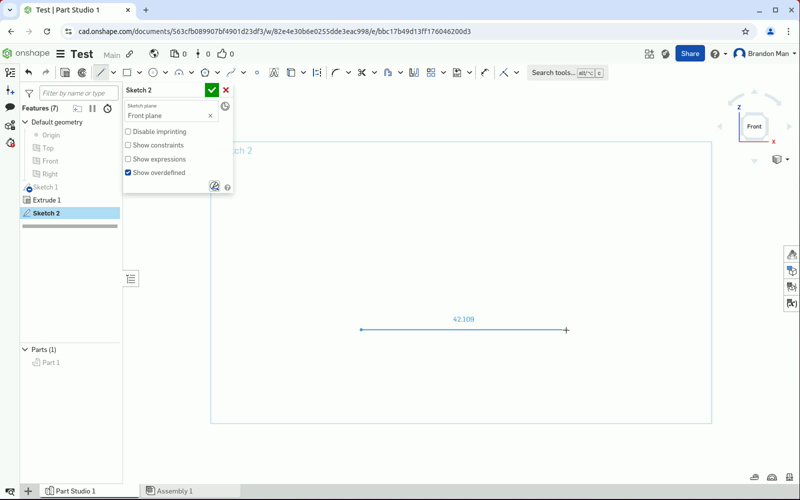
key_down(shift)
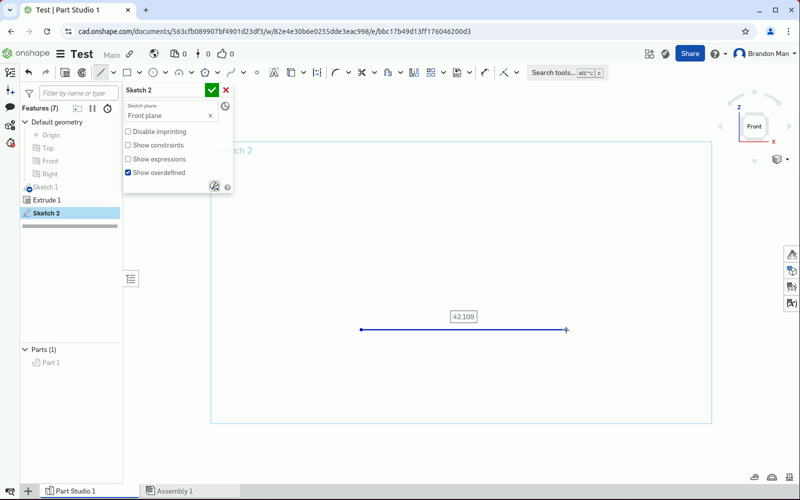
mouse_move(566, 239)
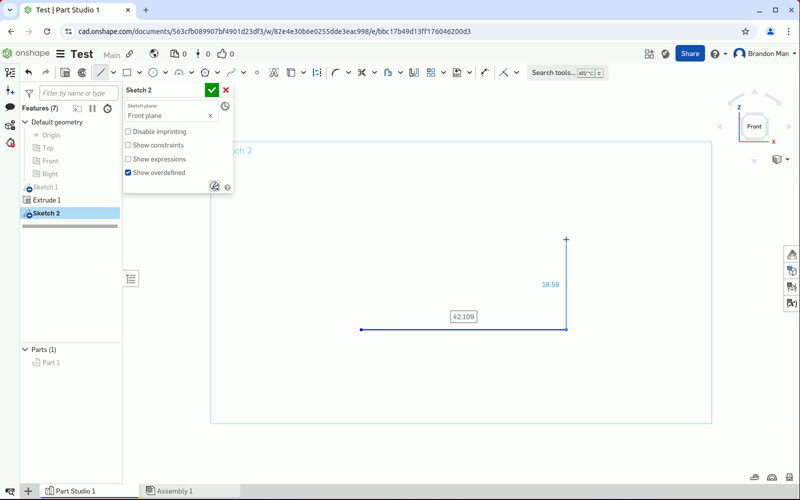
click(566, 239)
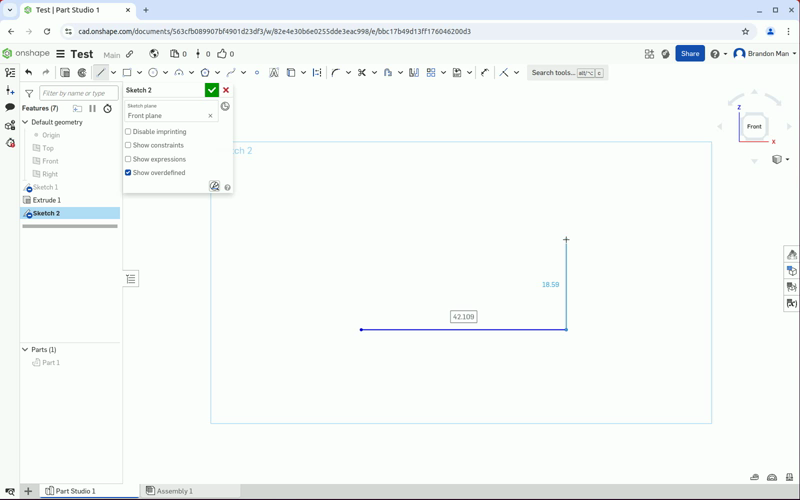
key_up(shift)
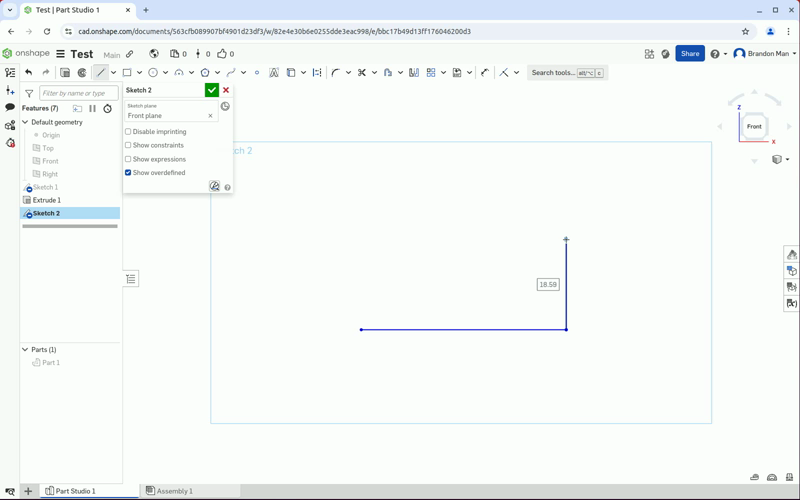
key_down(shift)
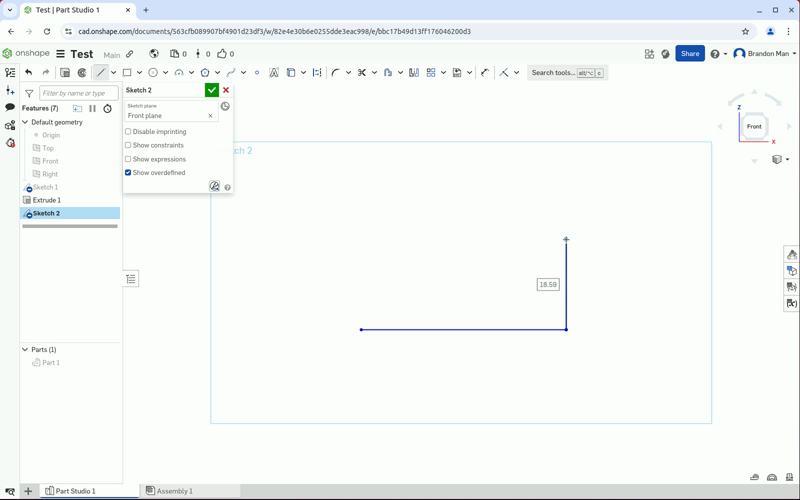
mouse_move(361, 239)
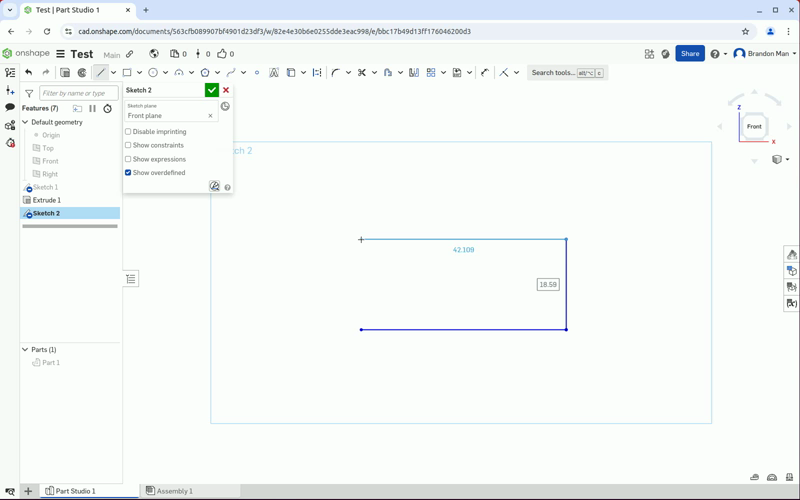
click(361, 239)
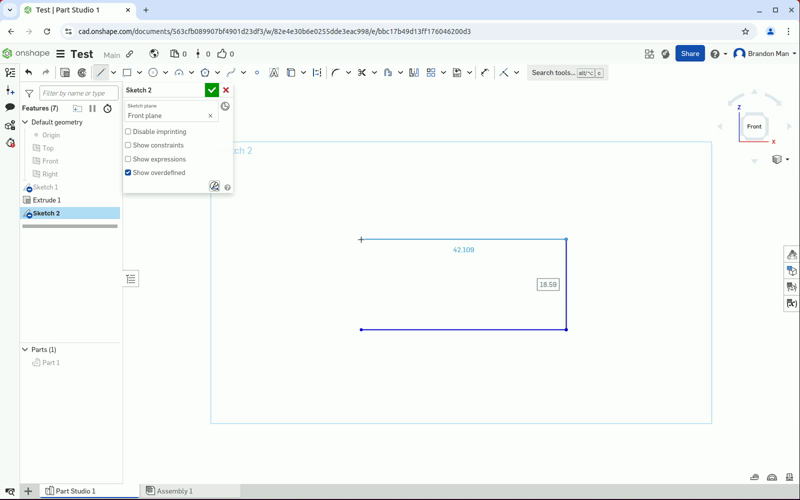
key_up(shift)
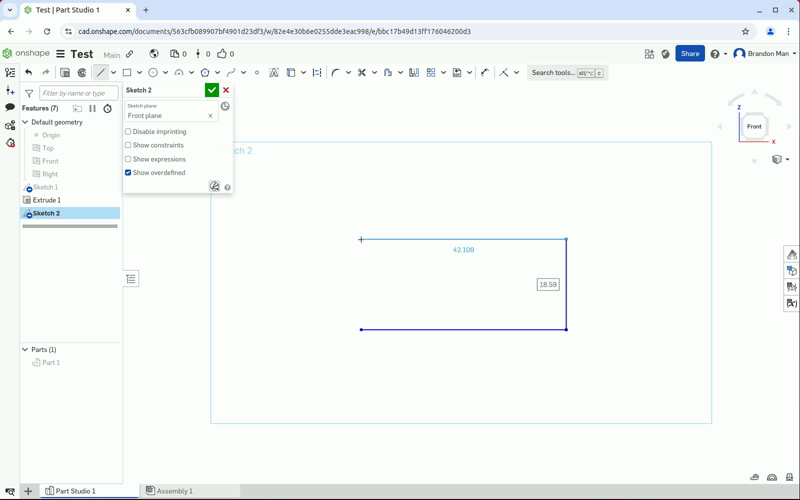
key_down(shift)
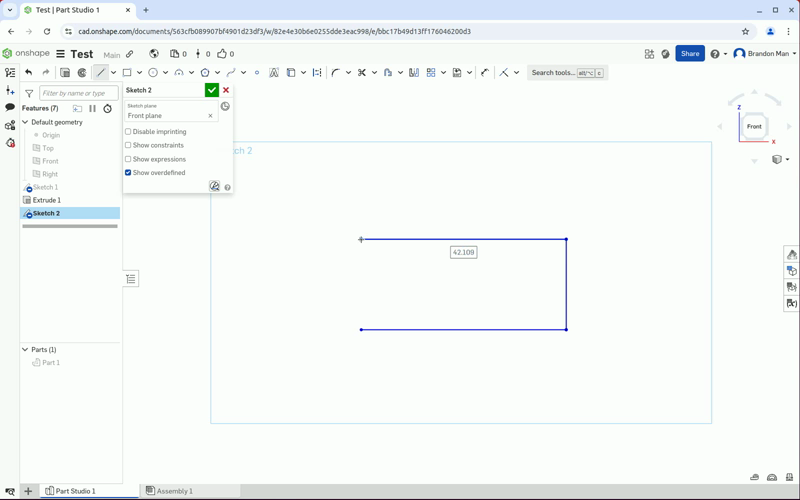
mouse_move(391, 239)
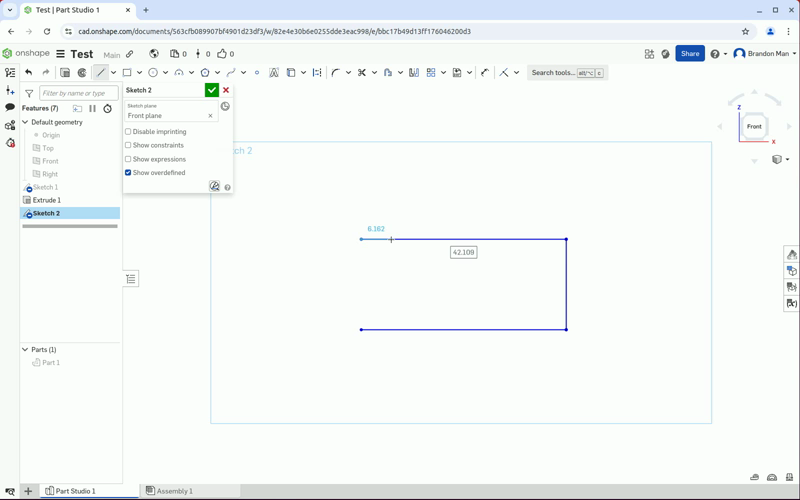
mouse_move(361, 258)
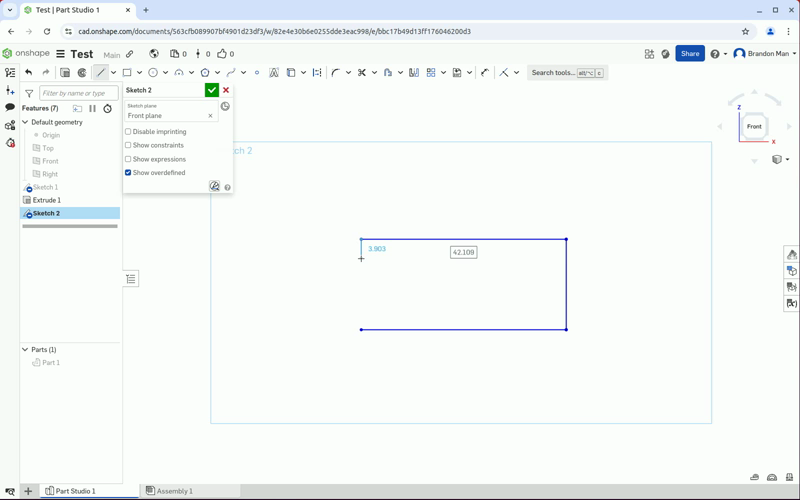
click(361, 258)
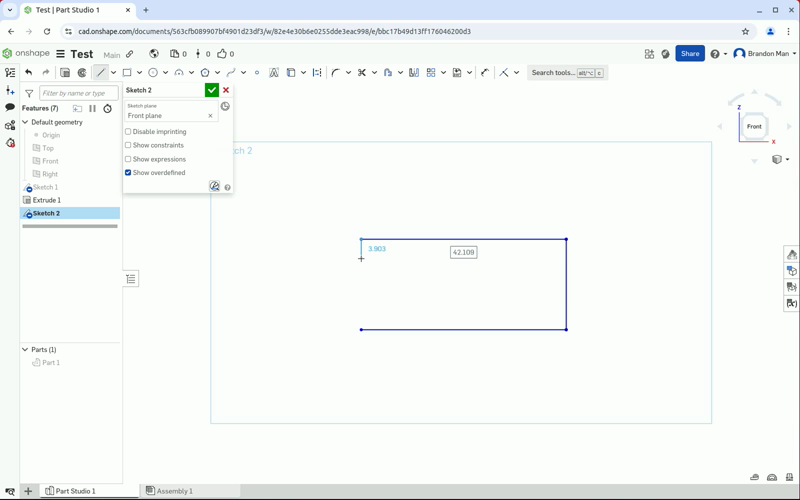
key_up(shift)
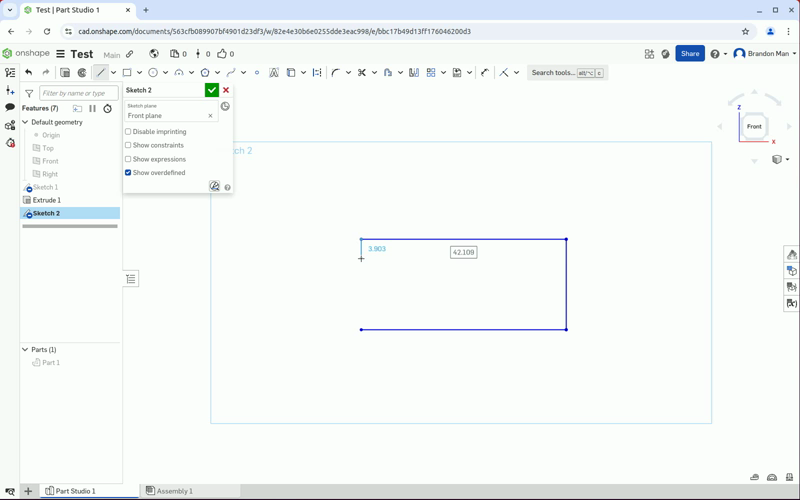
key_down(shift)
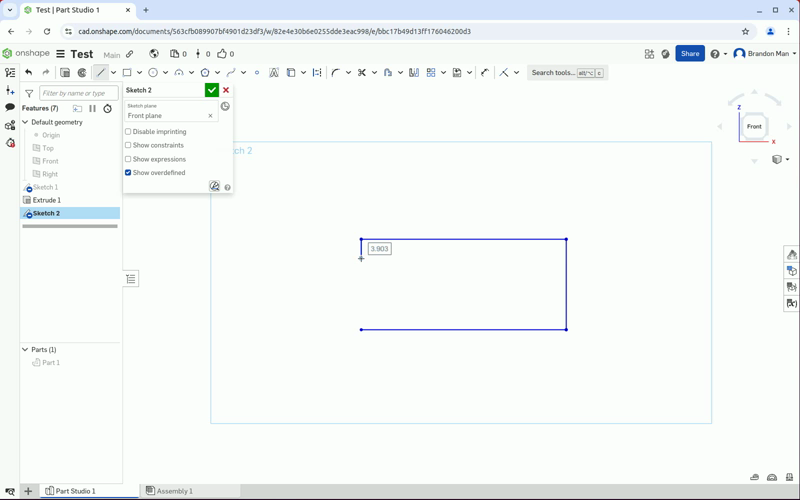
mouse_move(391, 258)
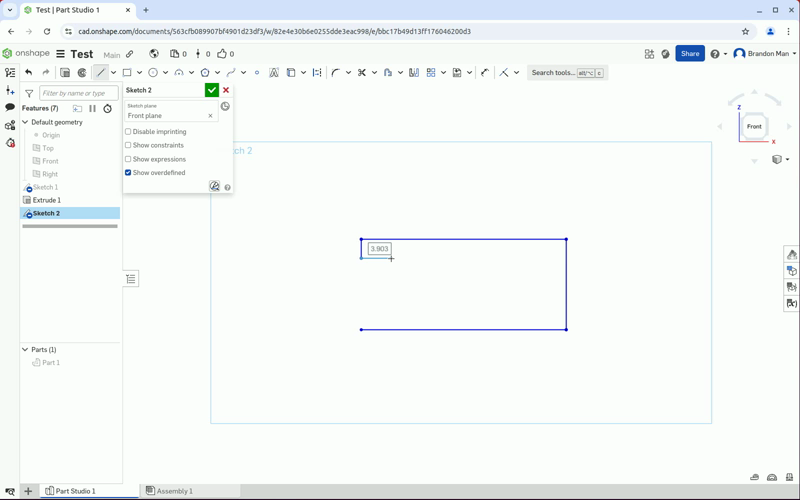
mouse_move(361, 308)
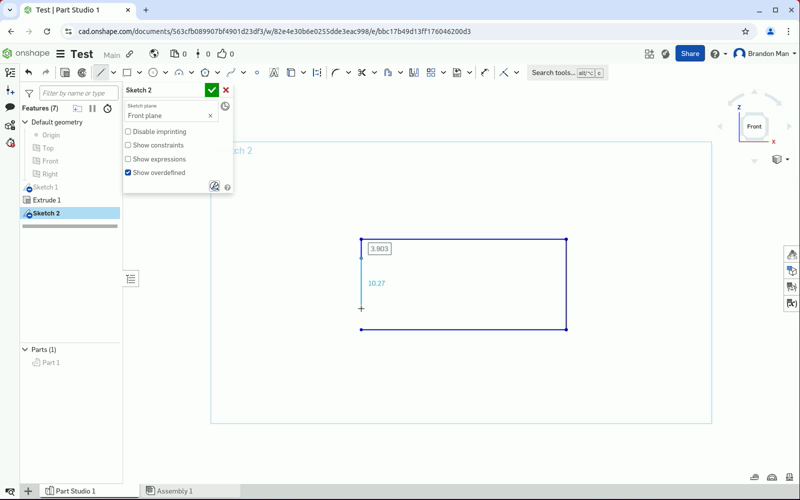
click(361, 308)
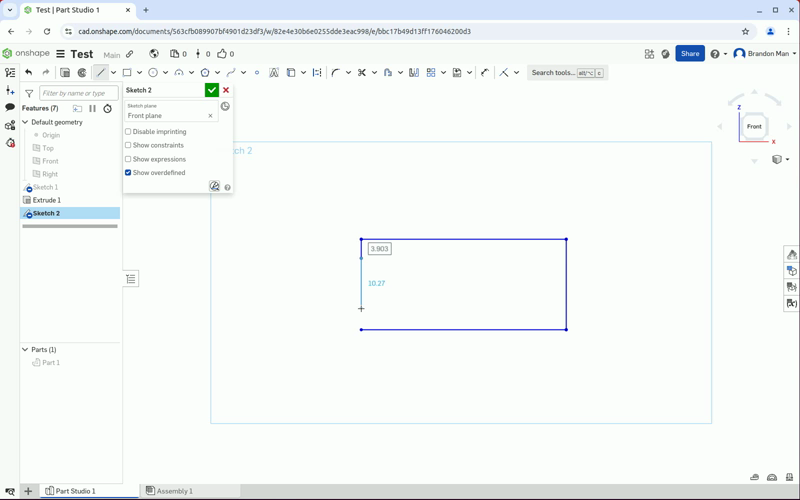
key_up(shift)
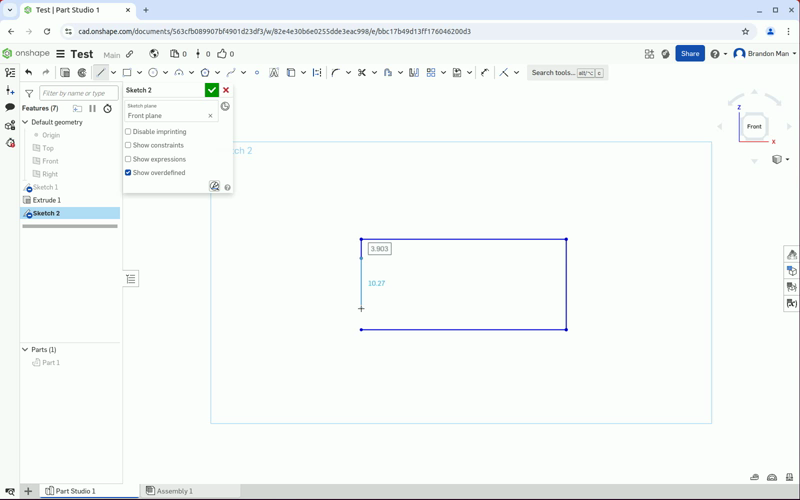
mouse_move(391, 308)
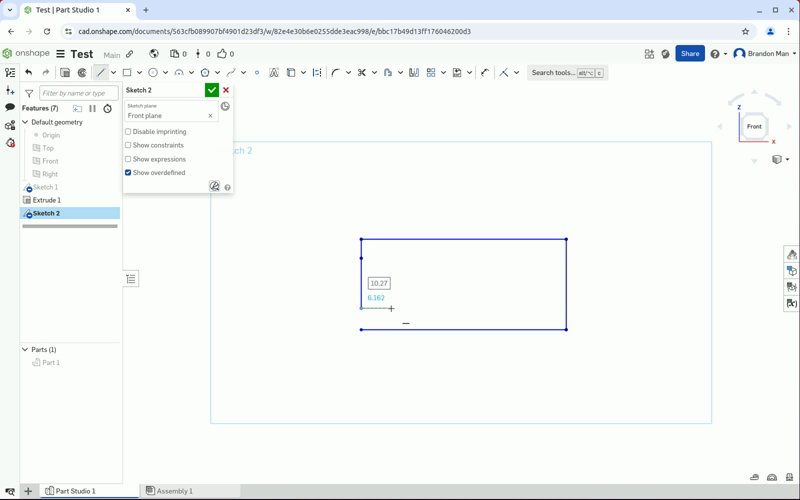
key_down(shift)
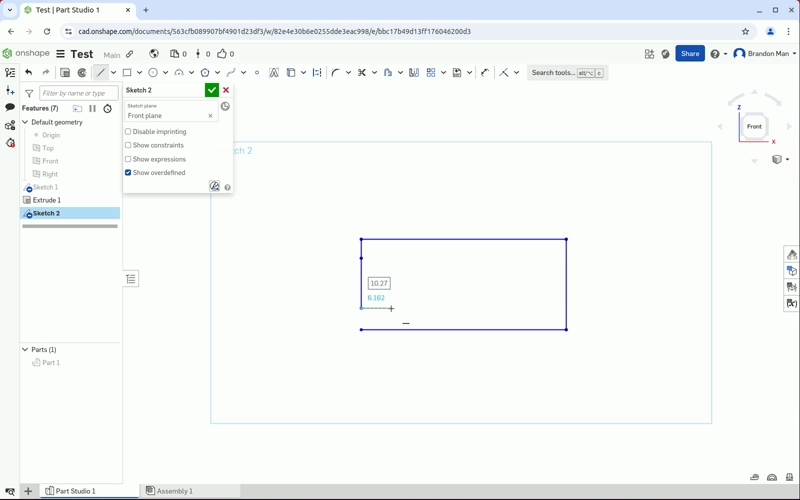
mouse_move(361, 329)
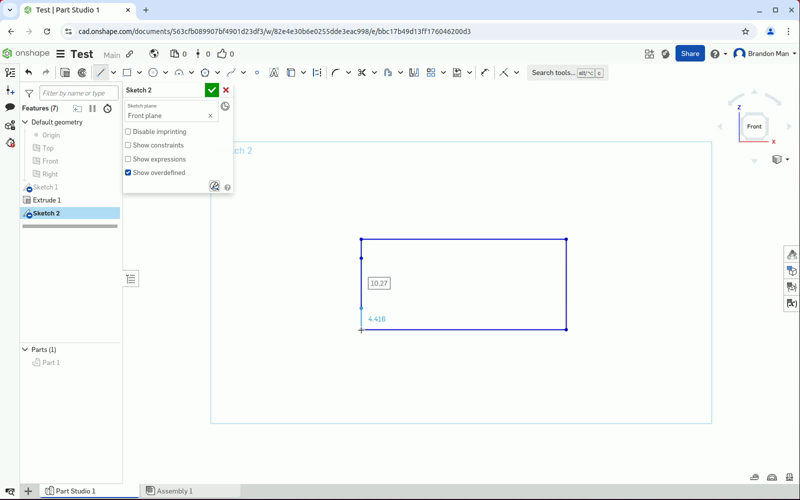
key_up(shift)
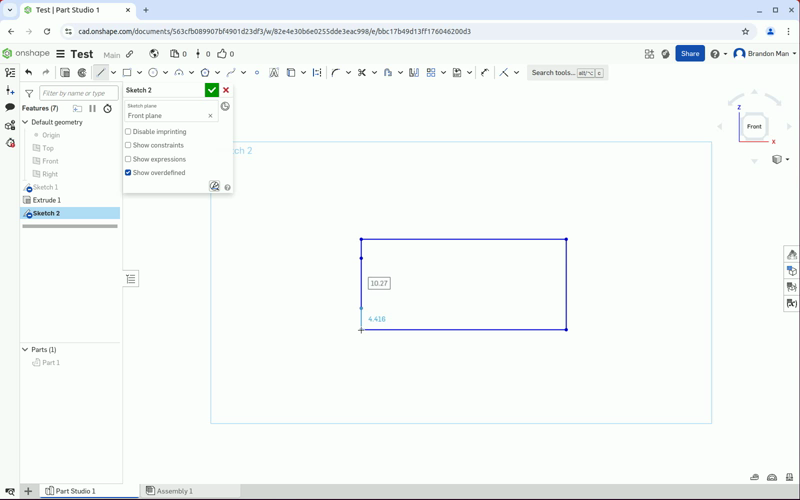
click(361, 329)
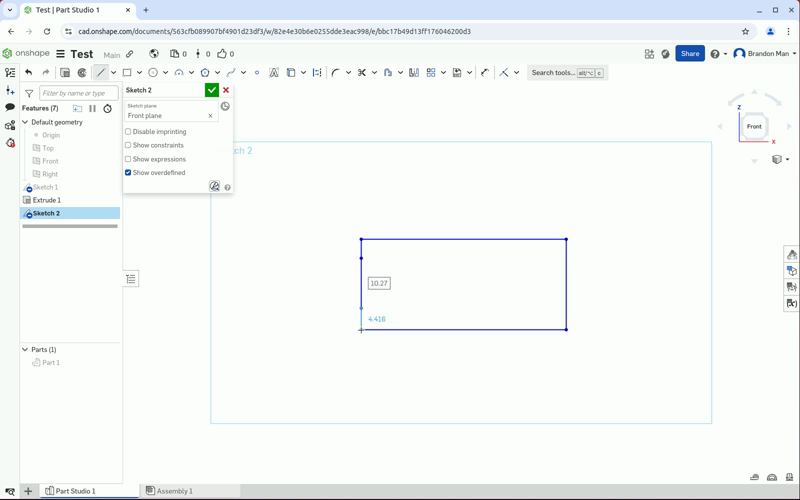
key(esc)
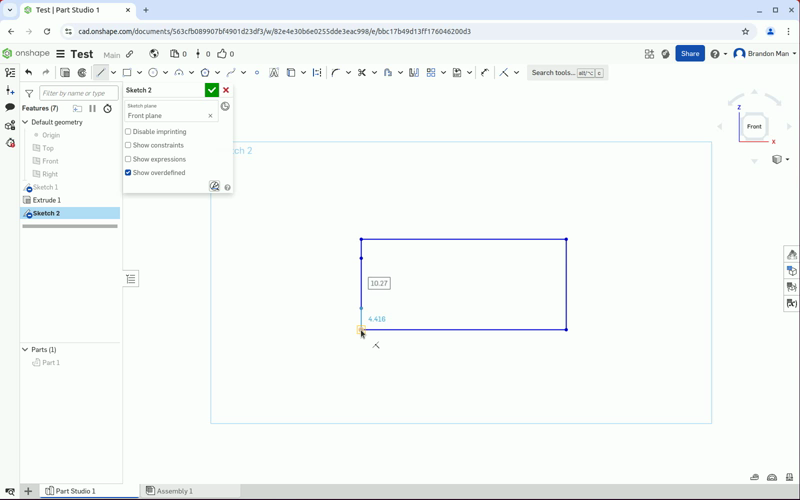
key(c)
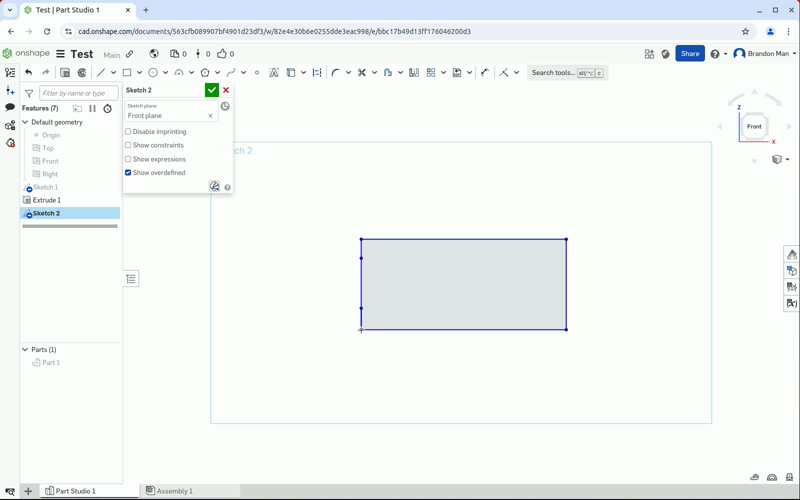
key_down(shift)
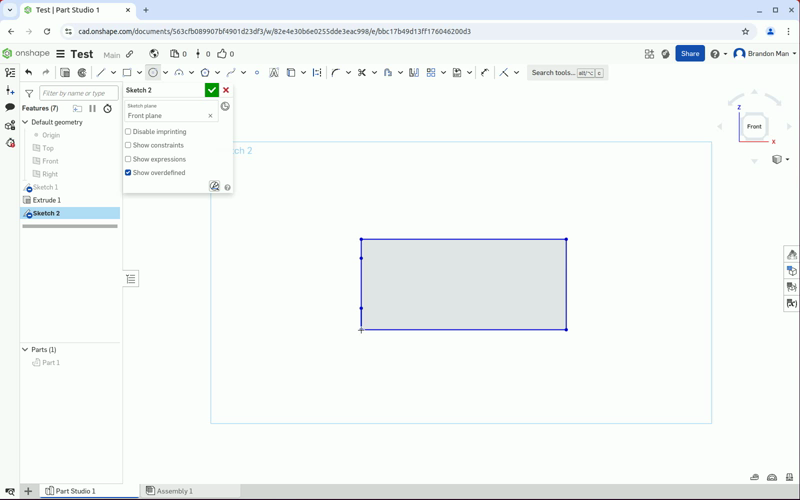
mouse_move(376, 282)
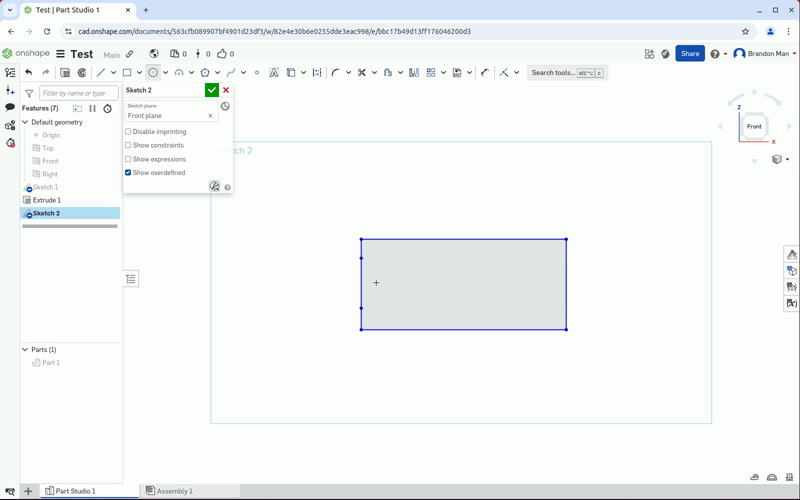
click(376, 282)
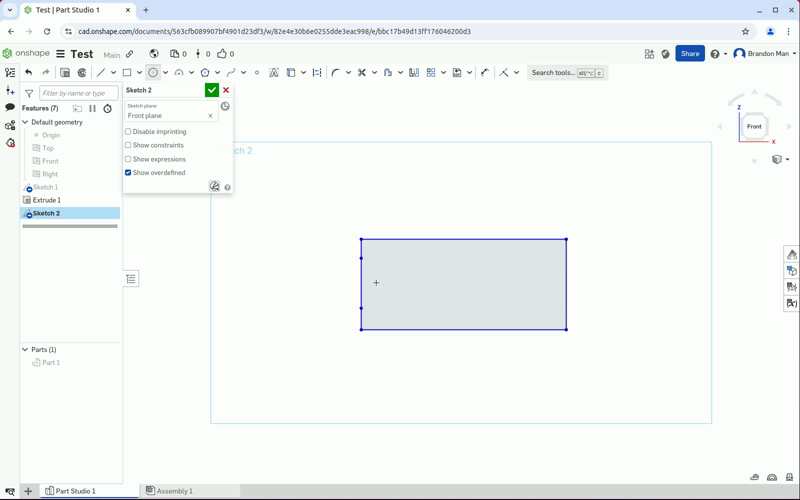
key_up(shift)
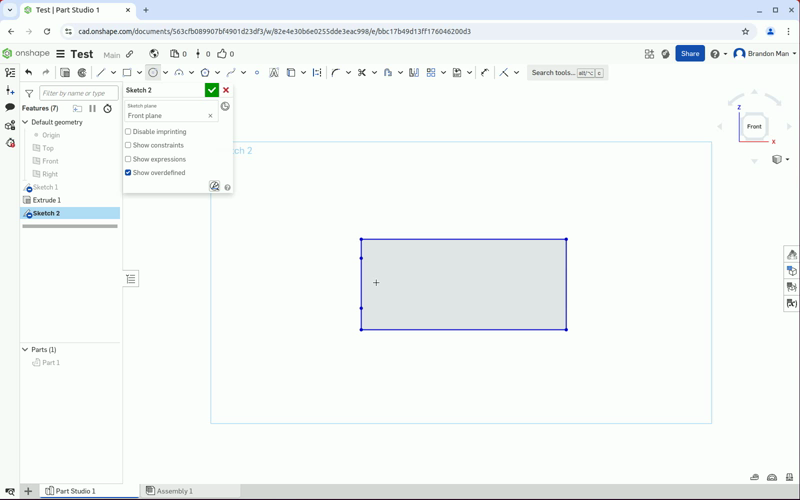
mouse_move(389, 282)
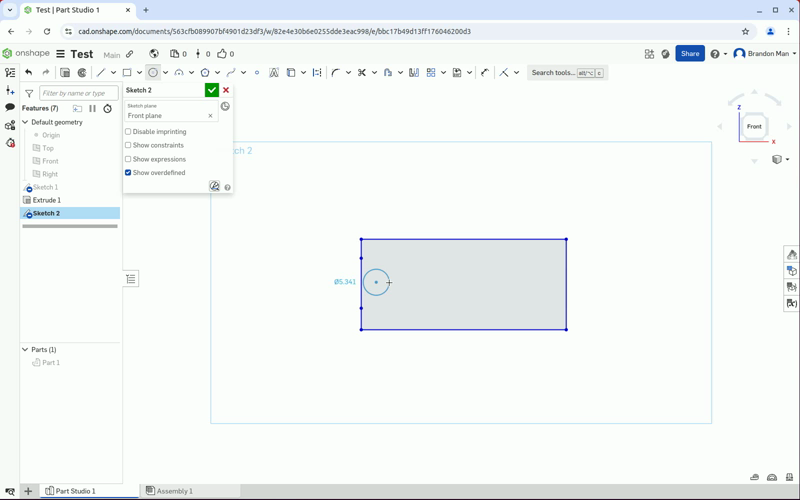
click(389, 282)
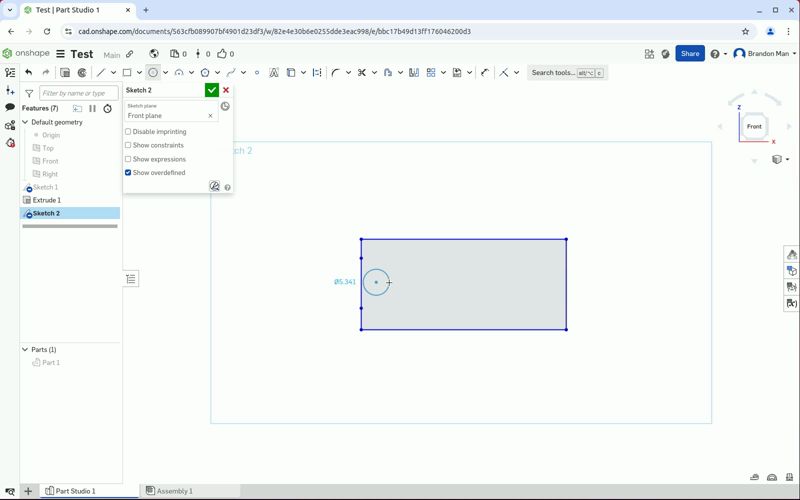
key(esc)
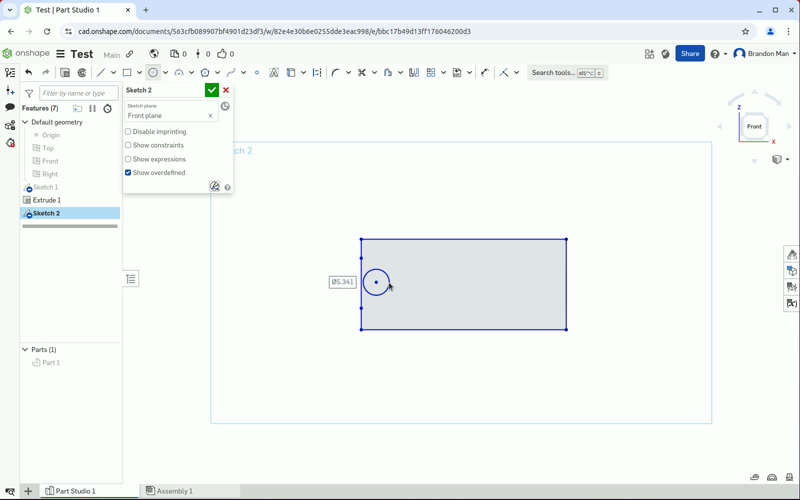
key(c)
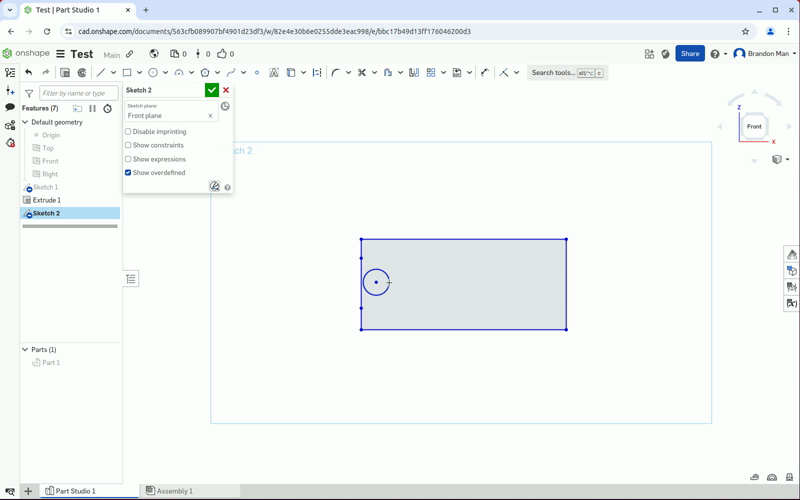
key_down(shift)
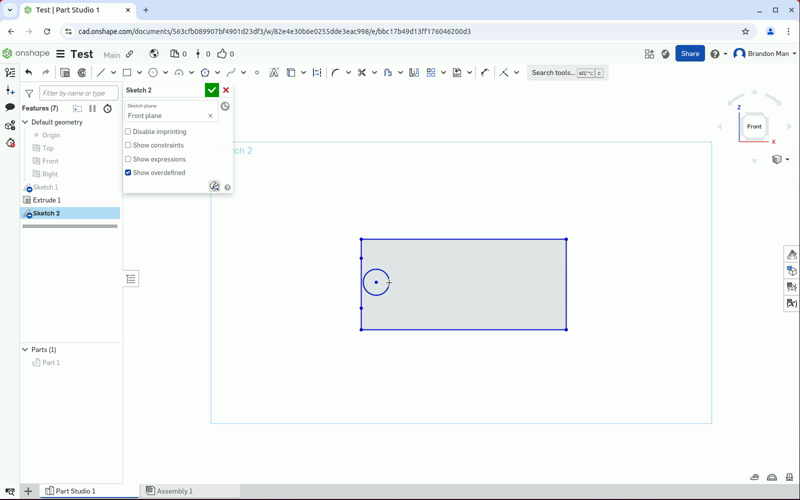
mouse_move(531, 286)
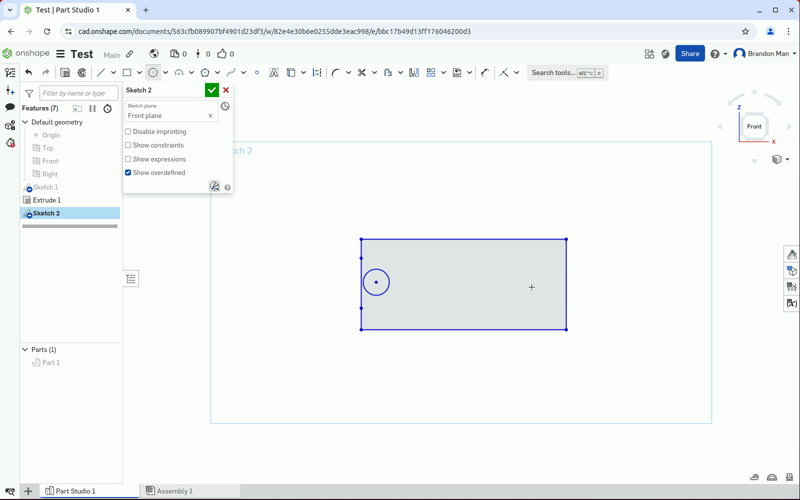
click(531, 286)
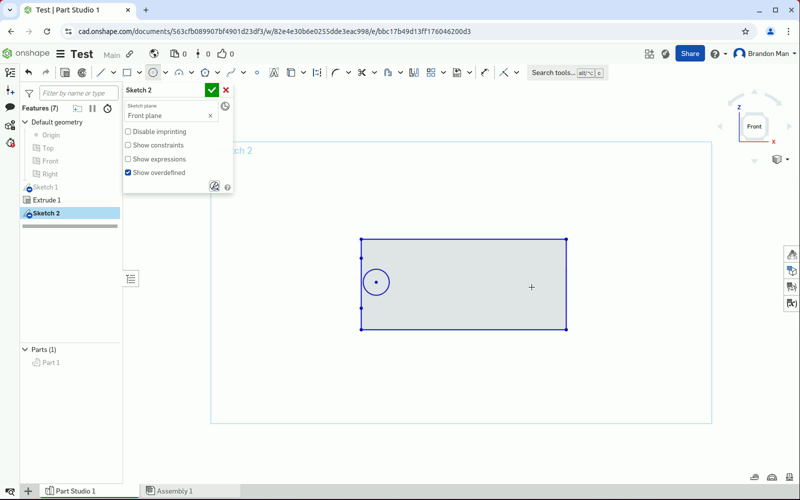
key_up(shift)
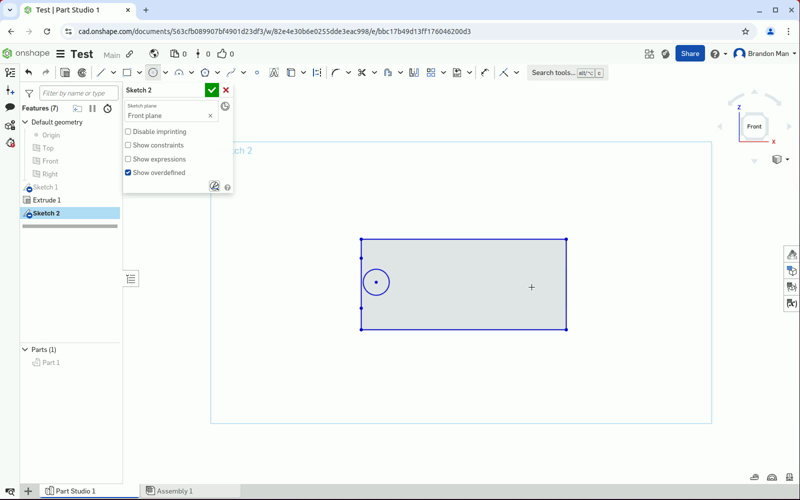
mouse_move(555, 286)
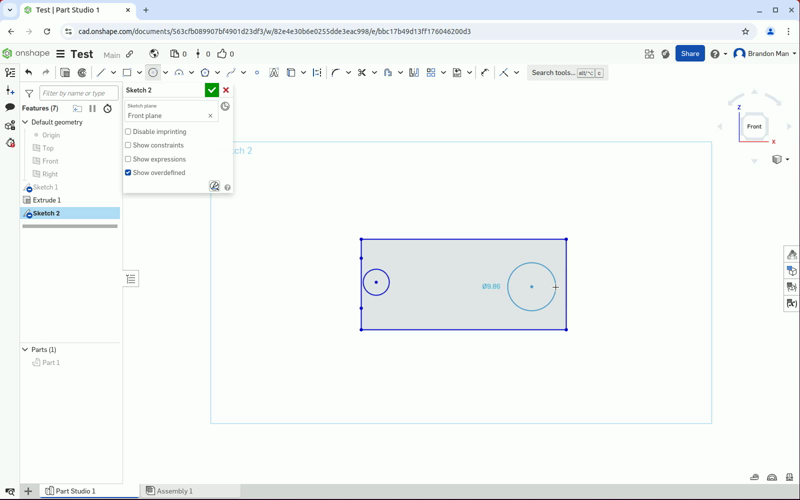
click(555, 286)
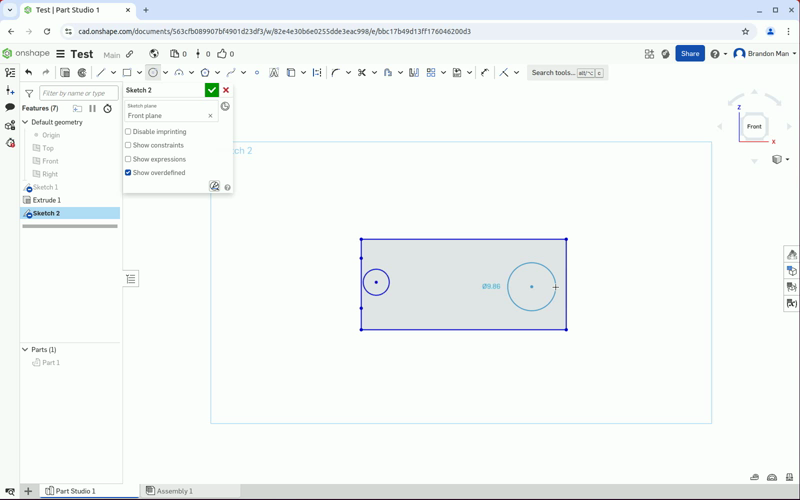
key(esc)
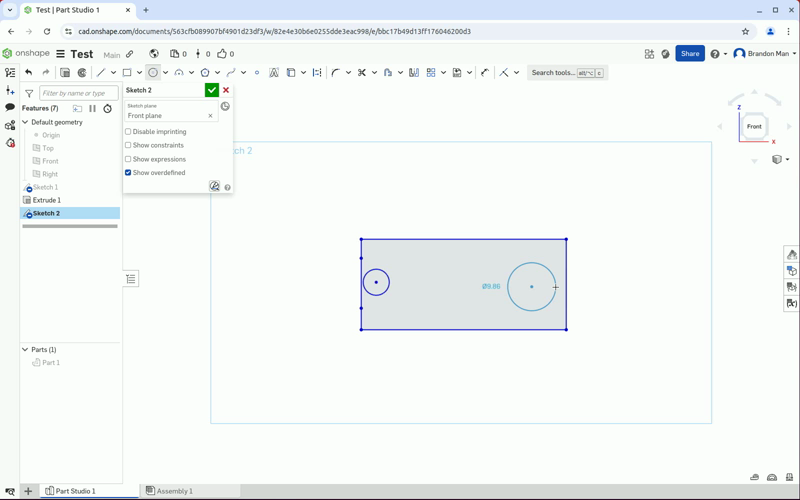
mouse_move(497, 253)
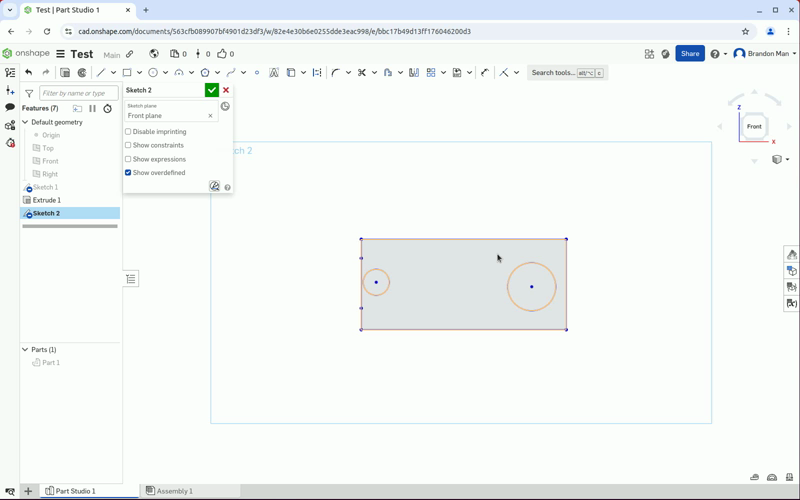
click(497, 253)
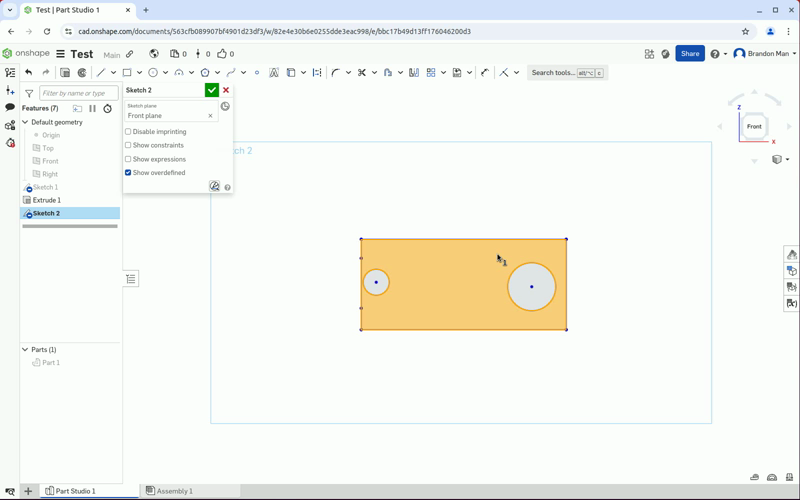
mouse_move(73, 352)
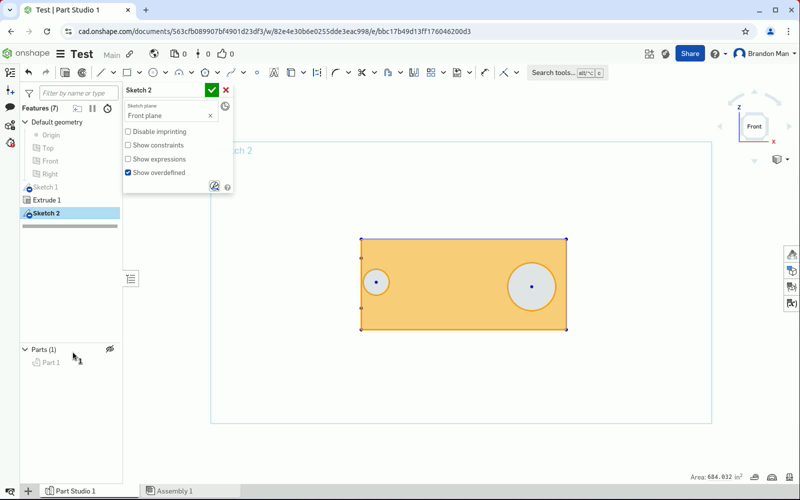
key(shift+y)
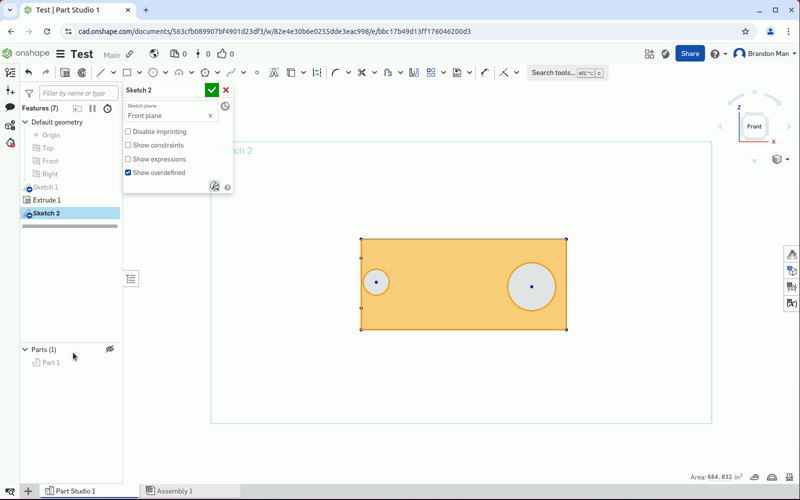
key(shift+e)
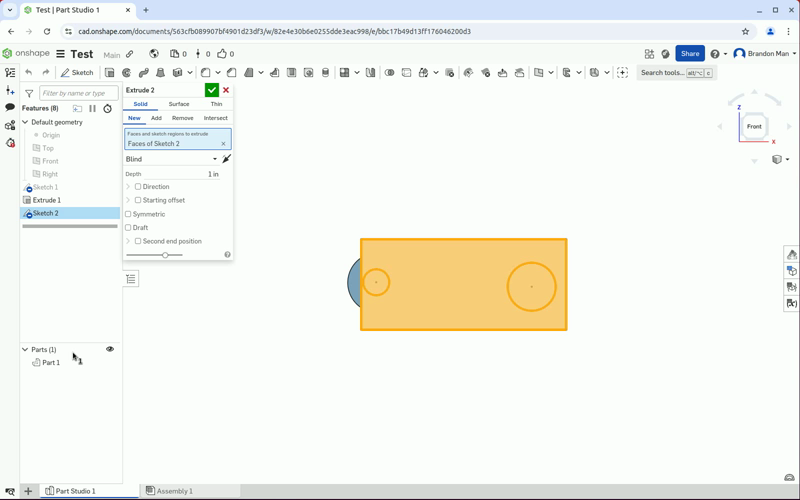
mouse_move(143, 106)
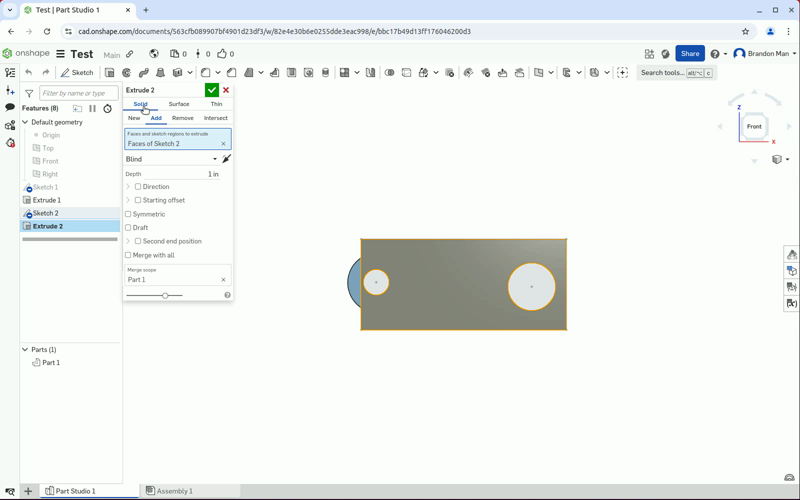
click(143, 106)
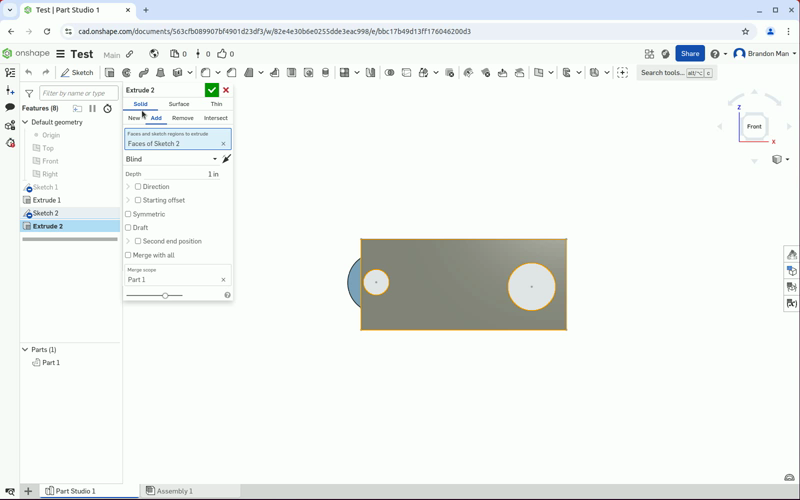
mouse_move(137, 120)
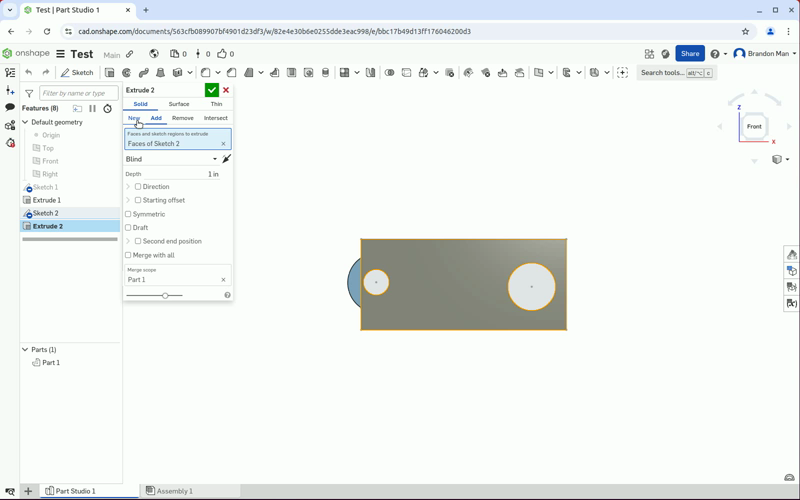
click(137, 120)
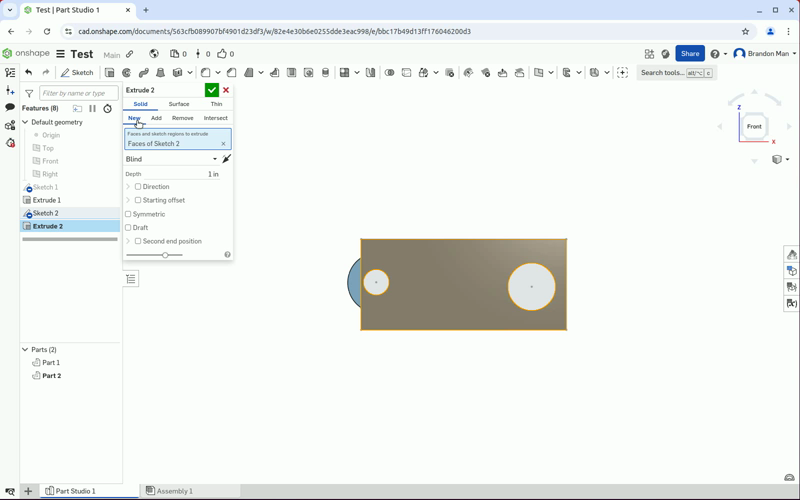
key(tab, 4)
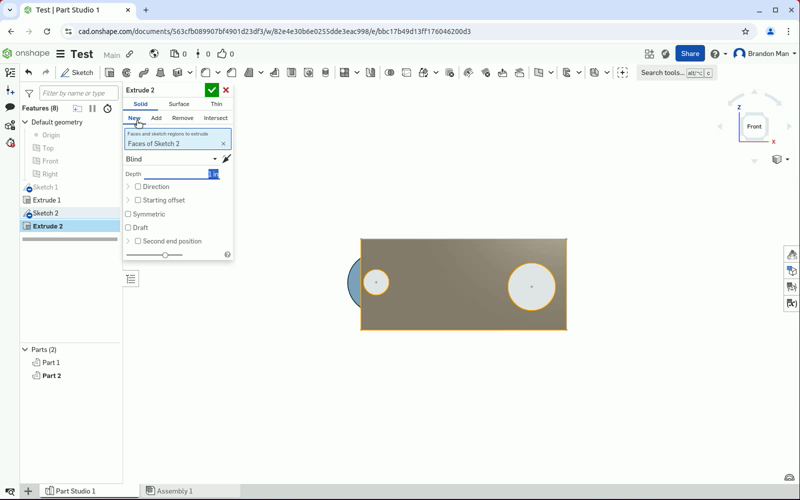
text(19.016)
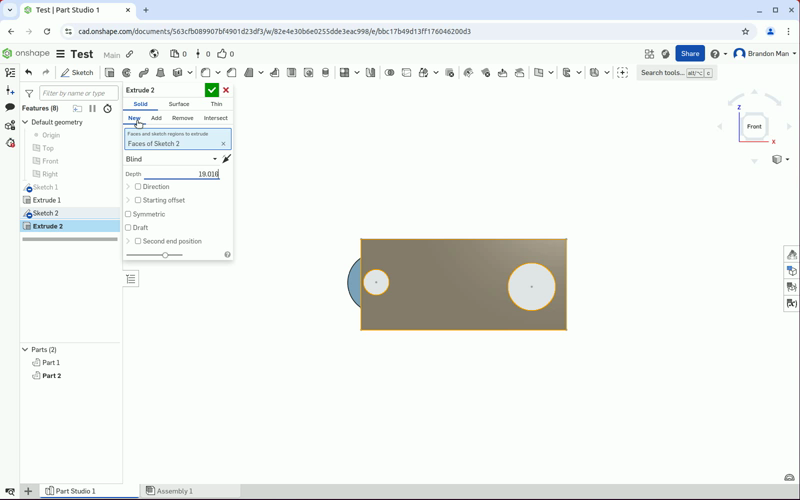
key(enter)
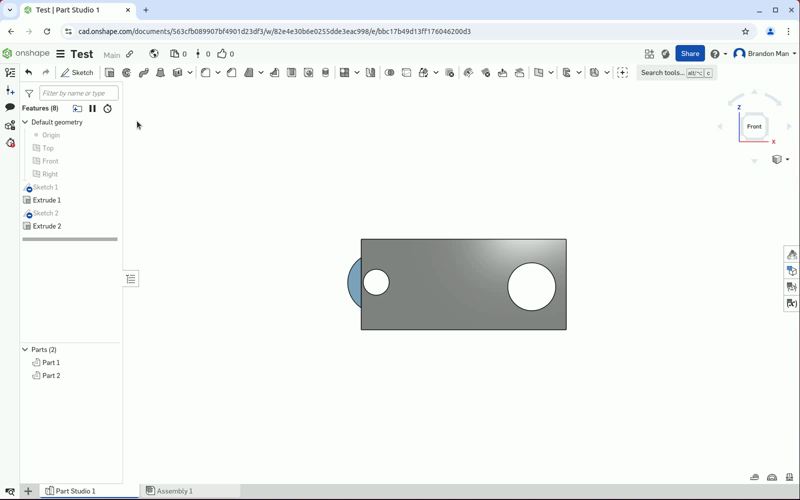
key(shift+h)
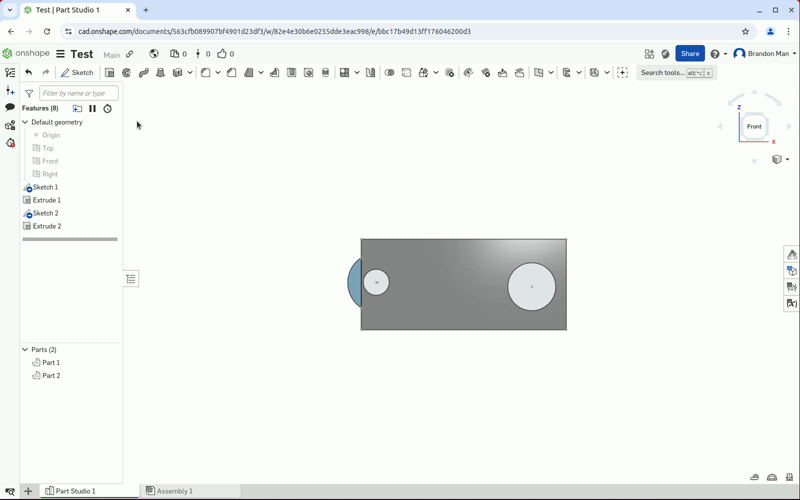
key(shift+h)
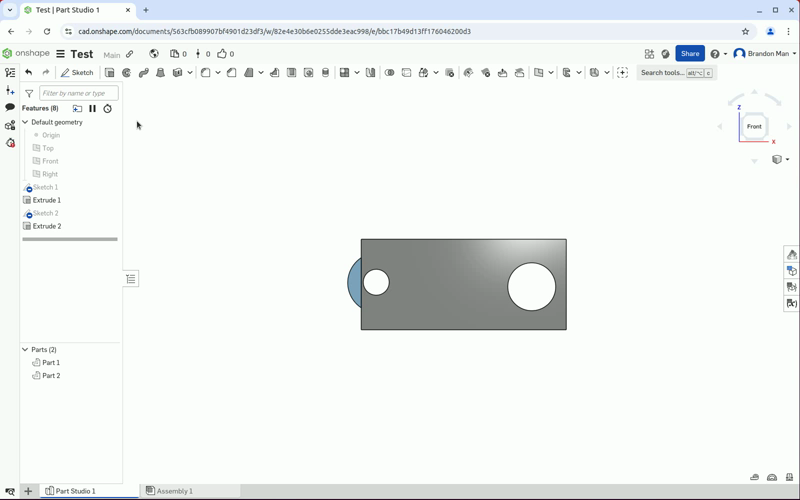
mouse_move(73, 189)
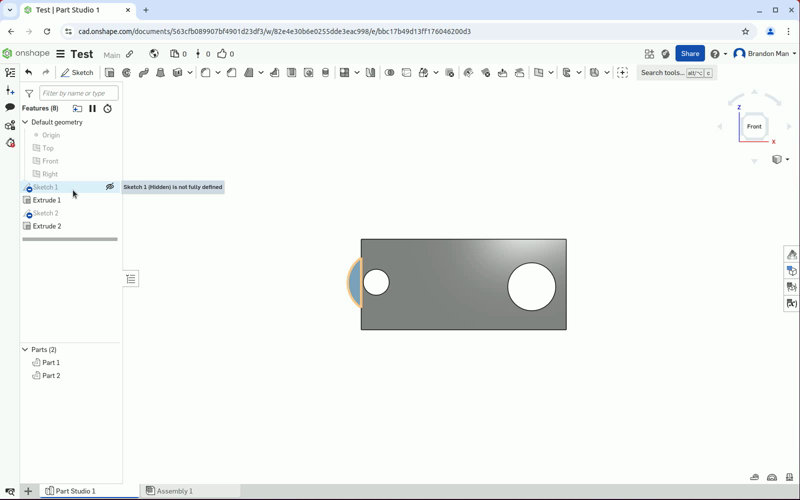
click(73, 189)
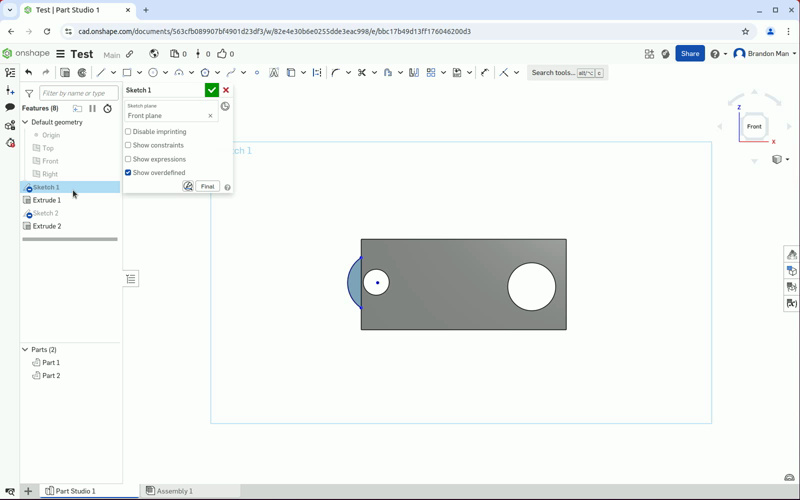
mouse_move(229, 92)
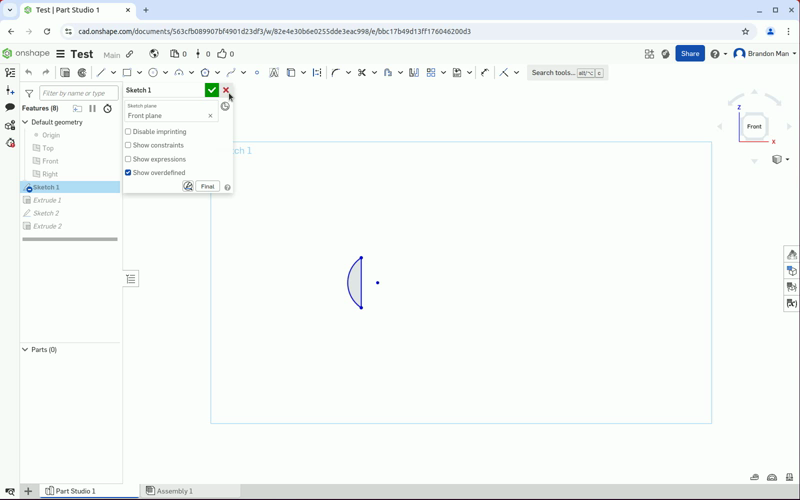
click(229, 92)
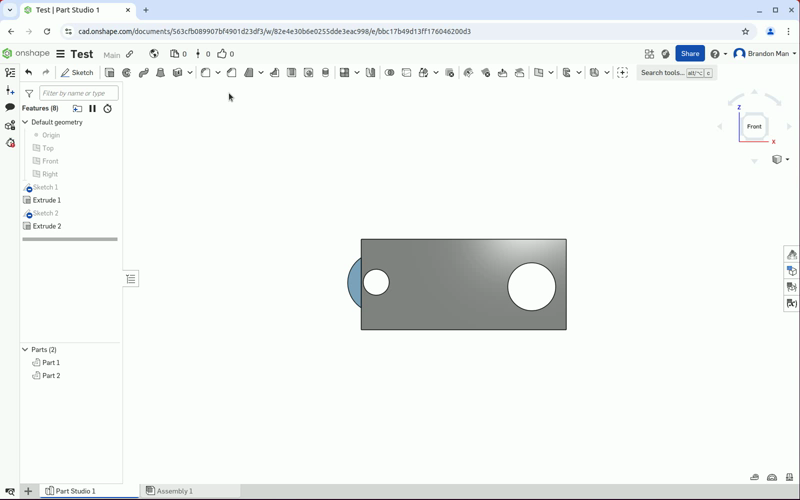
mouse_move(73, 352)
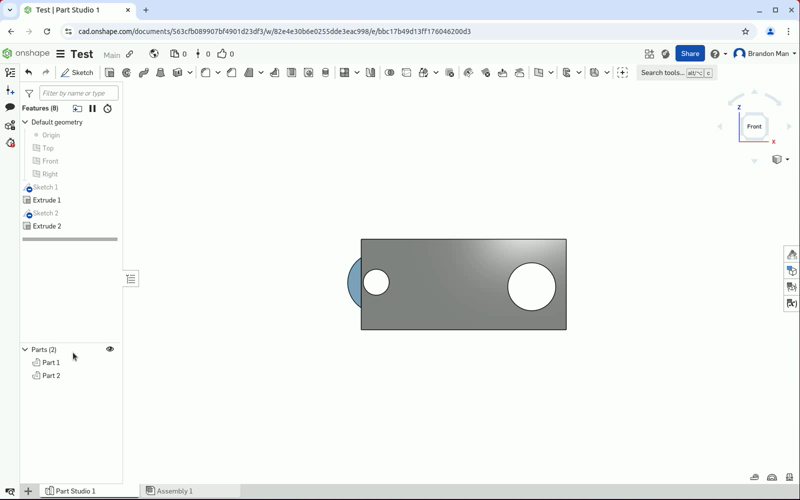
key(y)
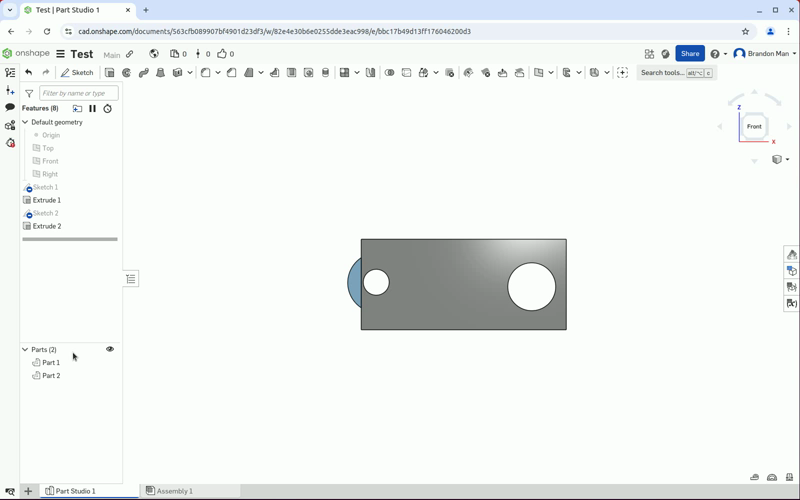
key(shift+p)
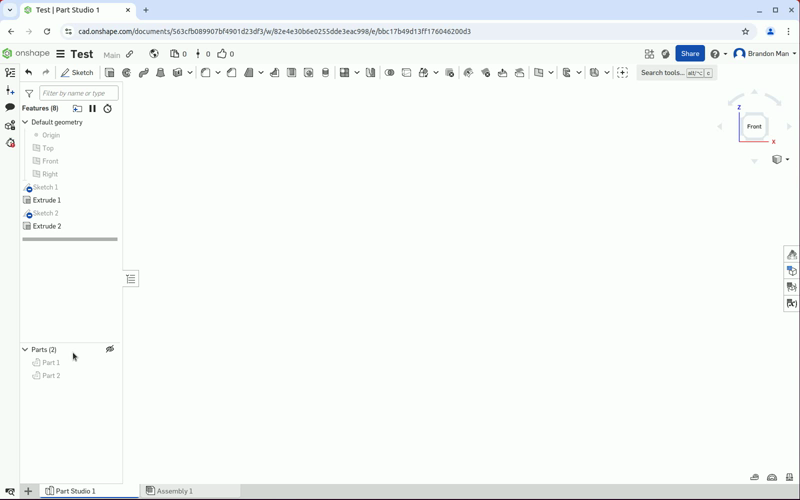
key(space)
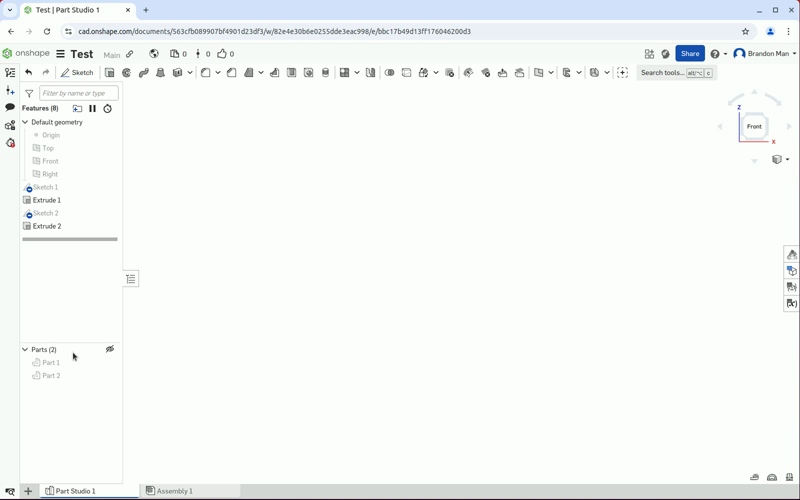
key_down(shift)
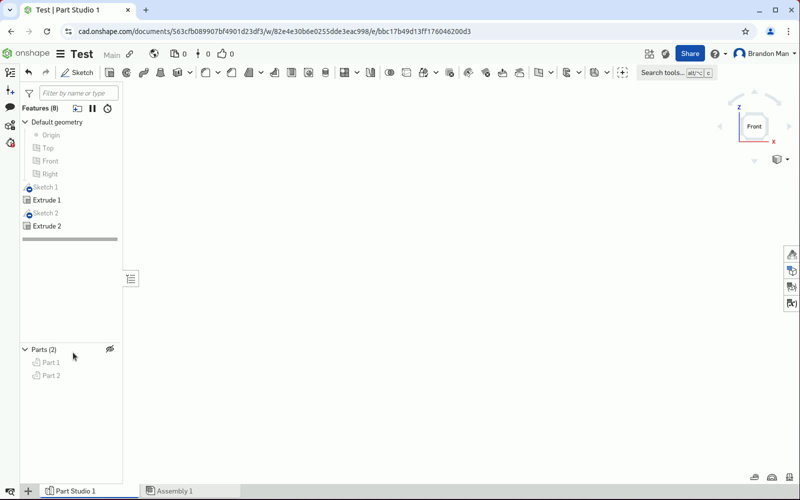
key(left)
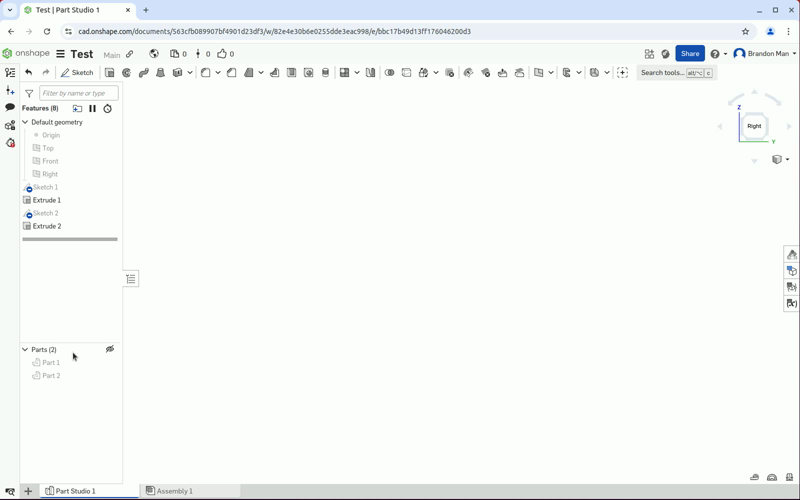
key_up(shift)
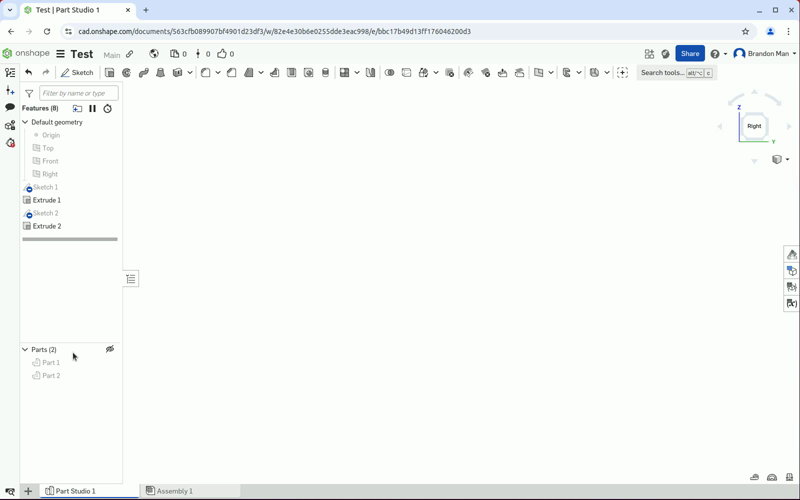
mouse_move(73, 352)
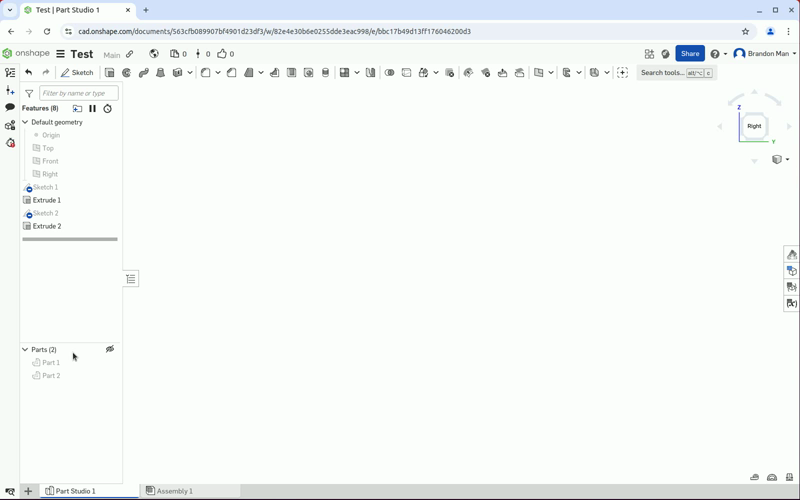
key(shift+y)
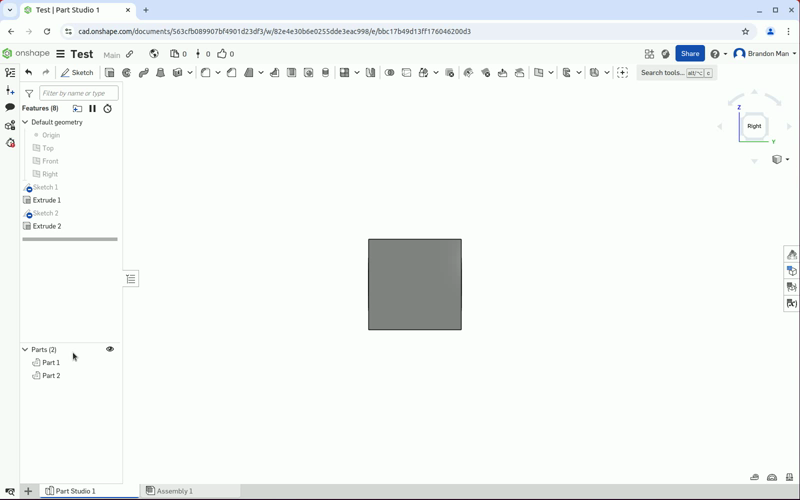
mouse_move(541, 75)
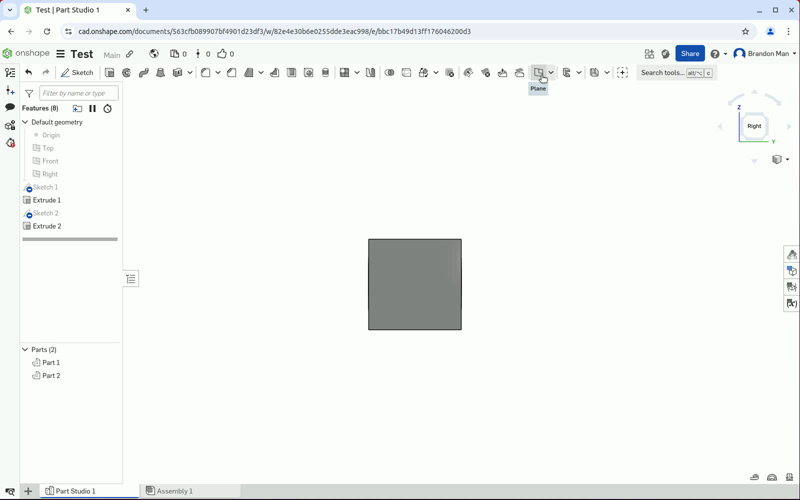
click(541, 75)
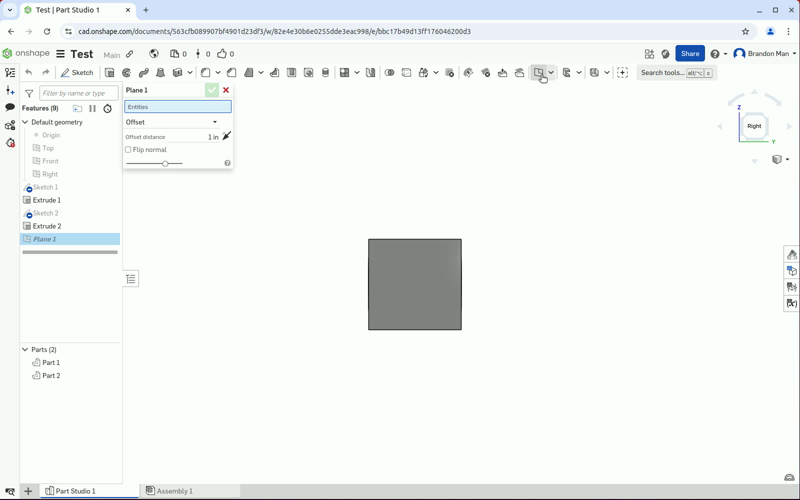
mouse_move(73, 176)
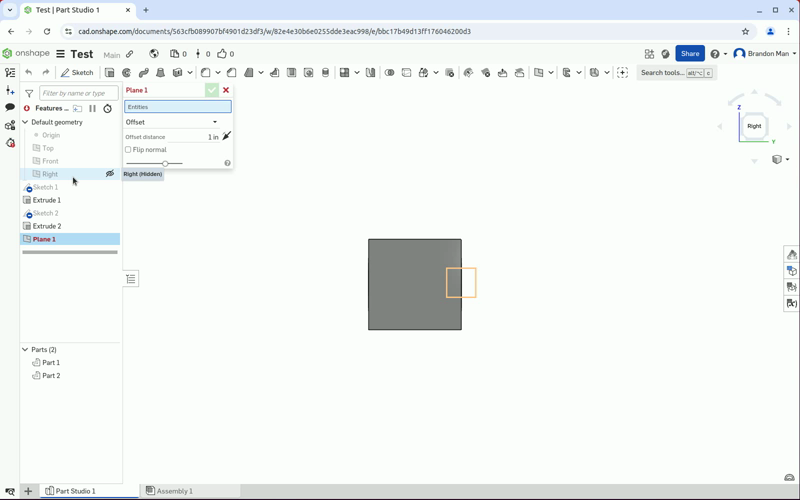
click(73, 176)
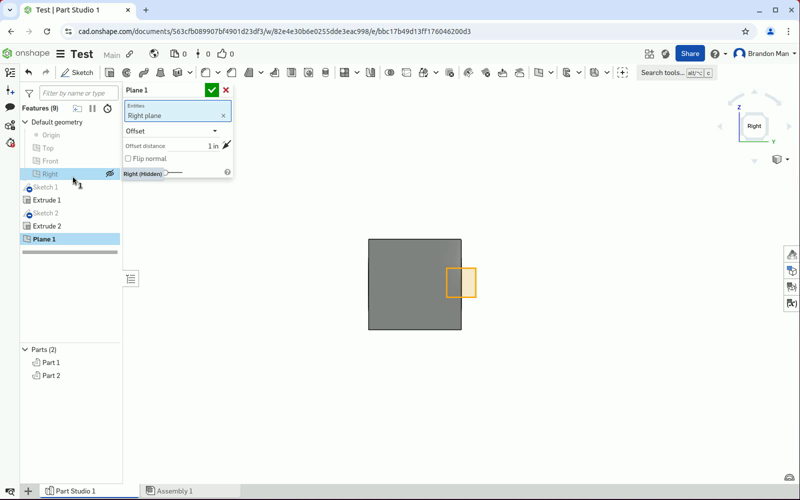
key(tab, 2)
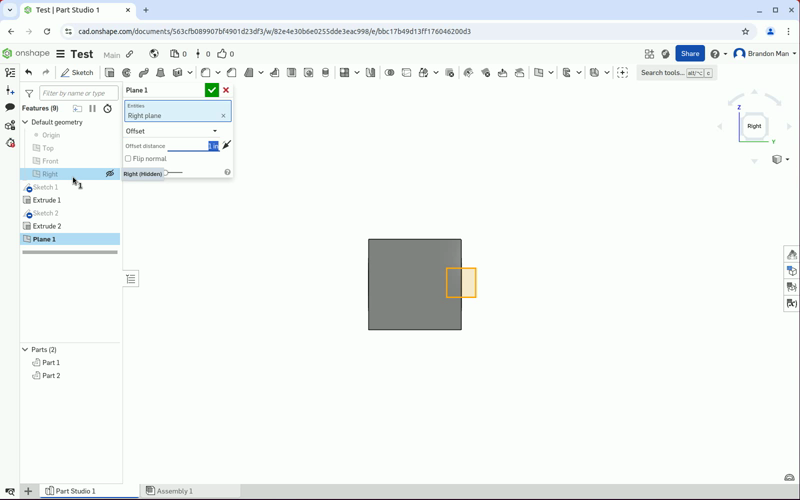
text(21.907)
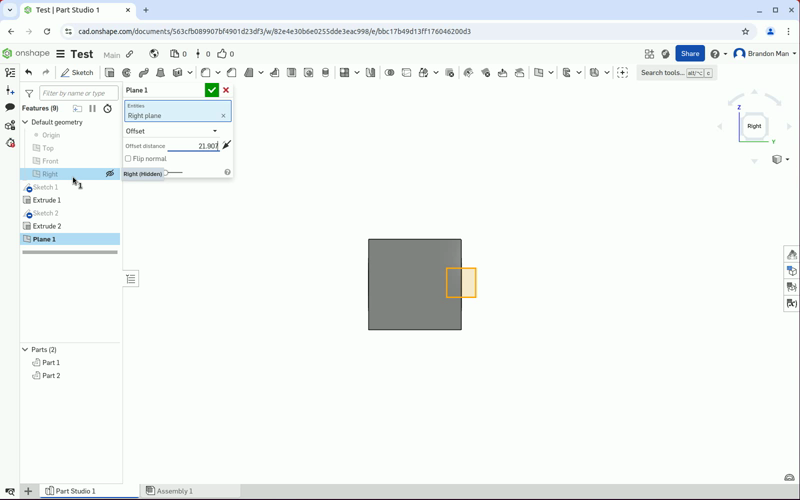
key(enter, 2)
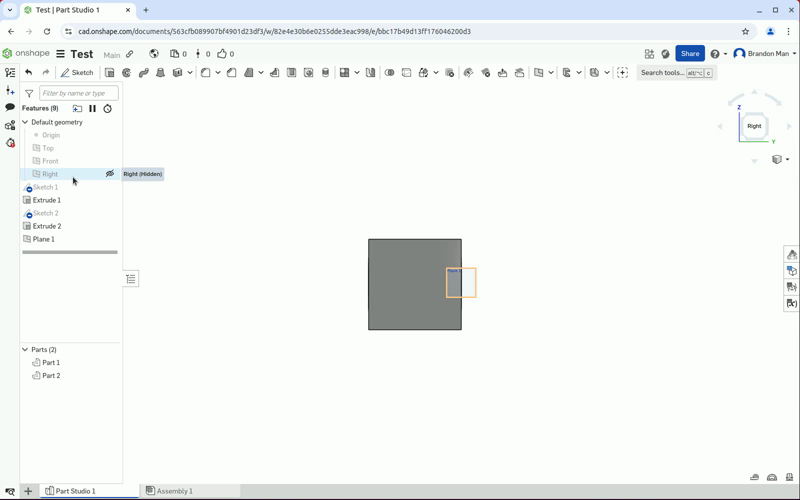
key(shift+s)
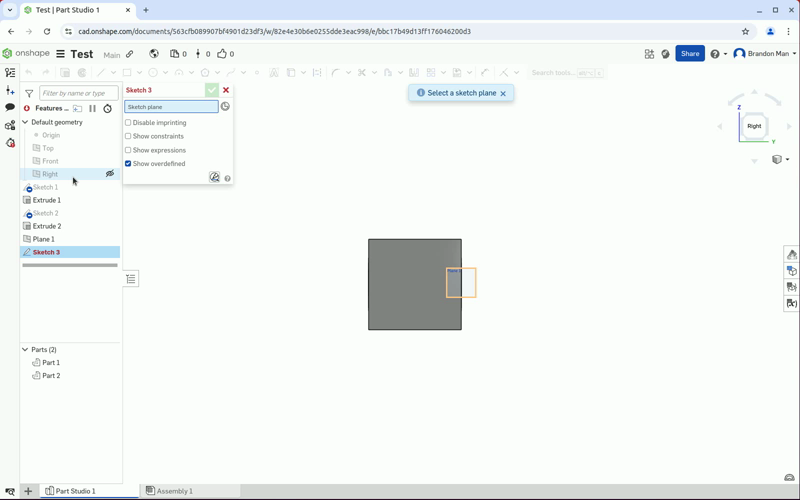
mouse_move(73, 241)
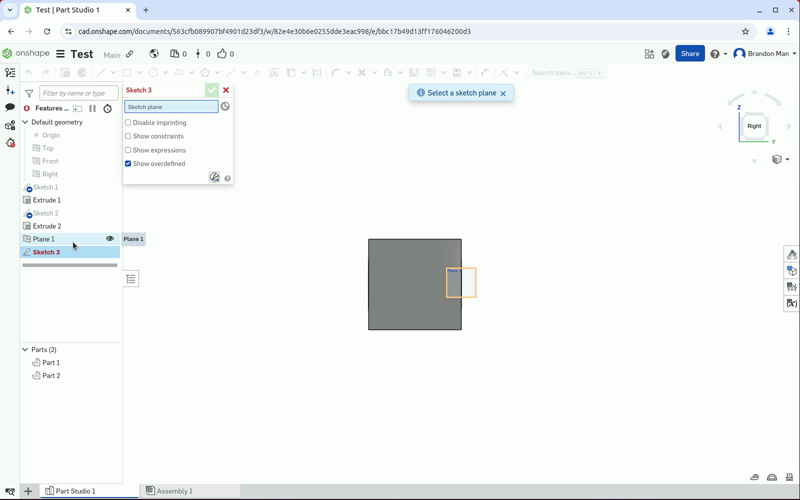
click(73, 241)
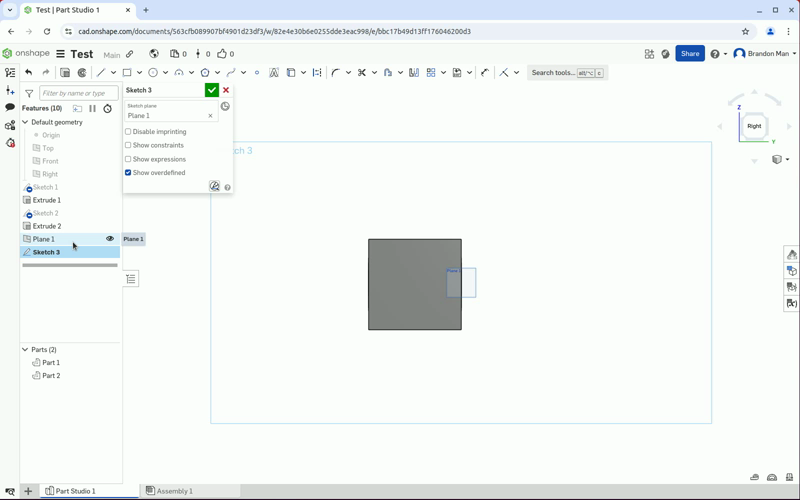
mouse_move(73, 352)
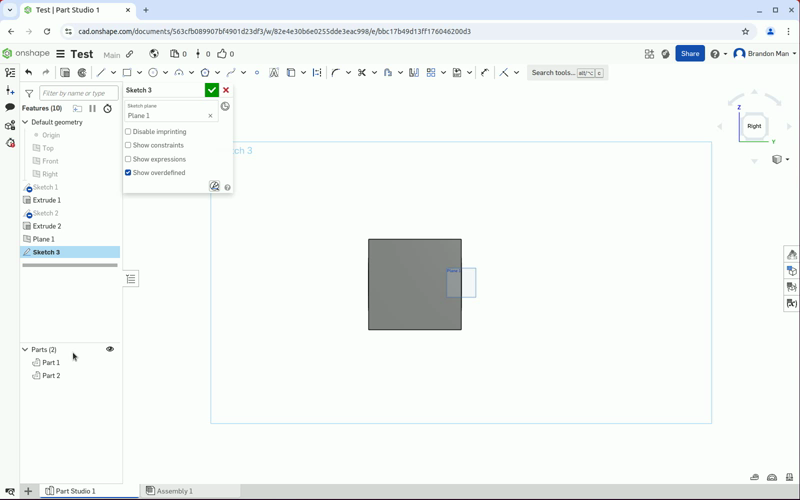
key(y)
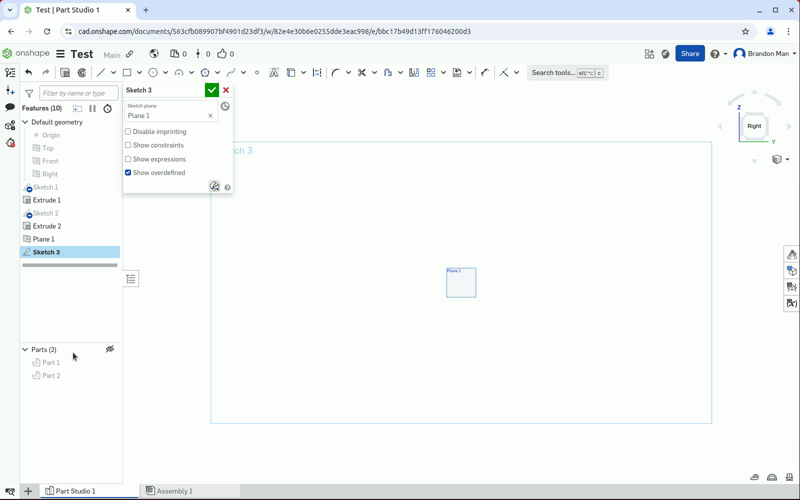
key(l)
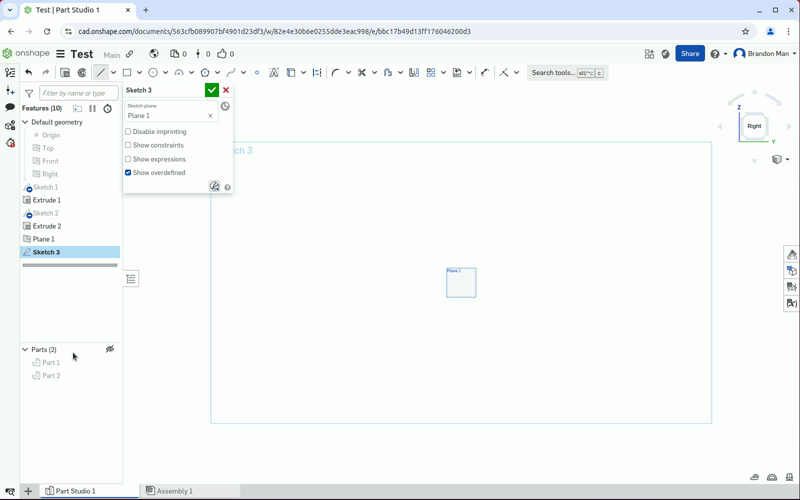
key_down(shift)
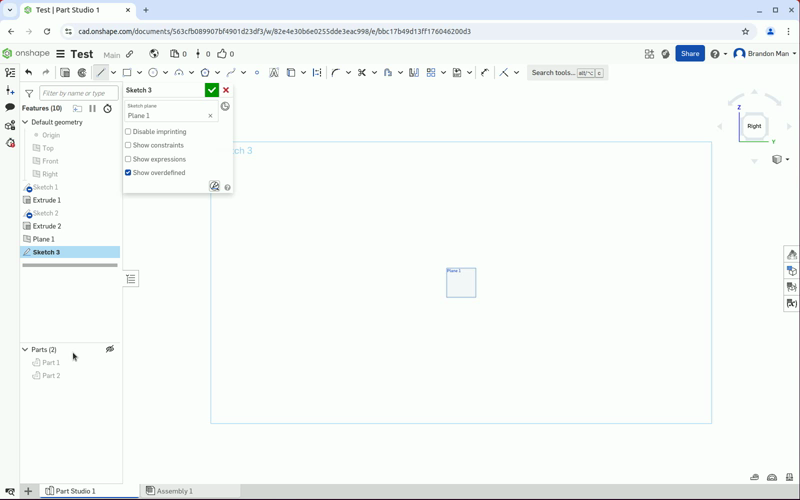
mouse_move(376, 270)
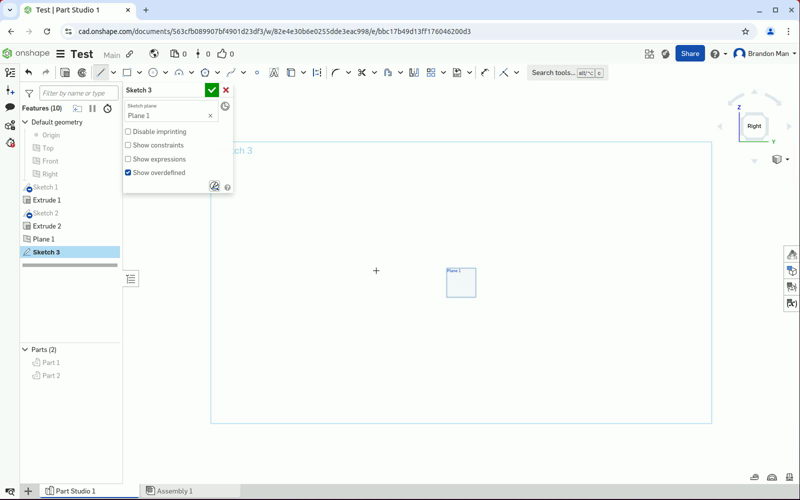
click(376, 270)
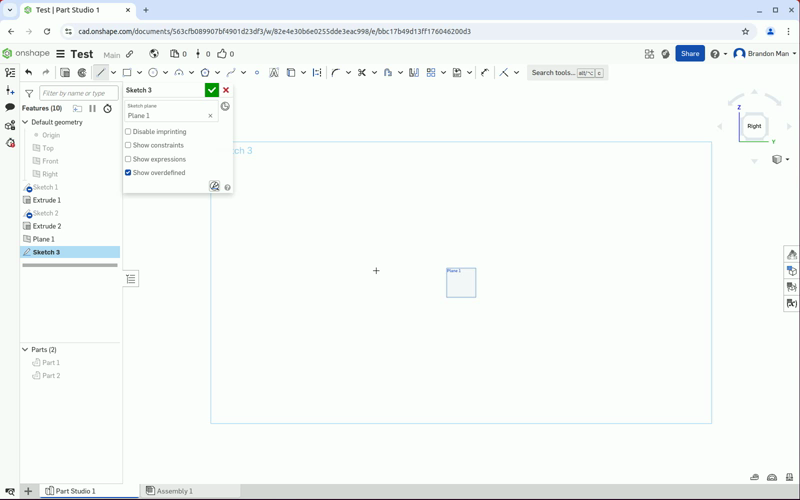
key_up(shift)
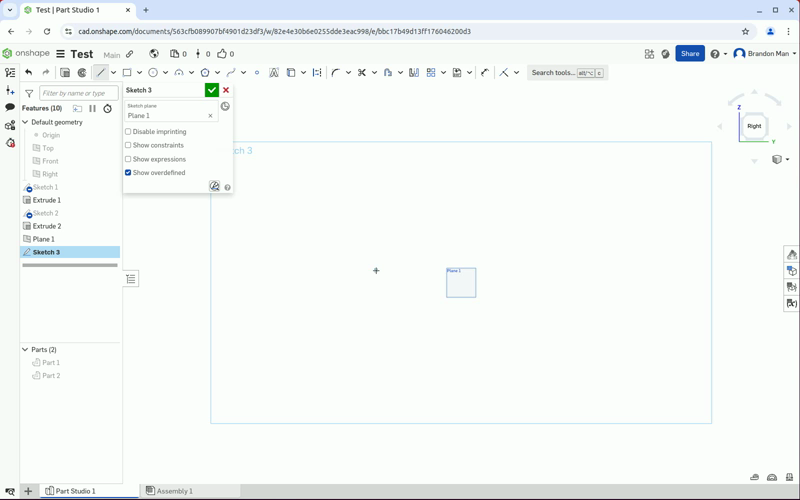
key_down(shift)
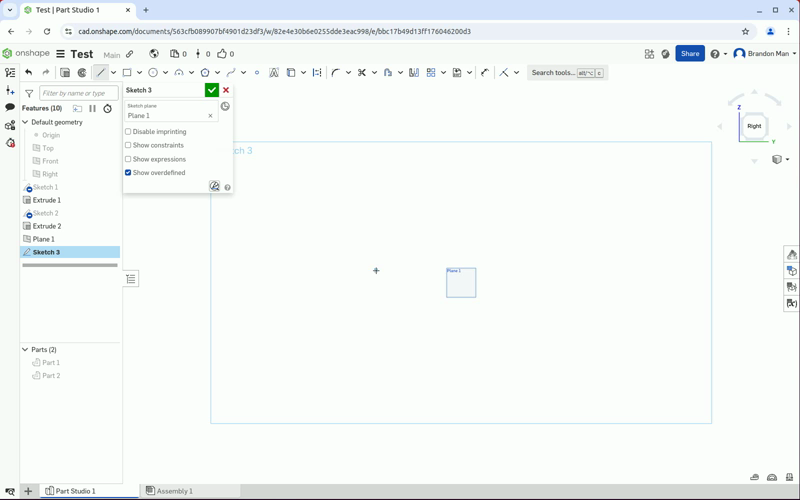
mouse_move(406, 270)
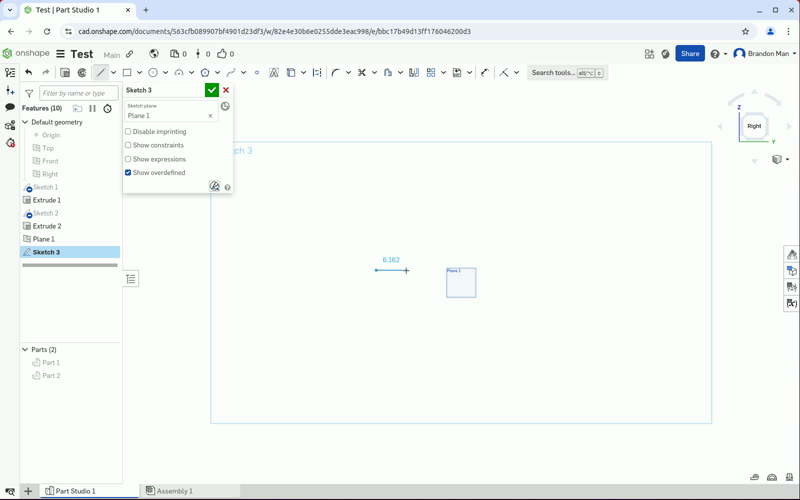
mouse_move(395, 302)
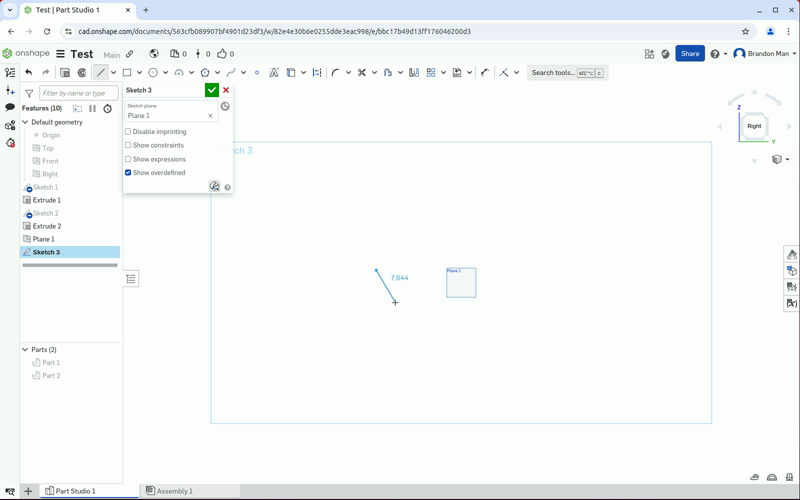
click(395, 302)
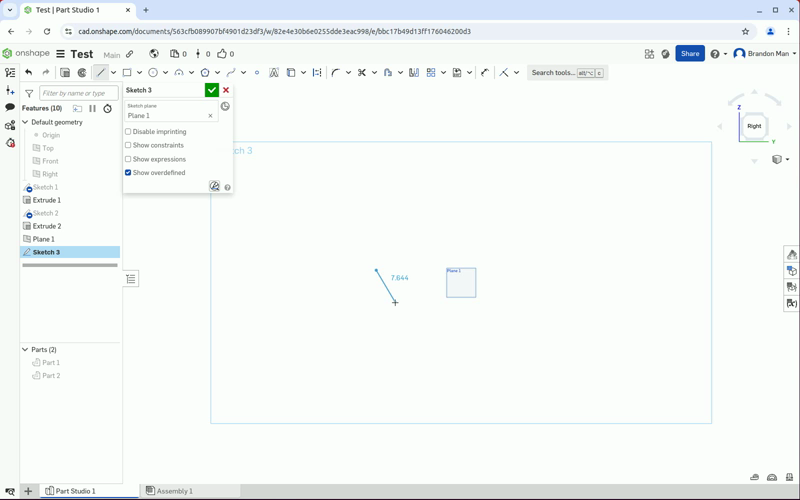
key_up(shift)
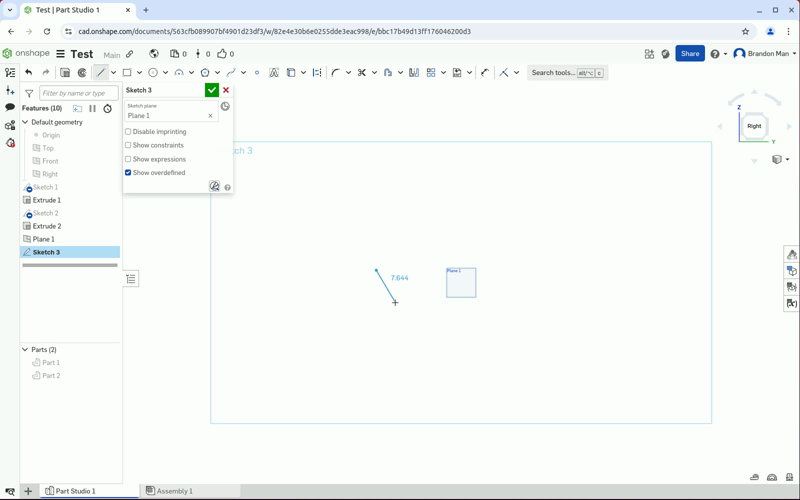
key_down(shift)
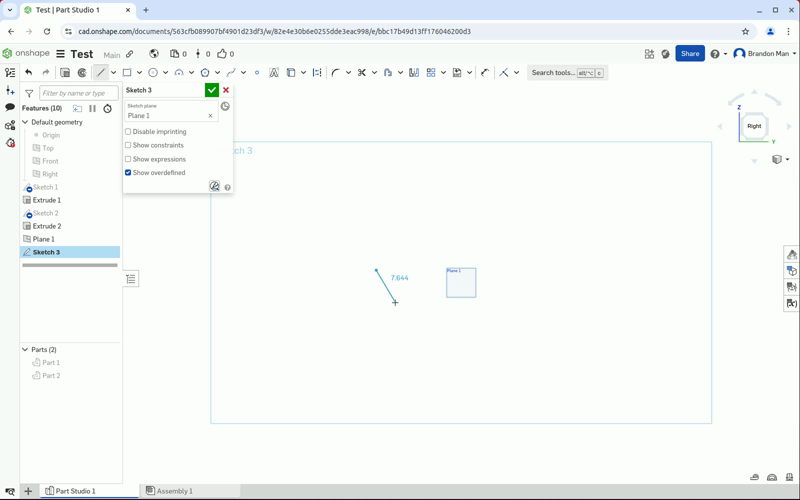
mouse_move(425, 302)
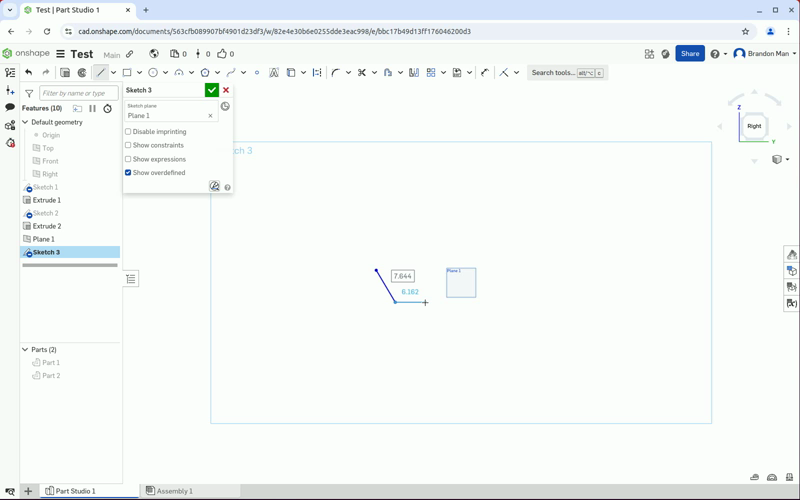
mouse_move(432, 302)
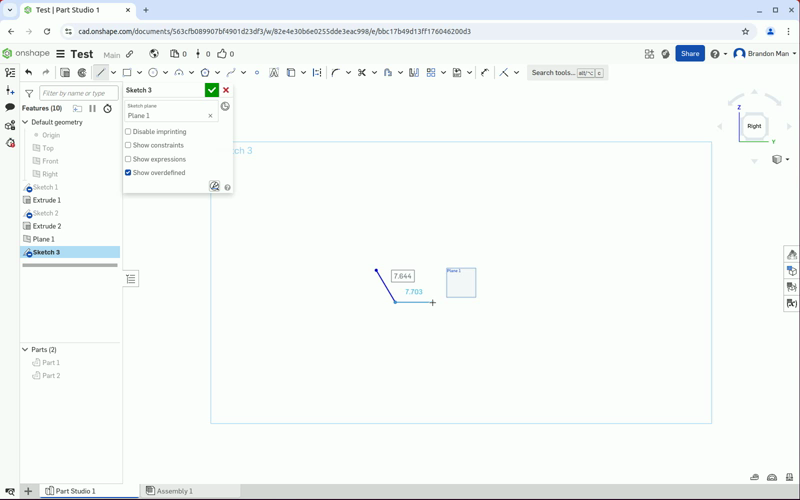
click(432, 302)
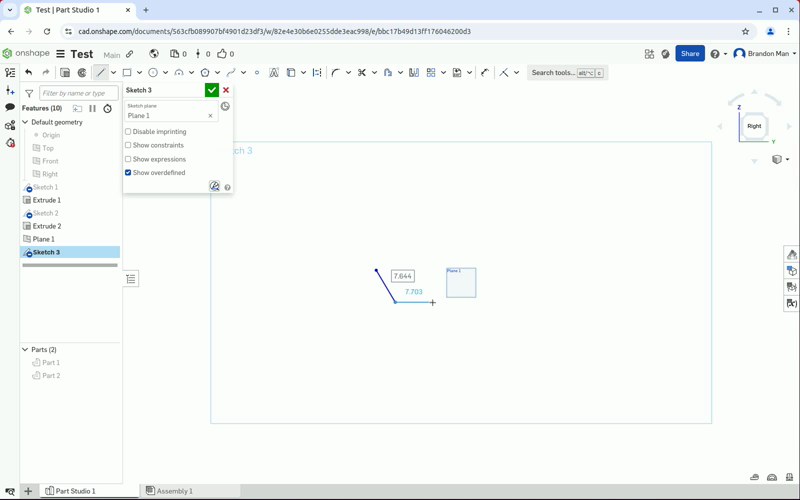
key_up(shift)
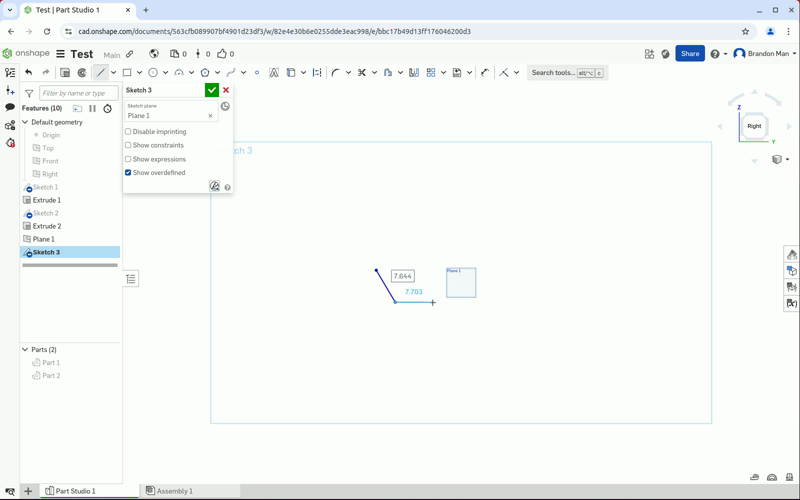
key_down(shift)
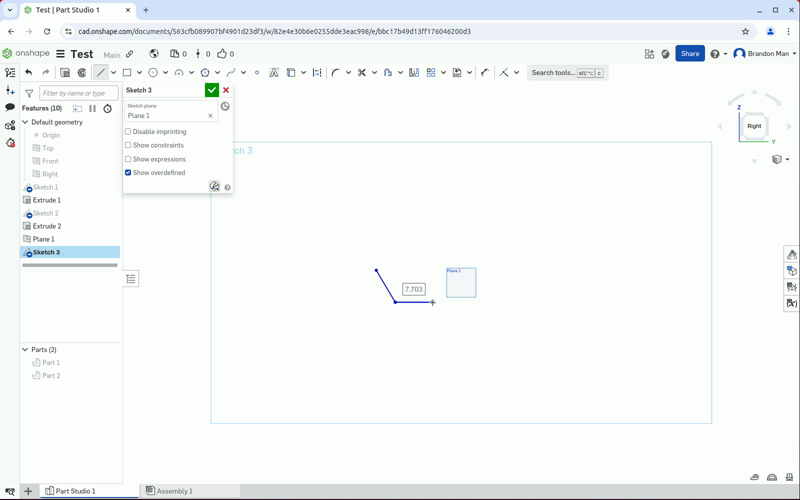
mouse_move(462, 302)
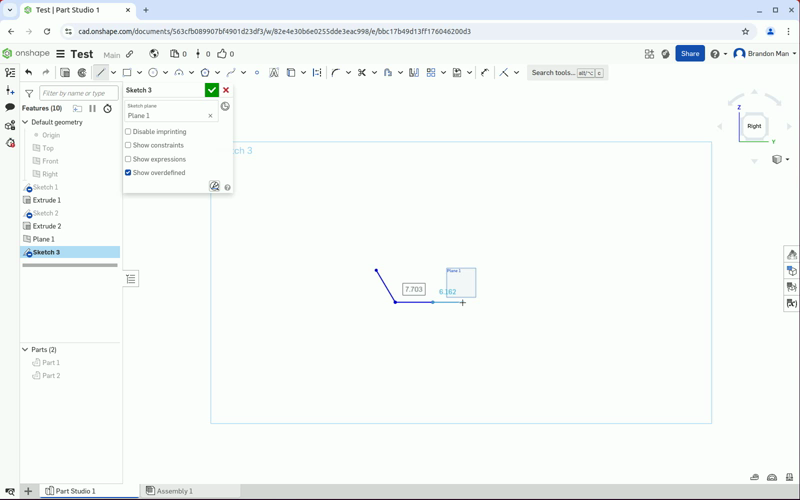
mouse_move(451, 270)
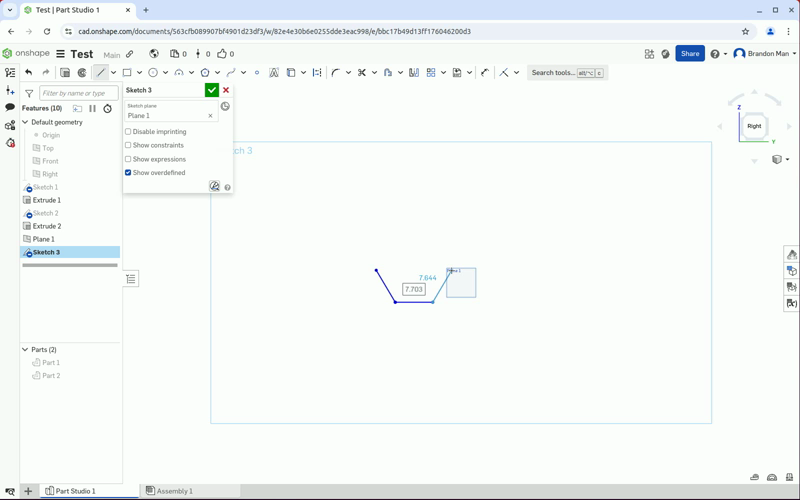
click(451, 270)
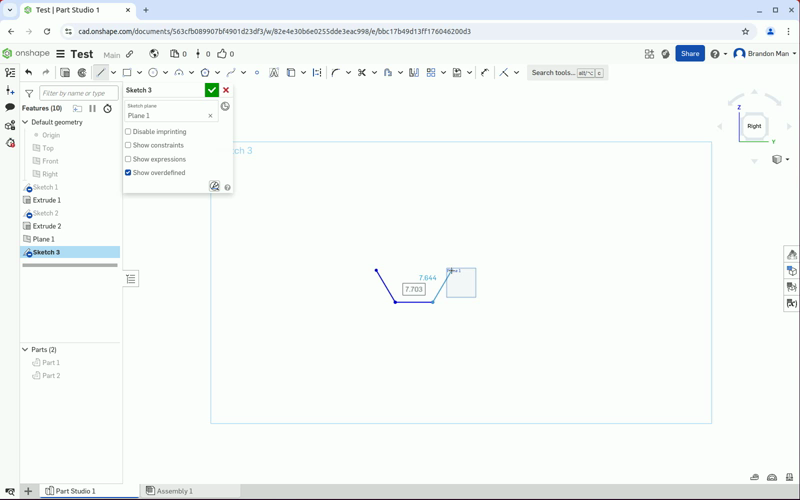
key_up(shift)
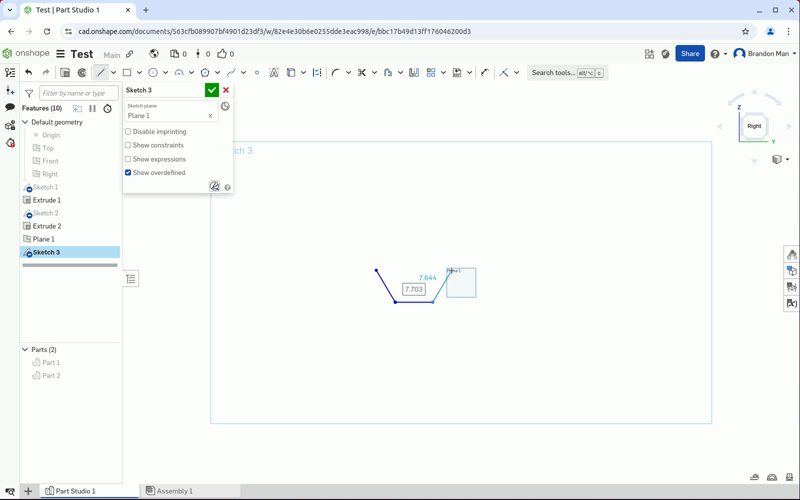
key_down(shift)
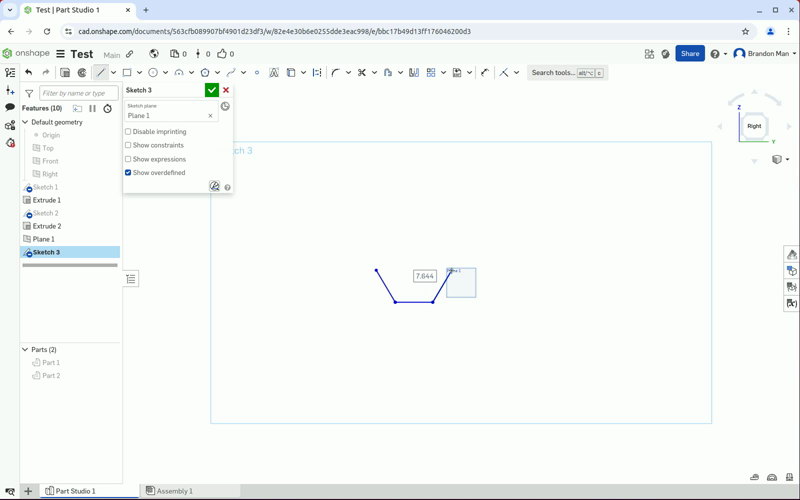
mouse_move(481, 270)
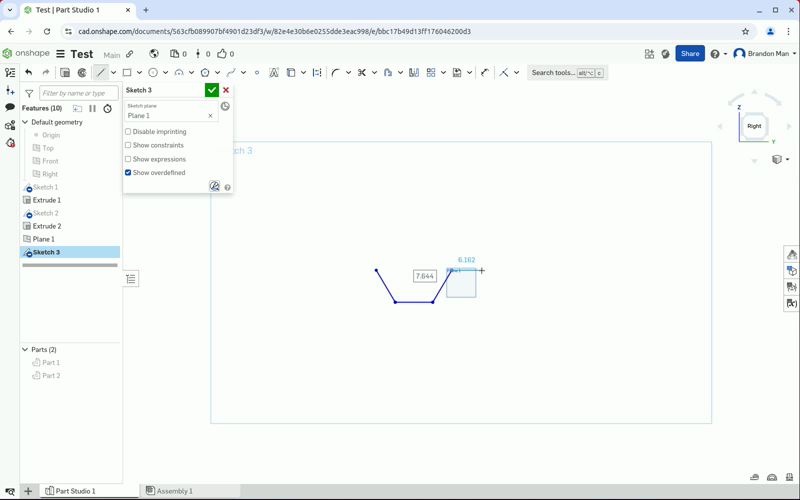
mouse_move(433, 237)
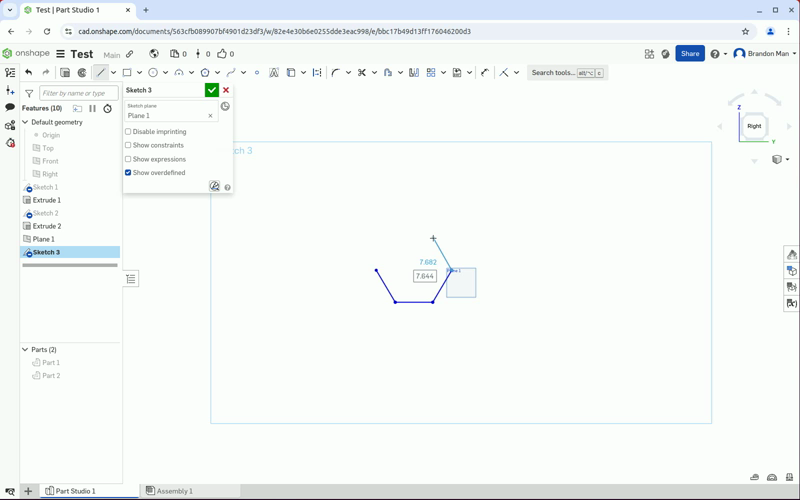
click(433, 237)
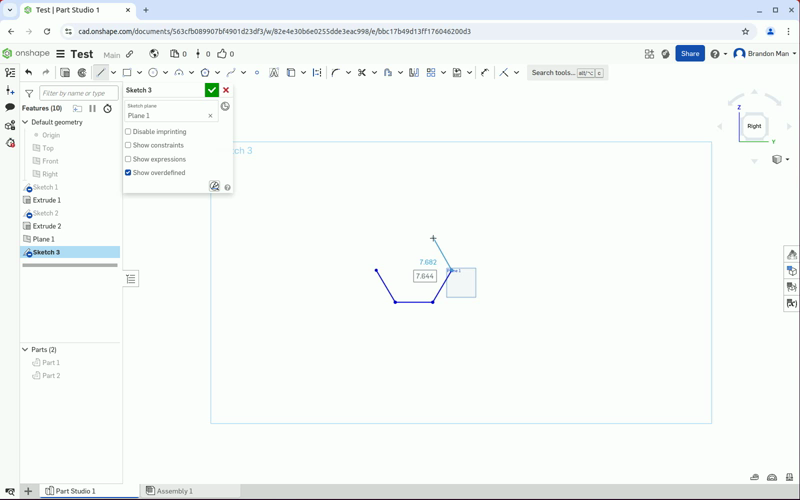
key_up(shift)
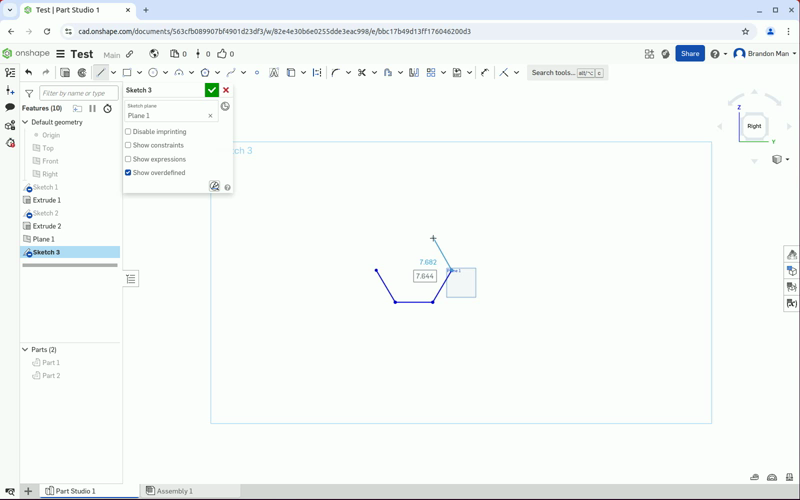
key_down(shift)
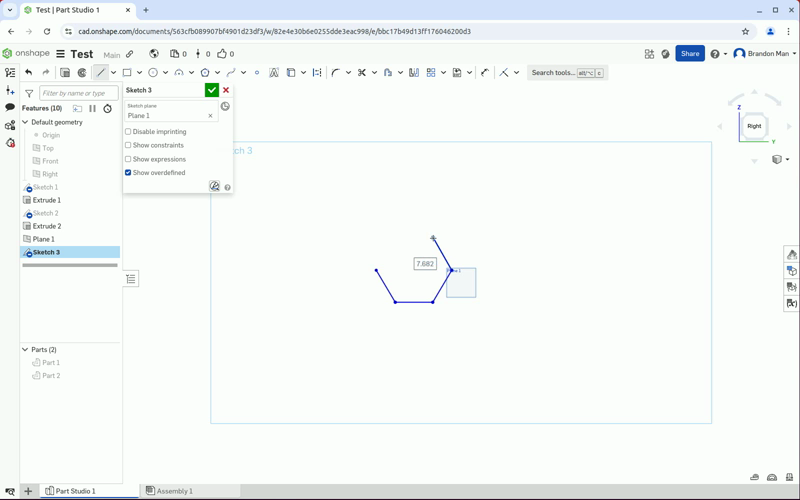
mouse_move(463, 237)
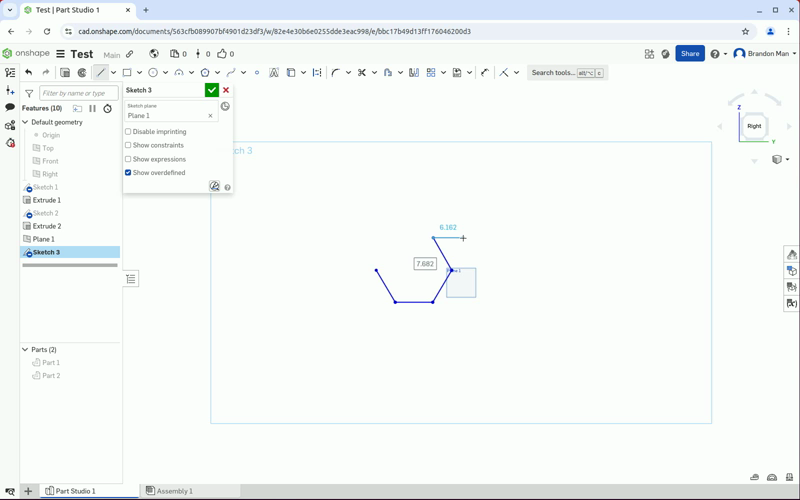
mouse_move(395, 237)
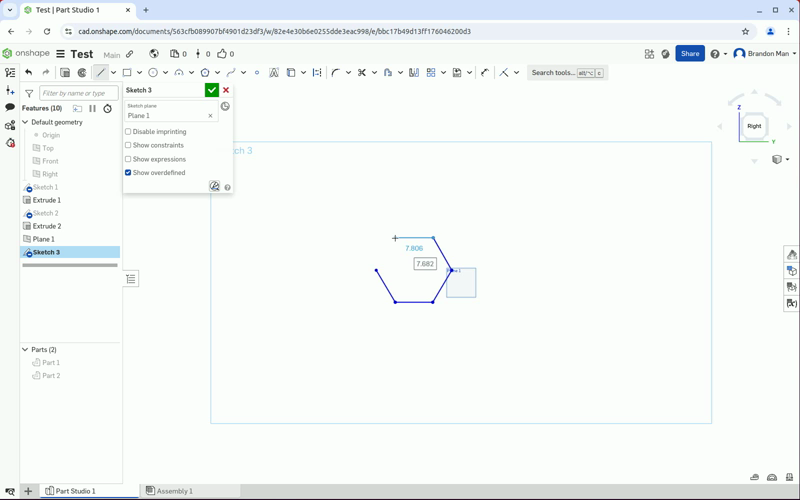
click(395, 237)
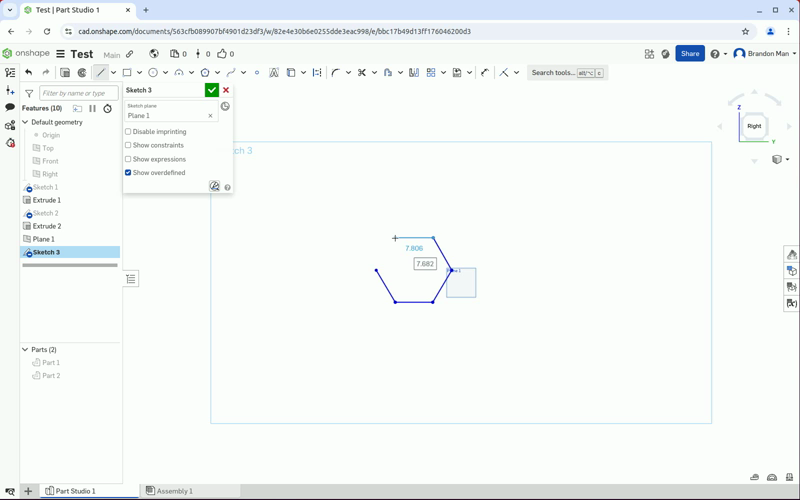
key_up(shift)
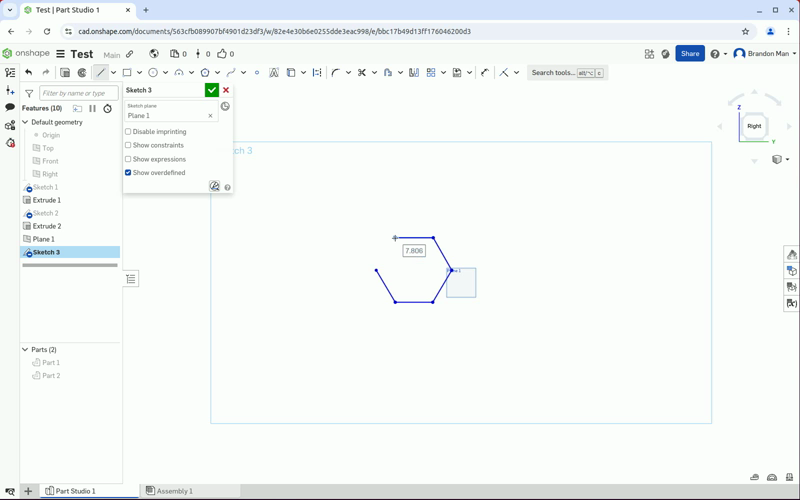
mouse_move(425, 237)
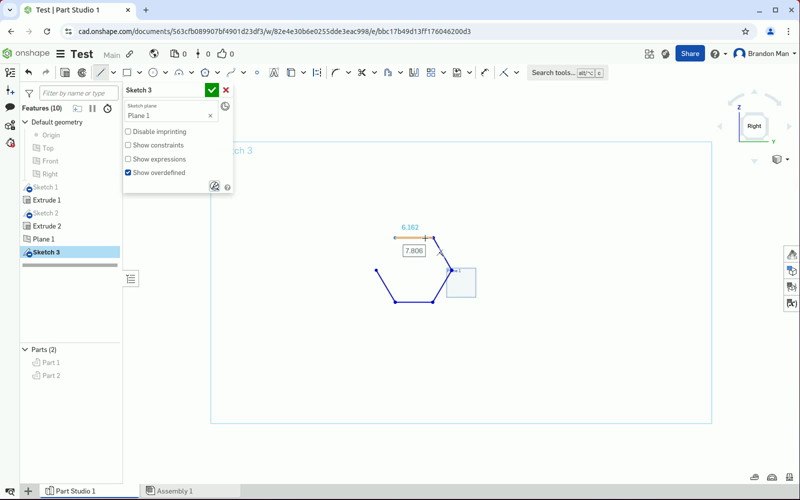
key_down(shift)
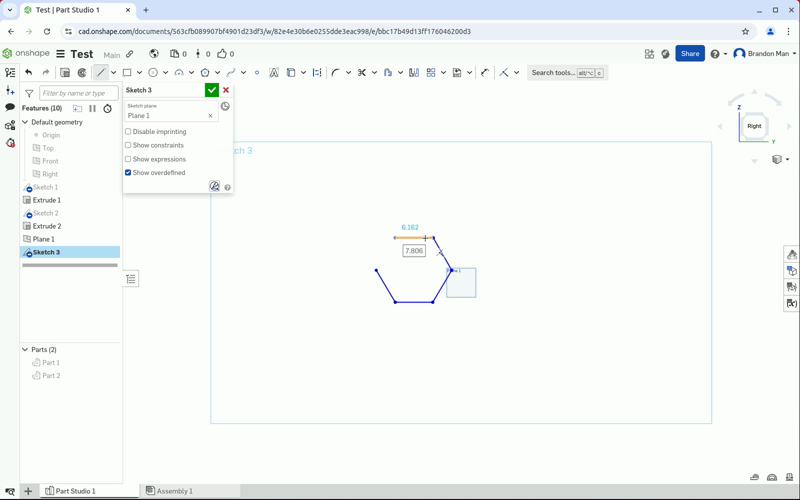
mouse_move(376, 270)
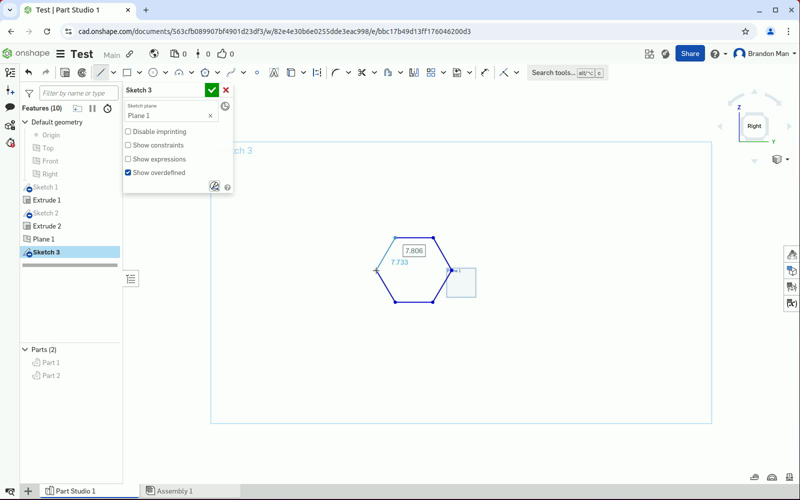
key_up(shift)
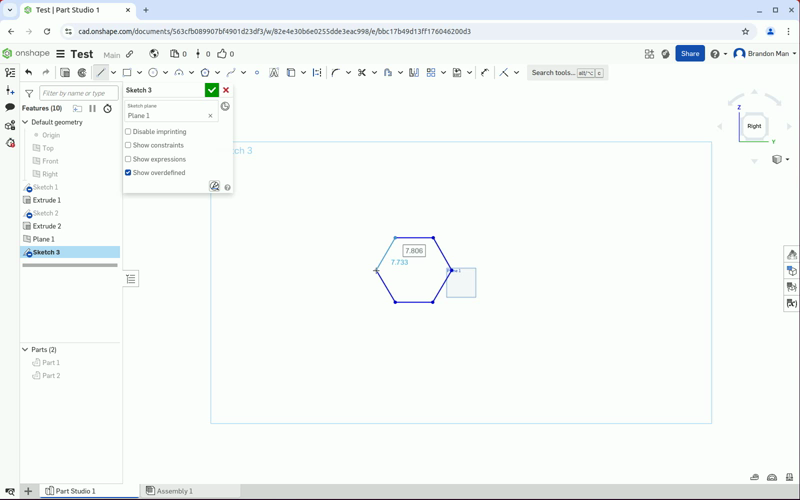
click(376, 270)
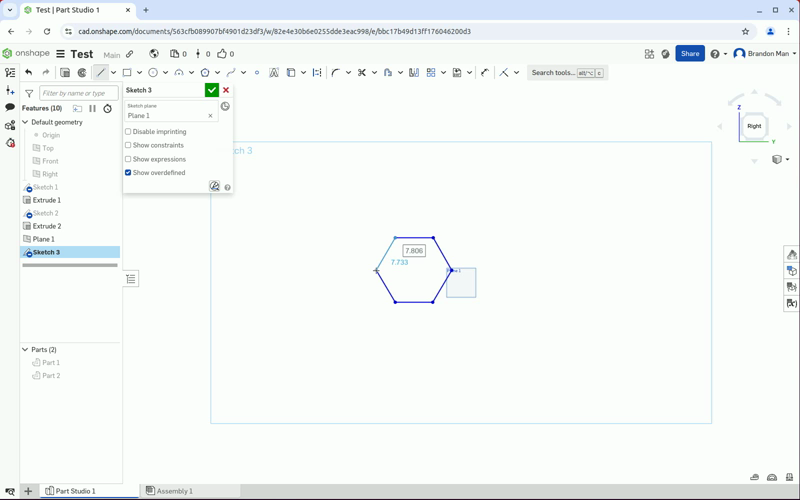
key(esc)
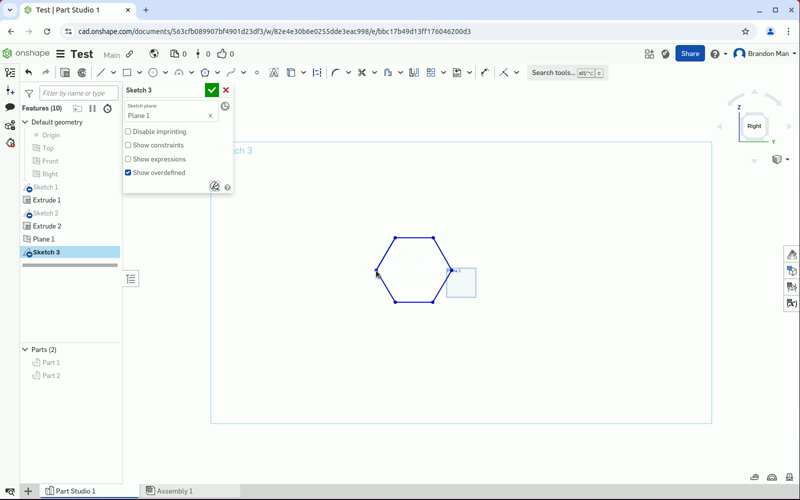
mouse_move(441, 278)
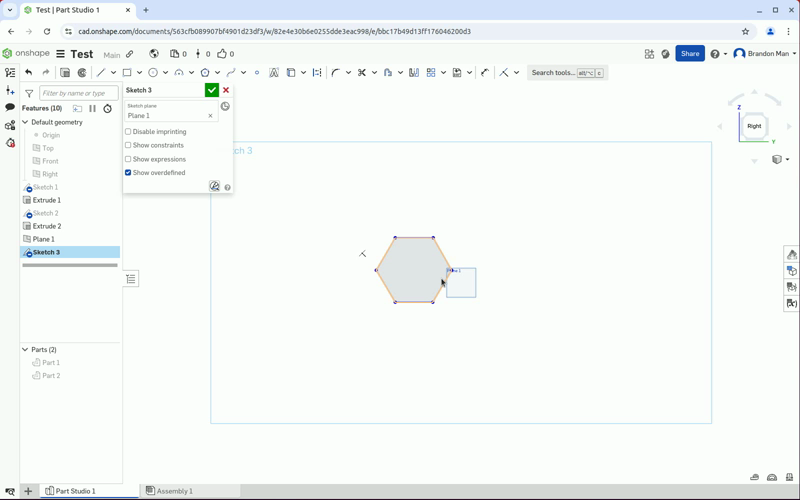
click(441, 278)
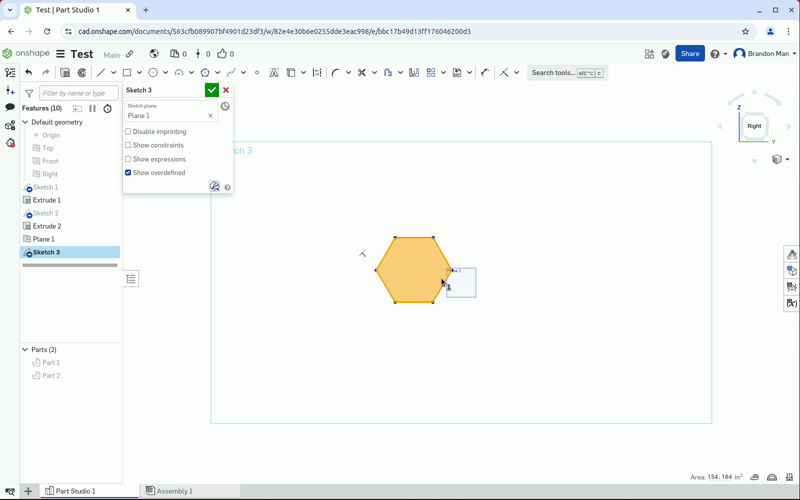
mouse_move(73, 352)
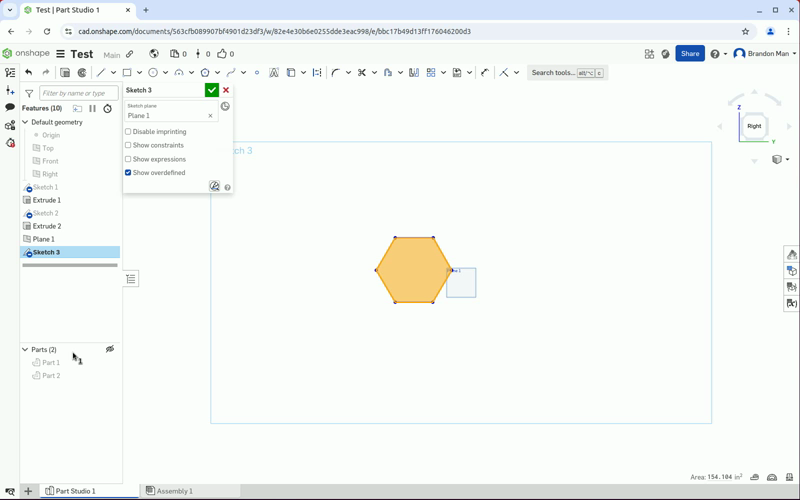
key(shift+y)
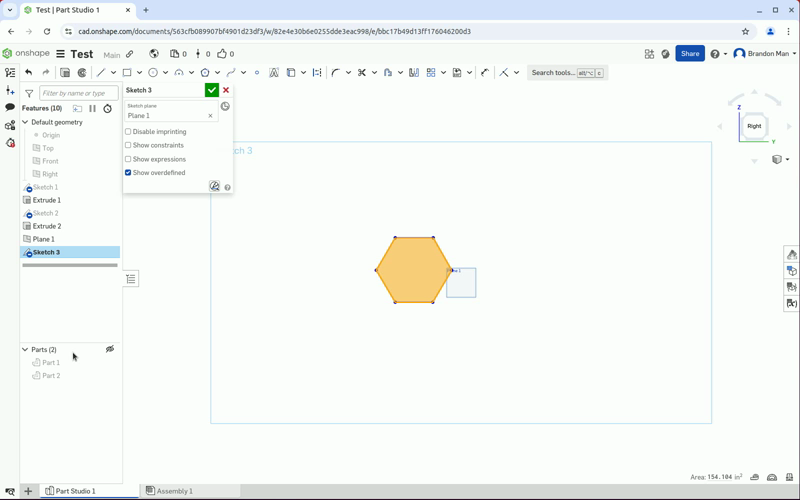
key(shift+e)
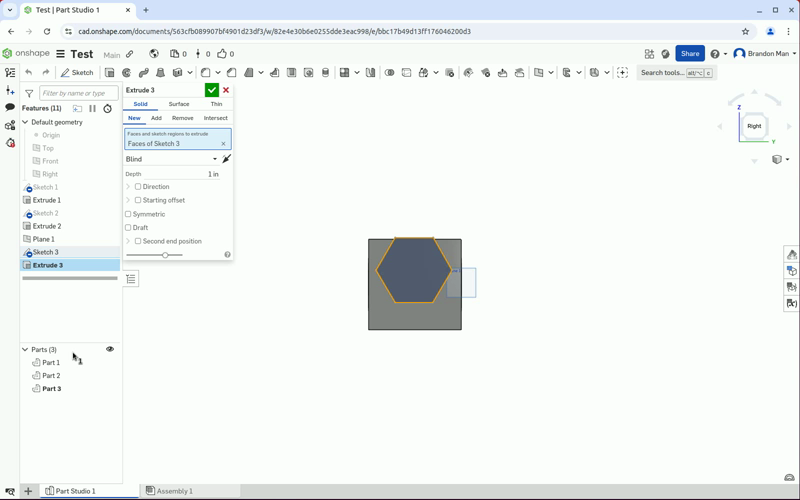
mouse_move(143, 106)
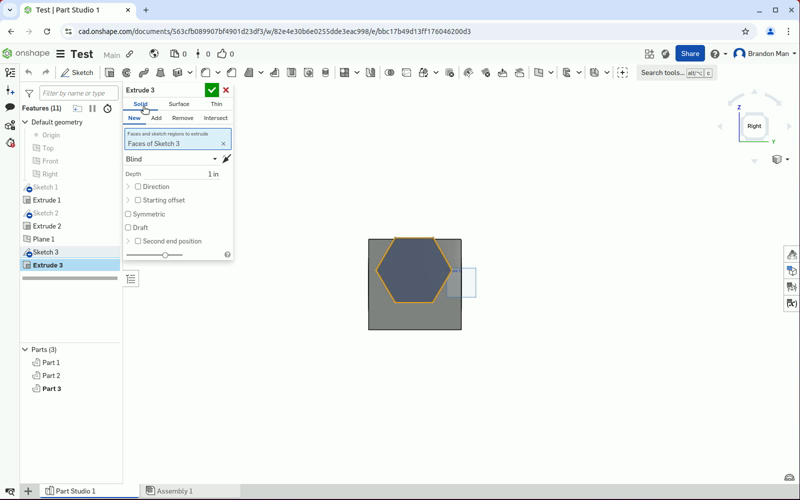
click(143, 106)
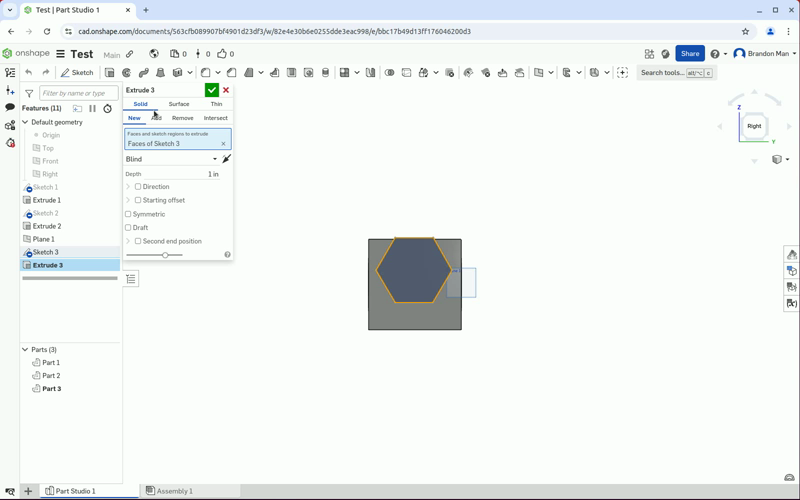
mouse_move(186, 120)
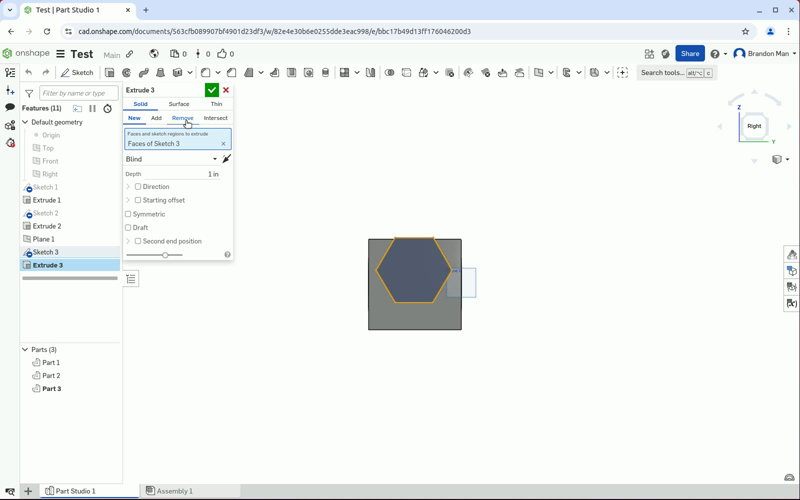
click(186, 120)
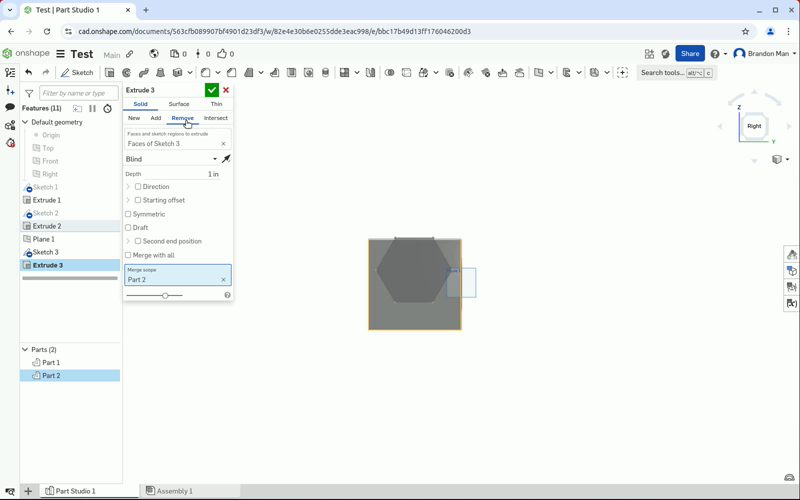
key(tab, 4)
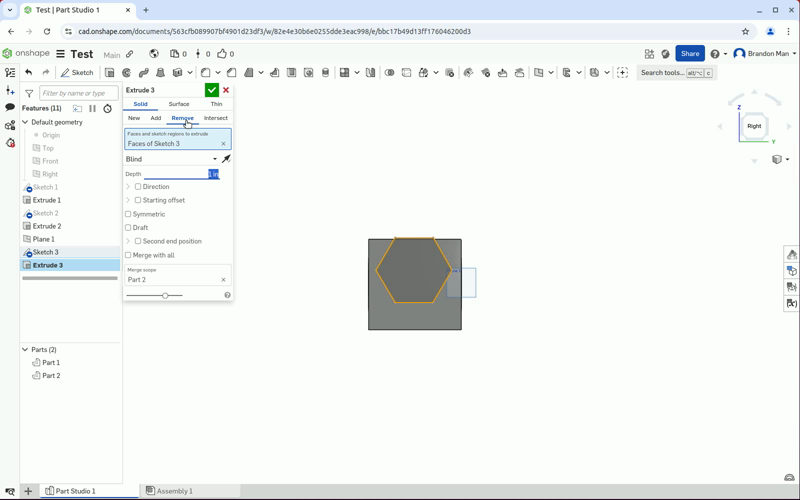
text(30.33)
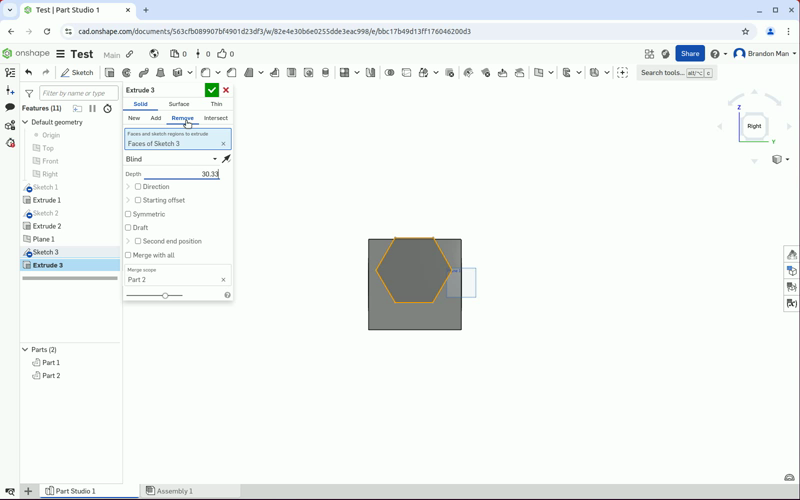
key(tab, 6)
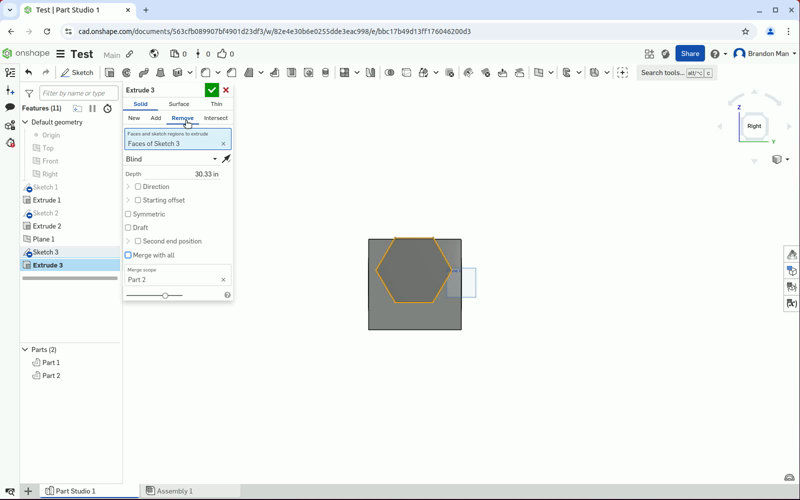
key(space)
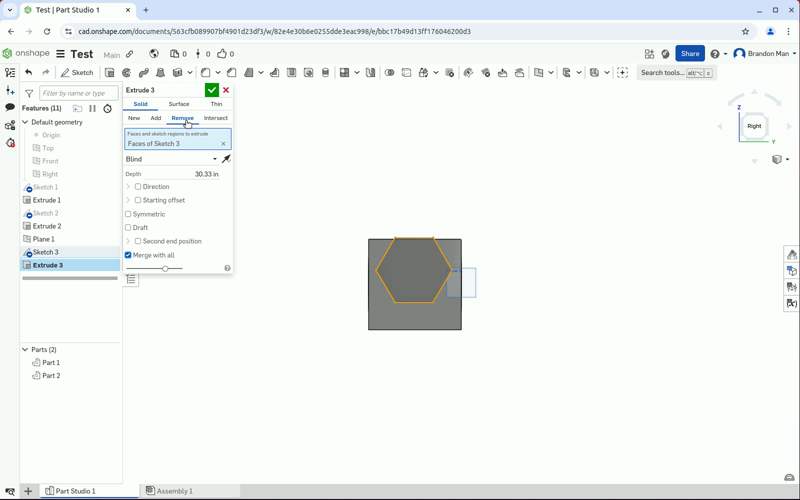
key(enter)
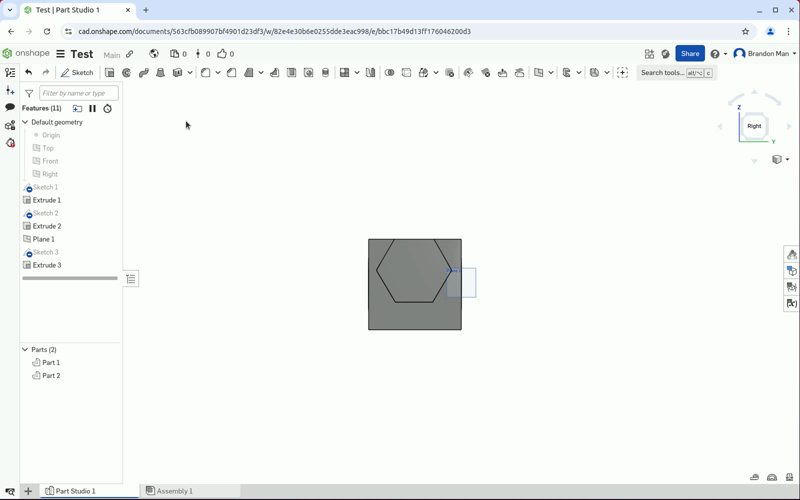
key(shift+h)
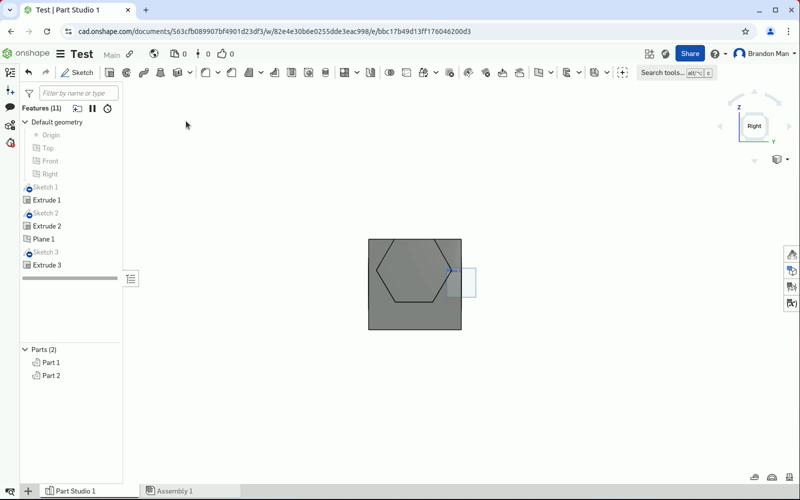
key(shift+h)
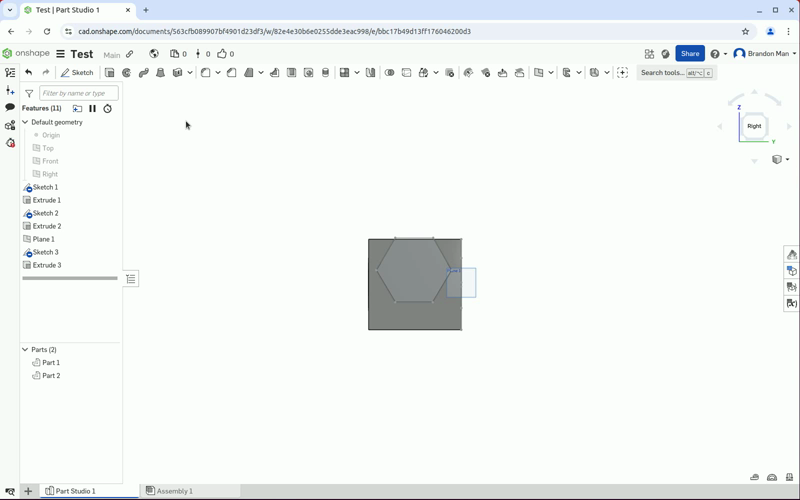
key(shift+7)
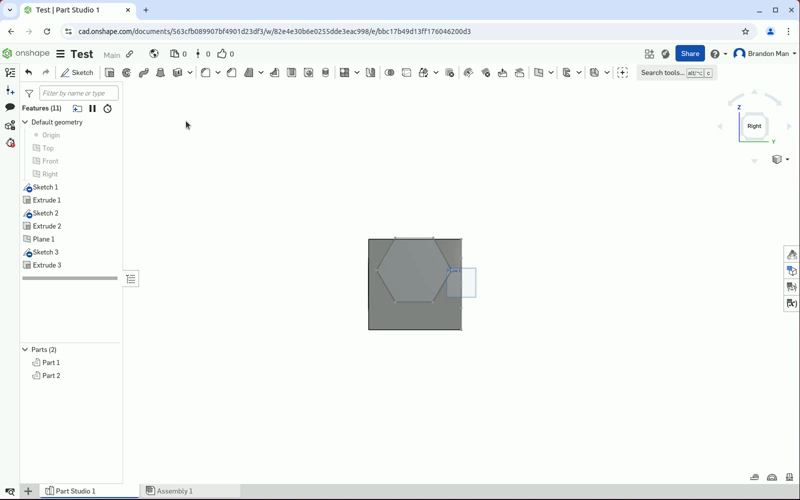
key(right, 2)
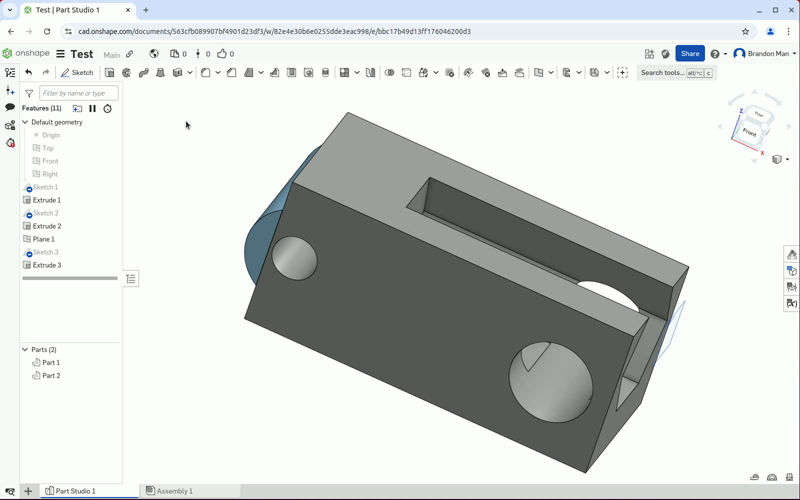
key(down, 2)
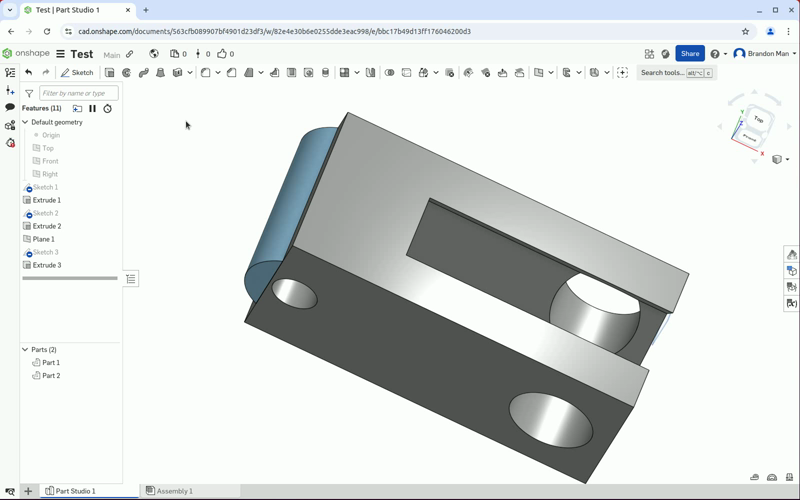
key(up, 2)
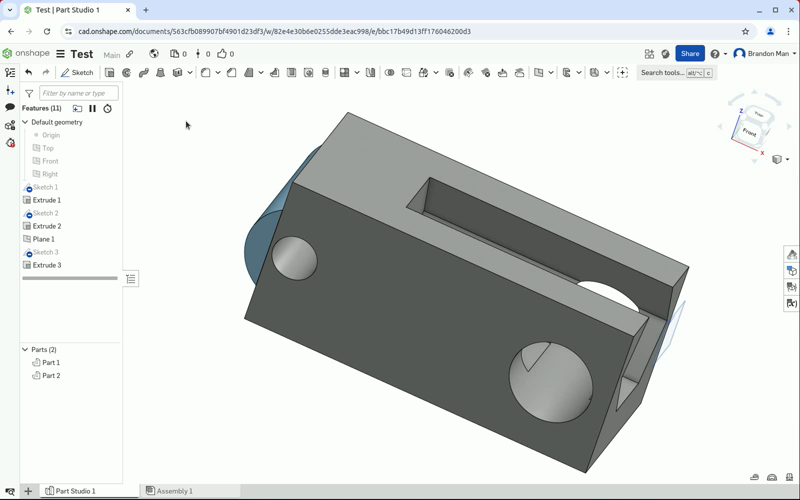
key(left, 2)
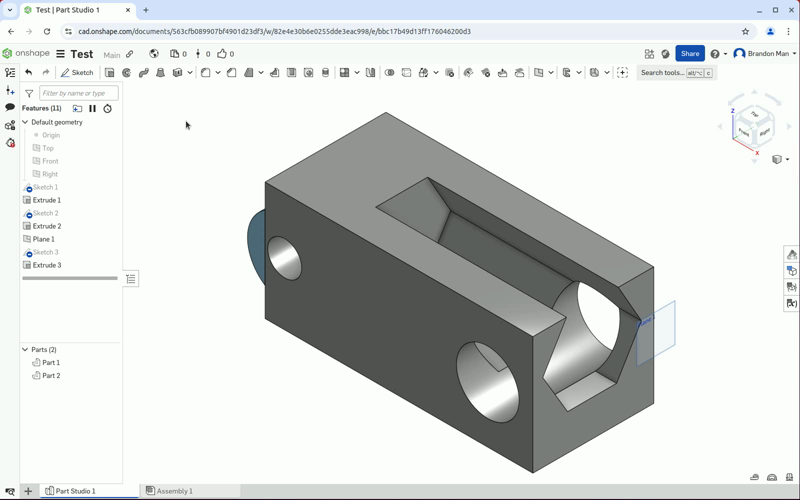
mouse_move(73, 189)
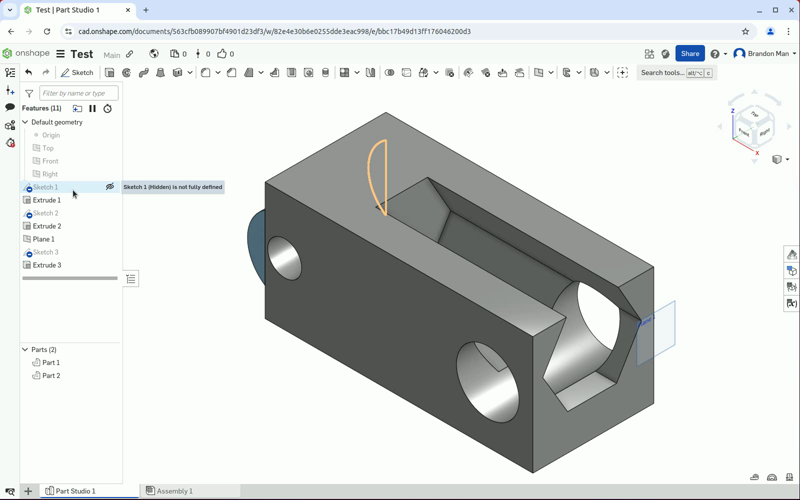
click(73, 189)